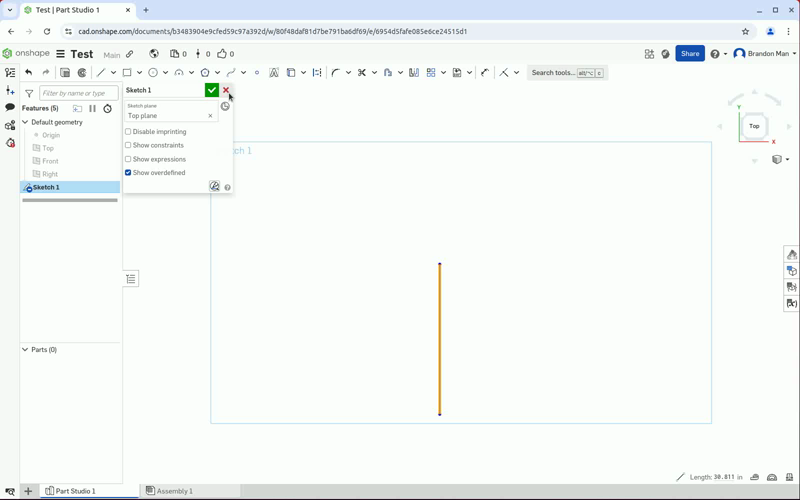
key(shift+h)
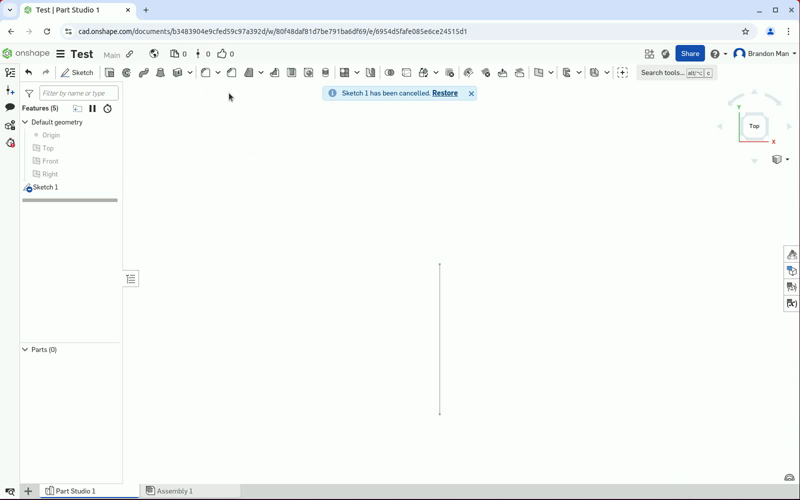
key(shift+s)
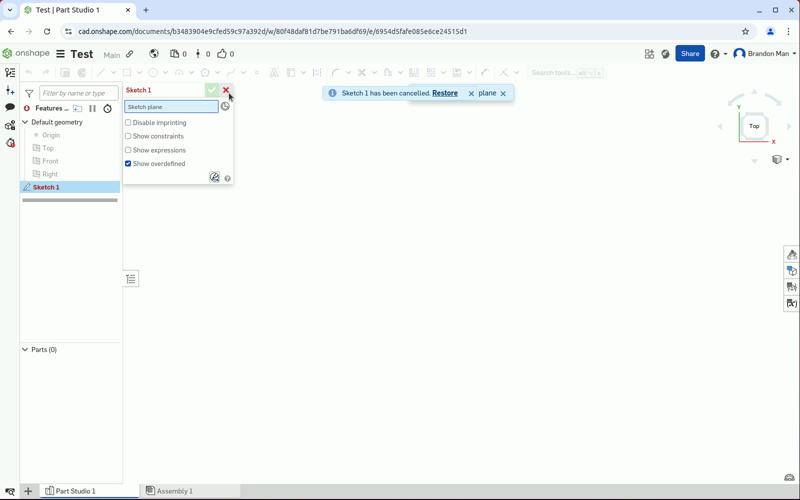
mouse_move(73, 150)
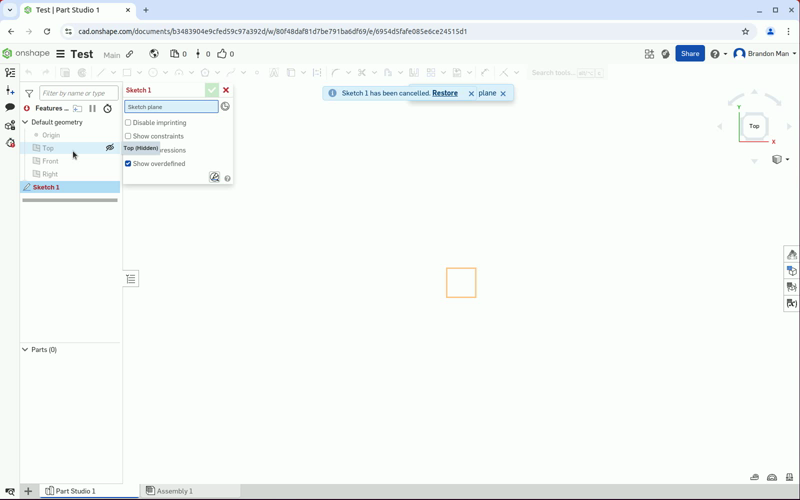
click(73, 150)
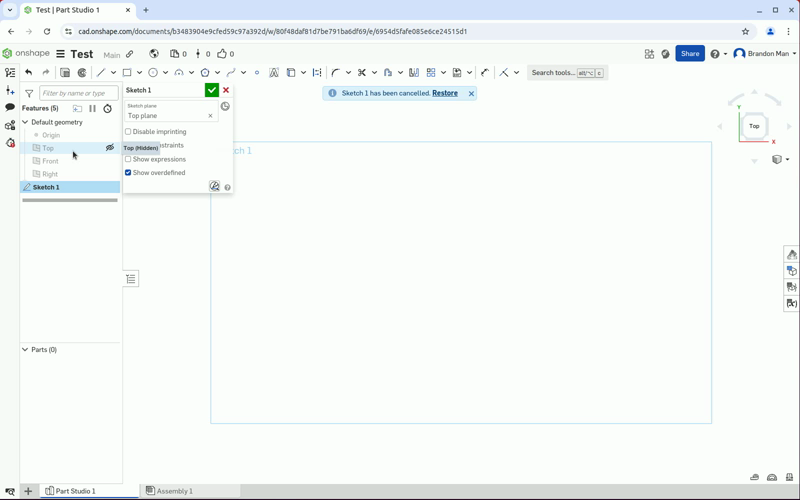
mouse_move(73, 352)
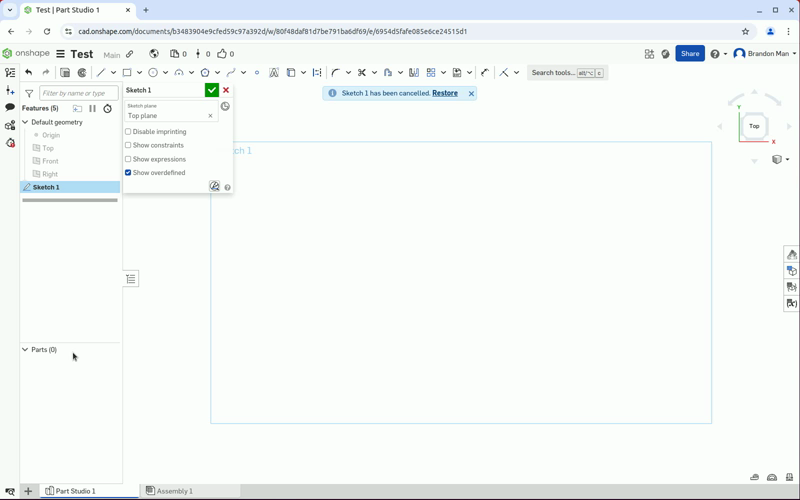
key(y)
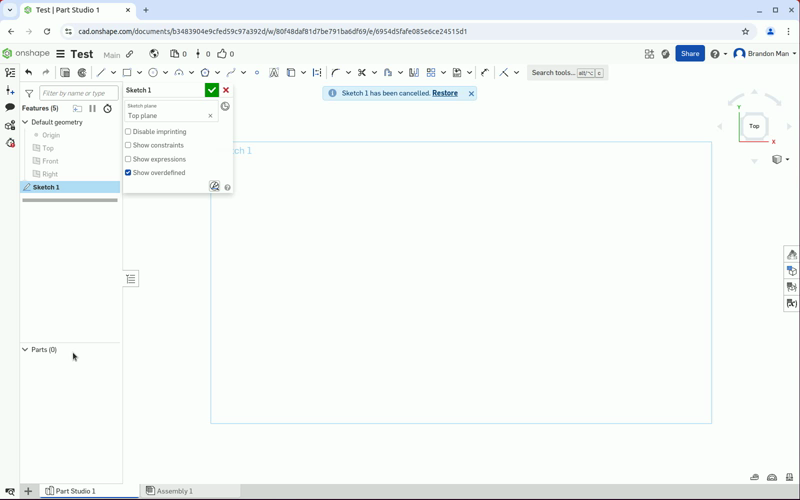
key(l)
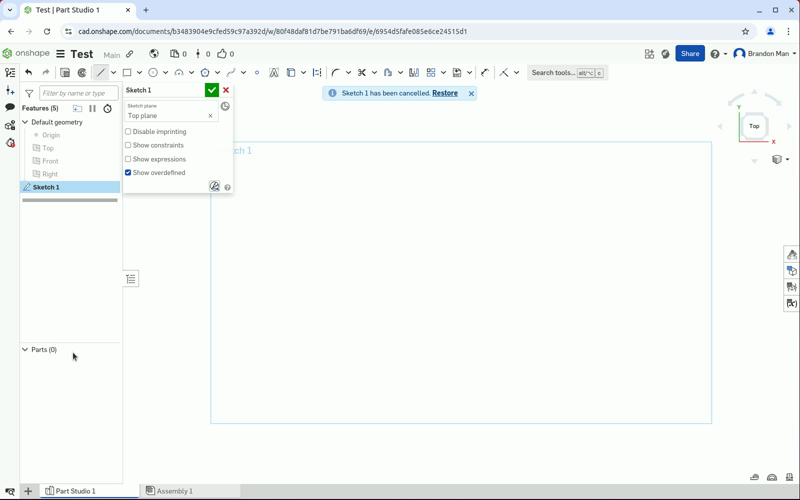
key_down(shift)
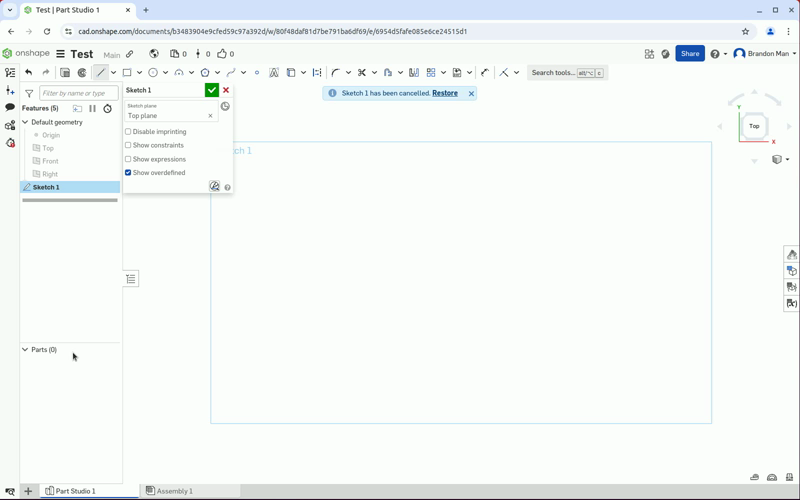
mouse_move(348, 314)
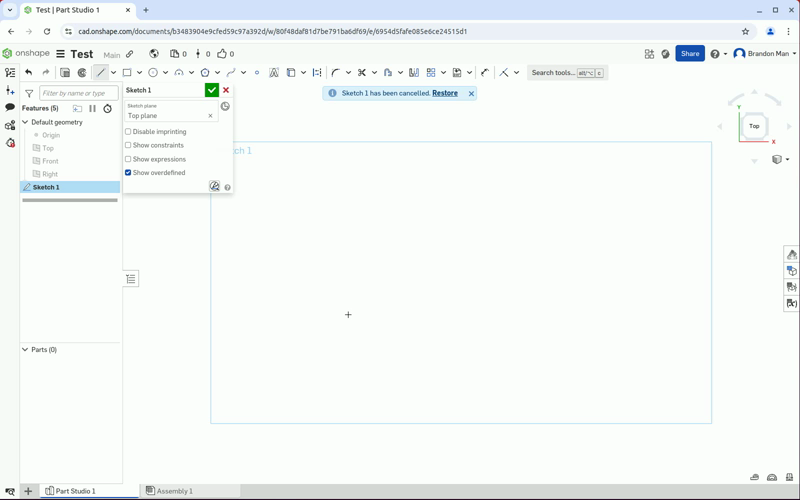
click(348, 314)
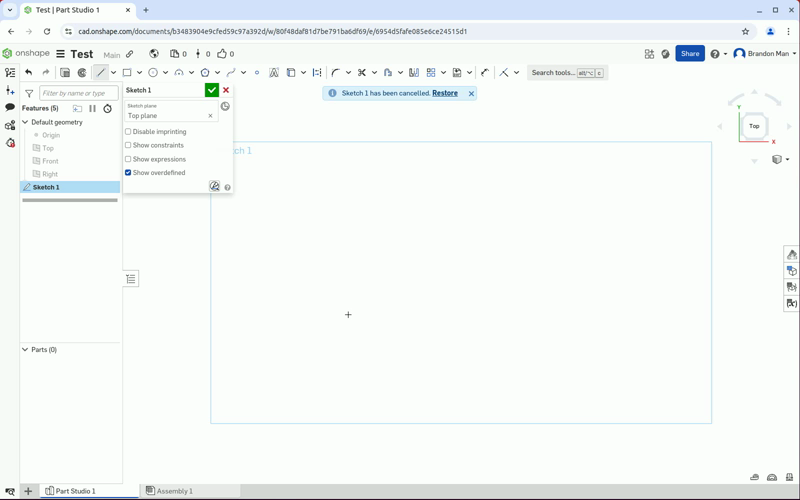
key_up(shift)
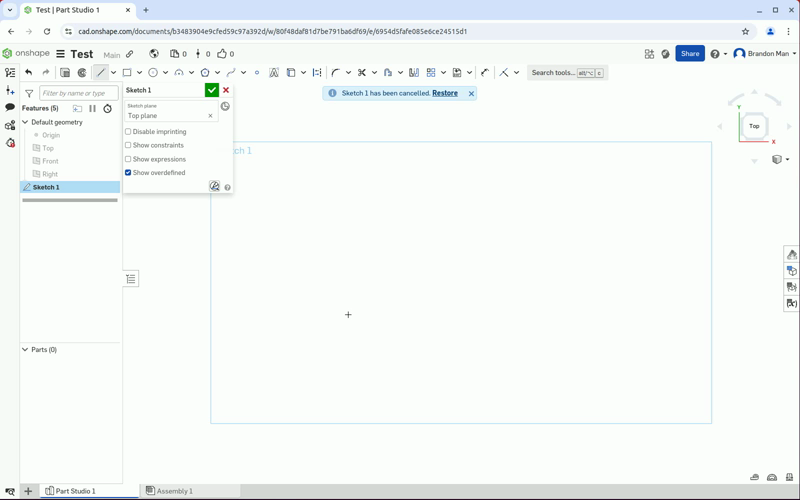
key_down(shift)
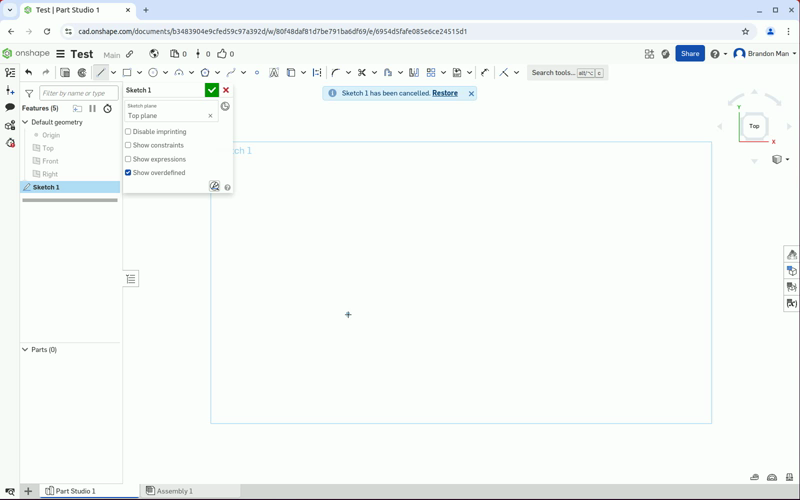
mouse_move(572, 314)
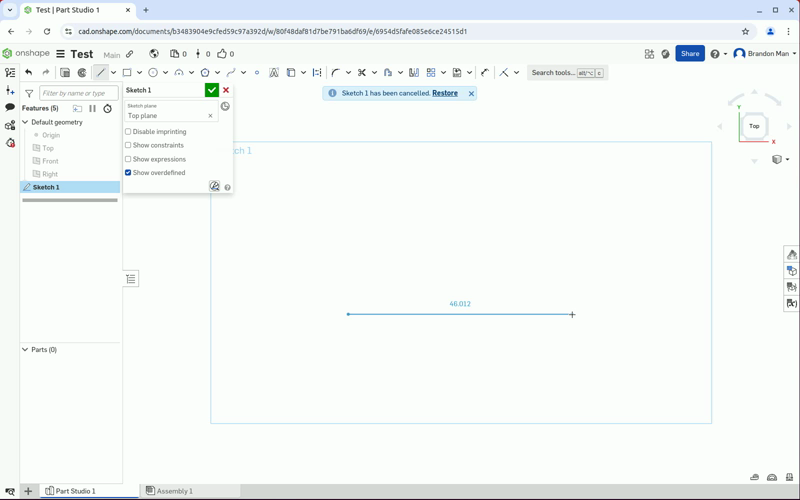
click(572, 314)
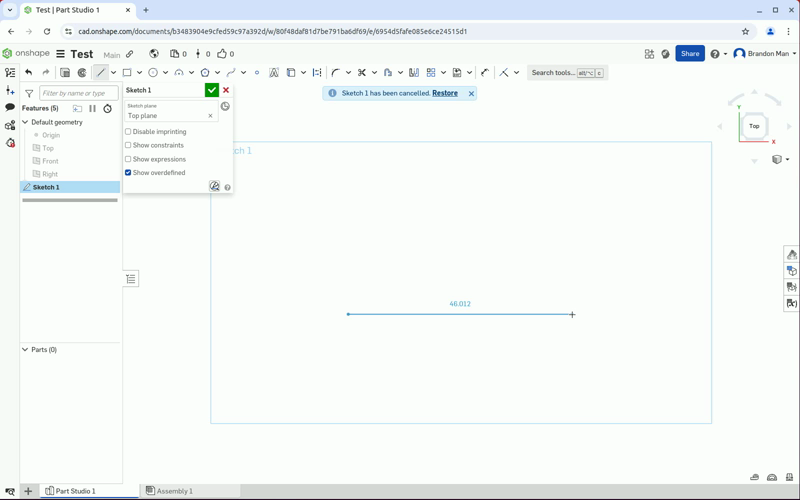
key_up(shift)
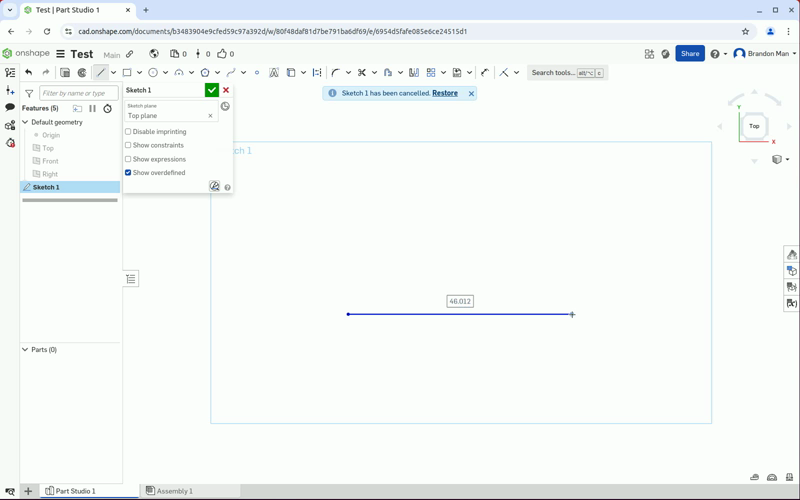
key_down(shift)
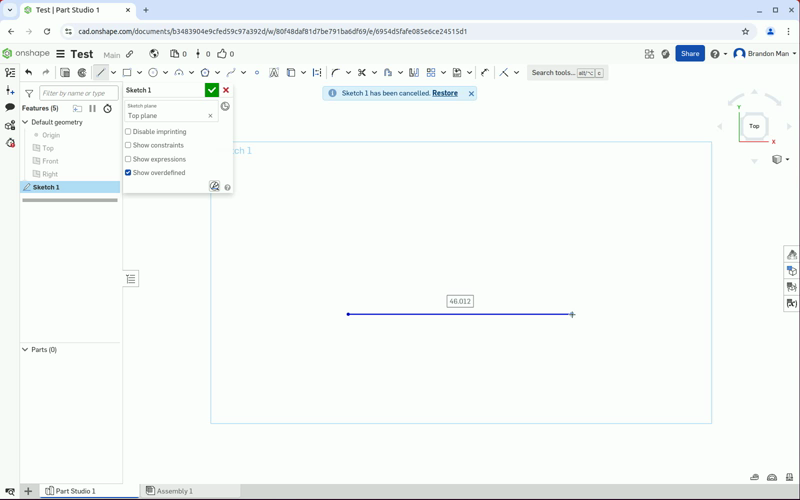
mouse_move(572, 250)
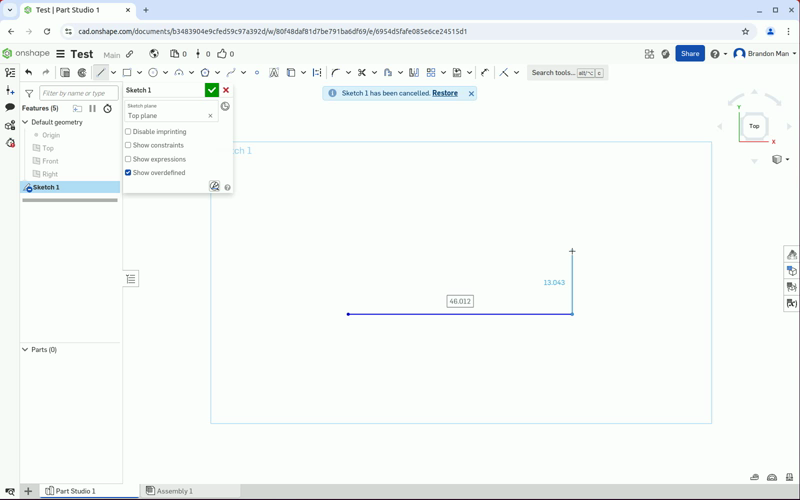
click(572, 250)
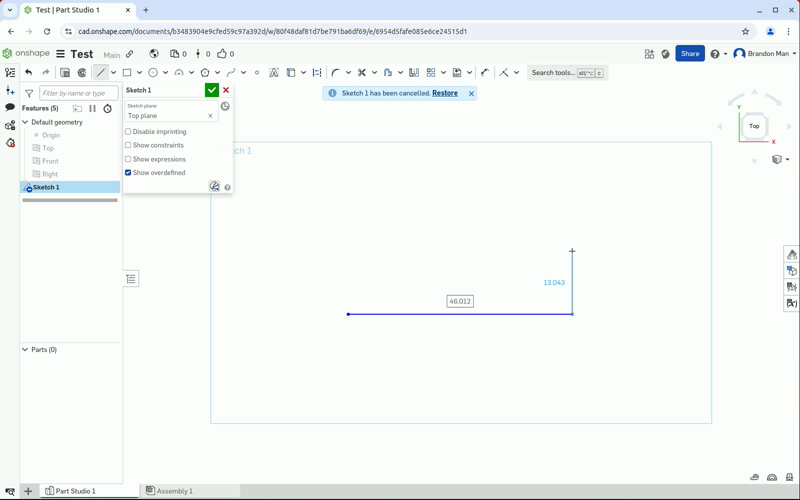
key_up(shift)
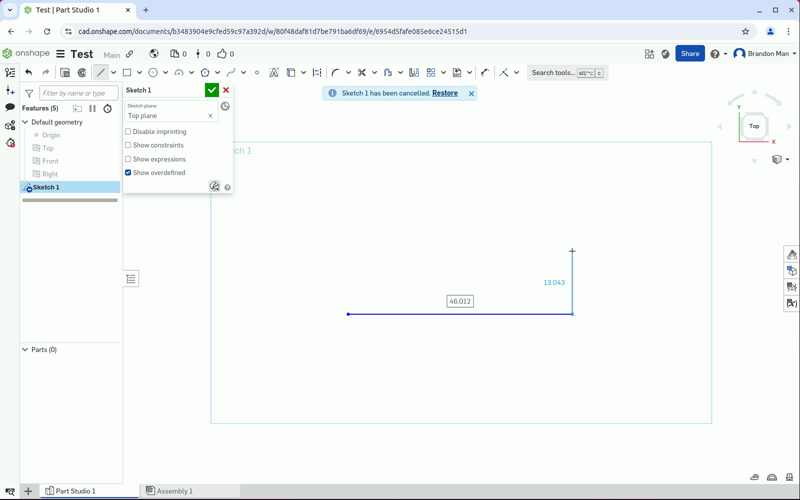
key_down(shift)
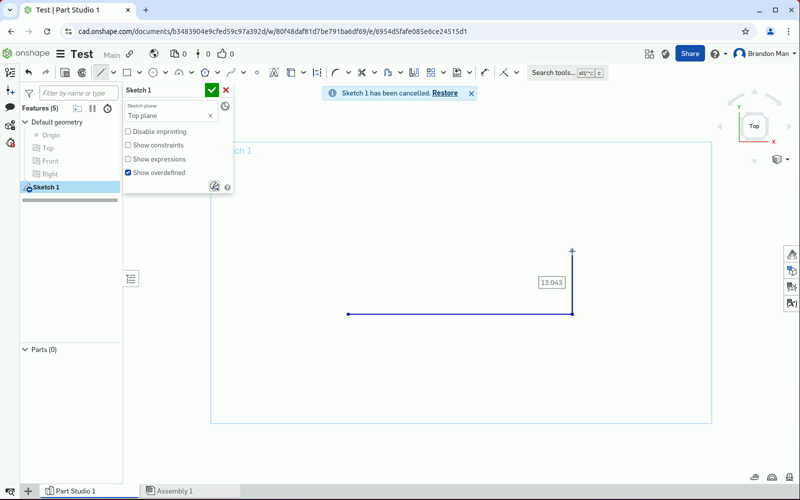
mouse_move(348, 250)
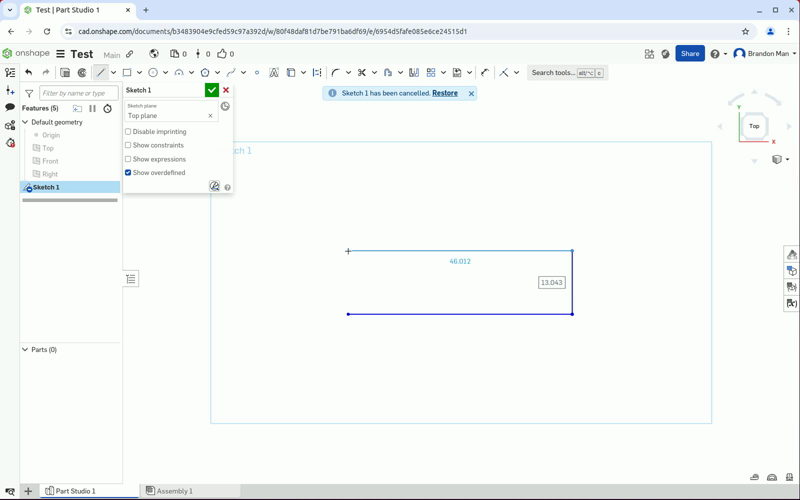
click(348, 250)
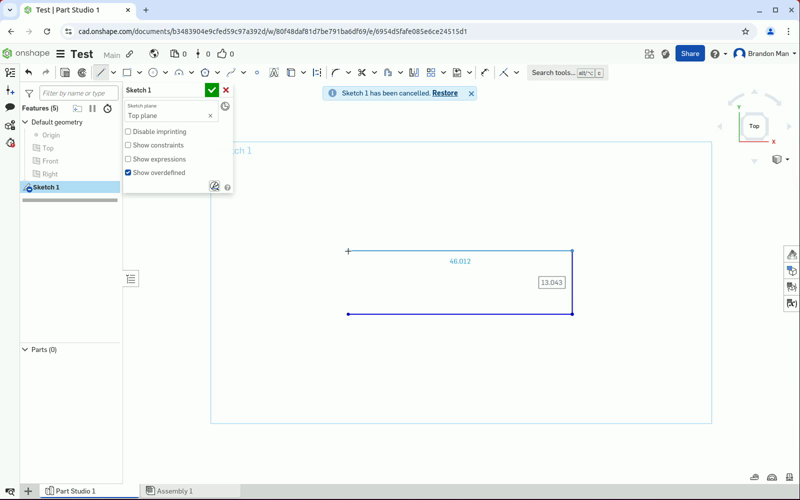
key_up(shift)
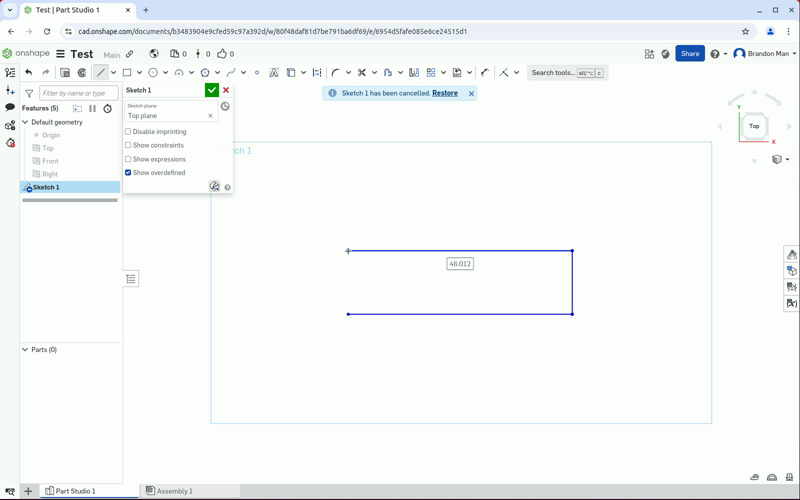
key_down(shift)
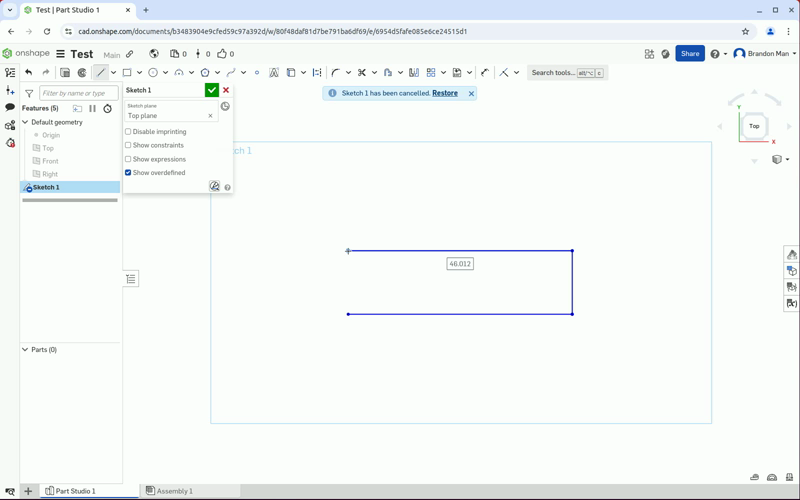
mouse_move(348, 314)
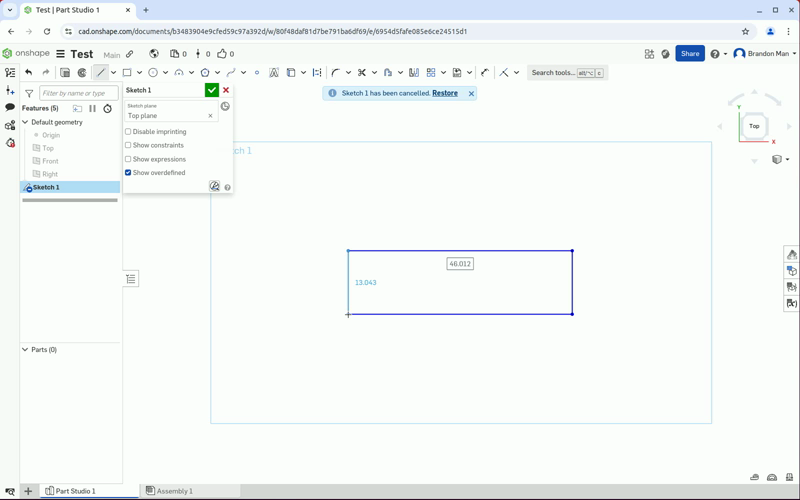
key_up(shift)
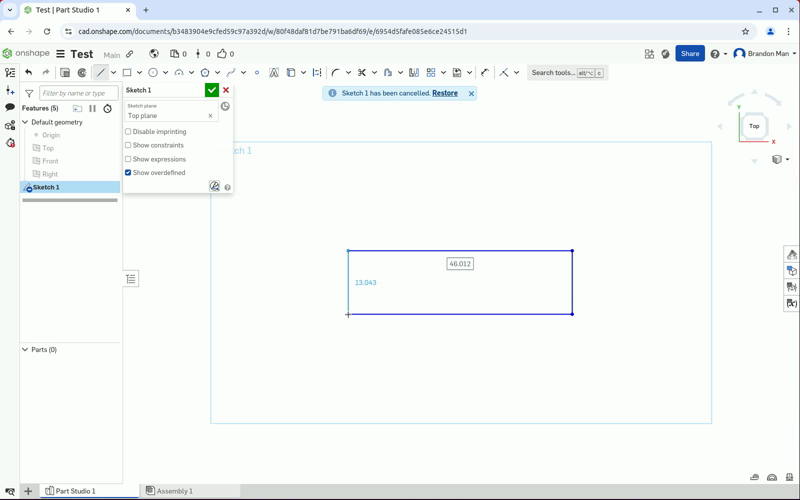
click(348, 314)
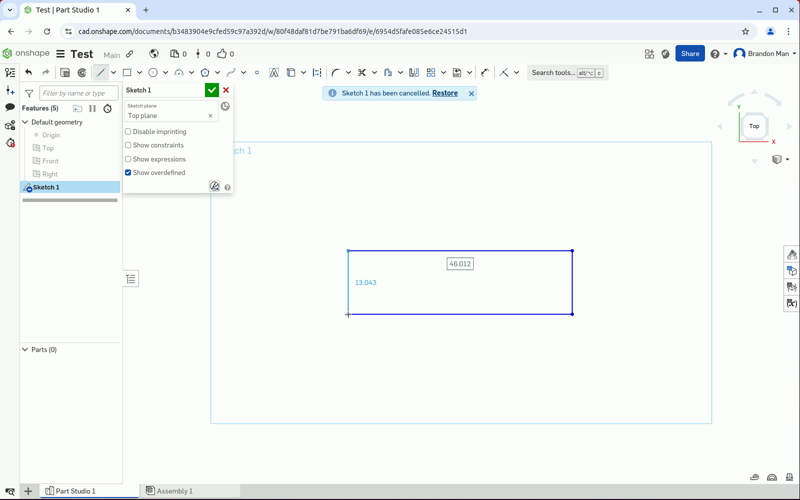
key(esc)
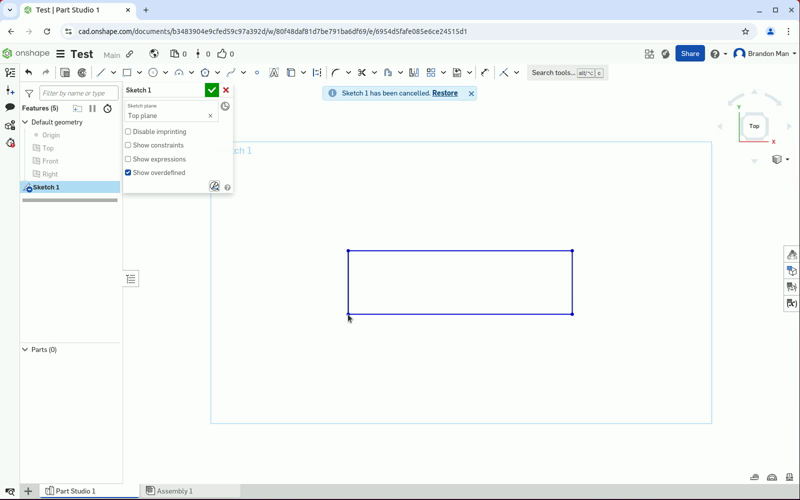
mouse_move(461, 265)
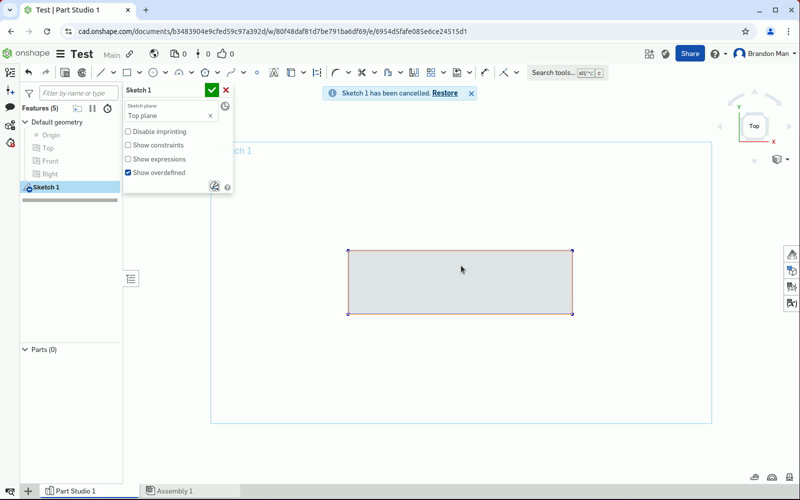
click(461, 265)
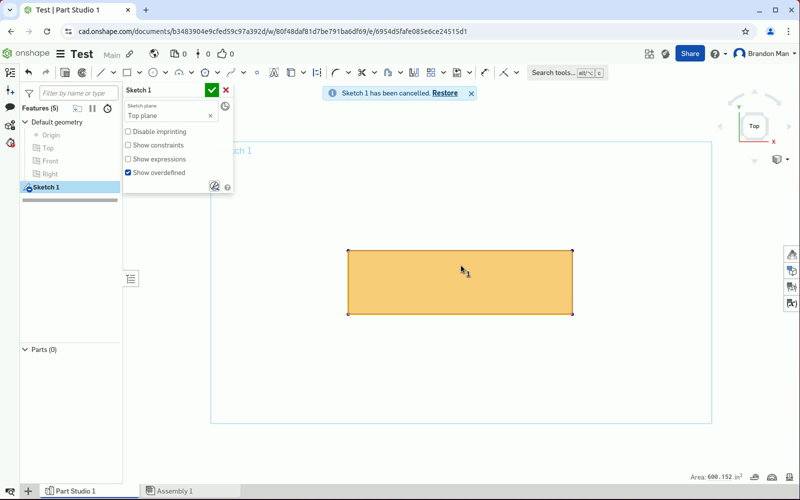
mouse_move(73, 352)
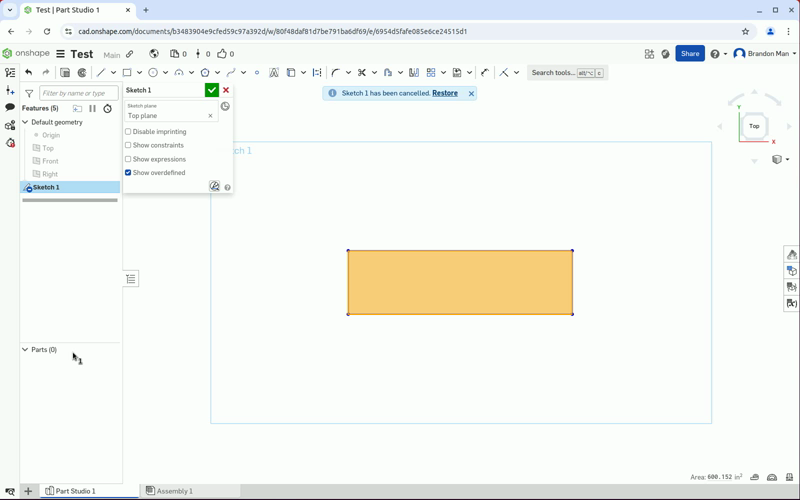
key(shift+y)
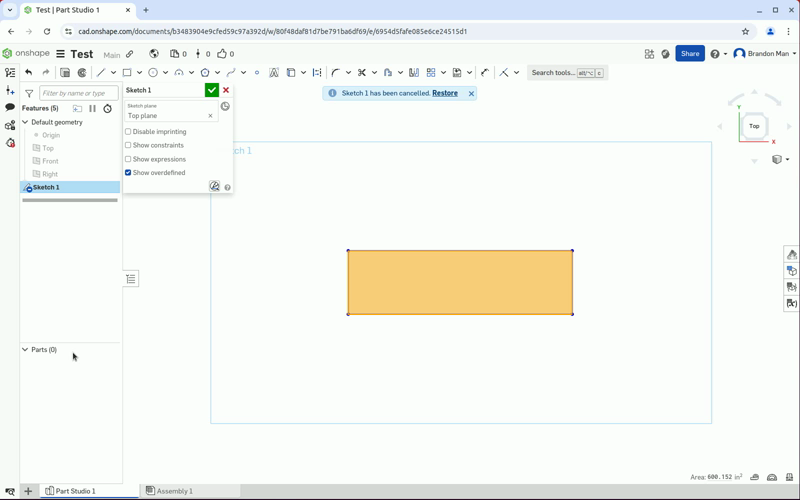
key(shift+e)
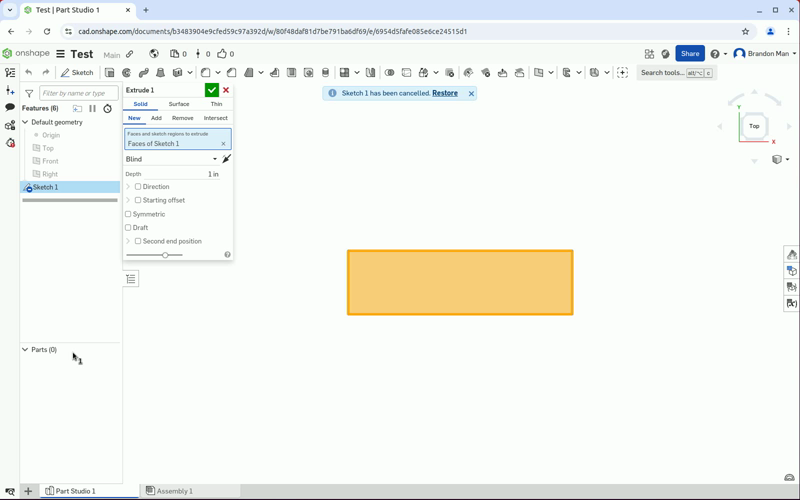
mouse_move(143, 106)
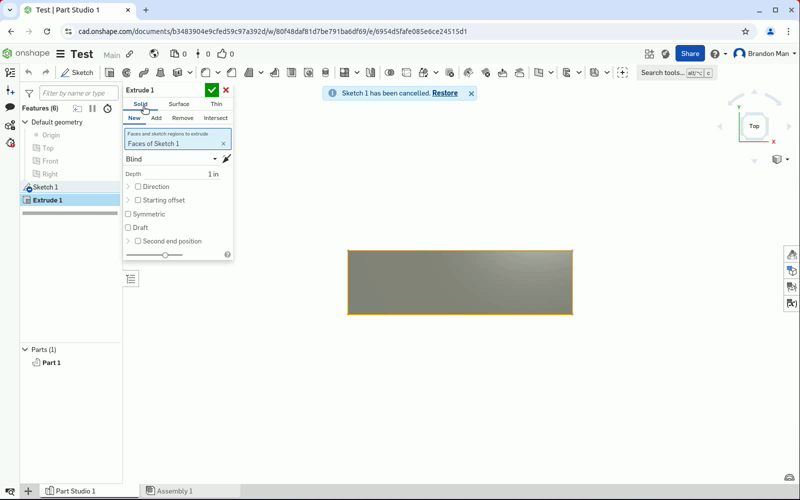
click(143, 106)
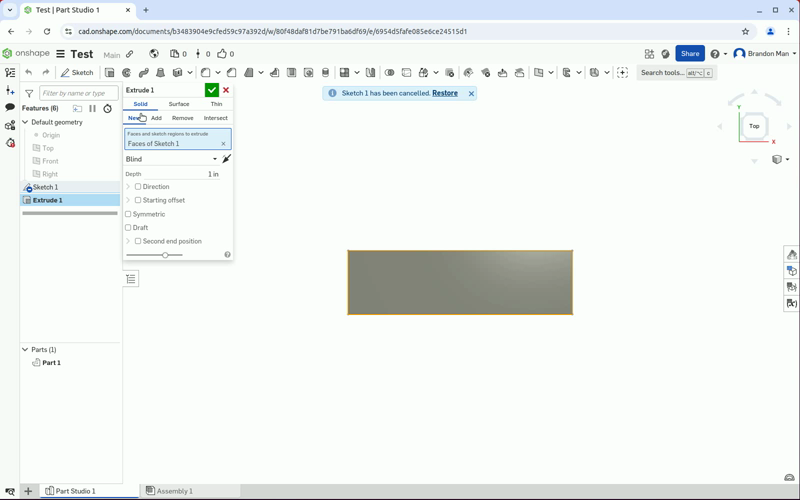
mouse_move(137, 120)
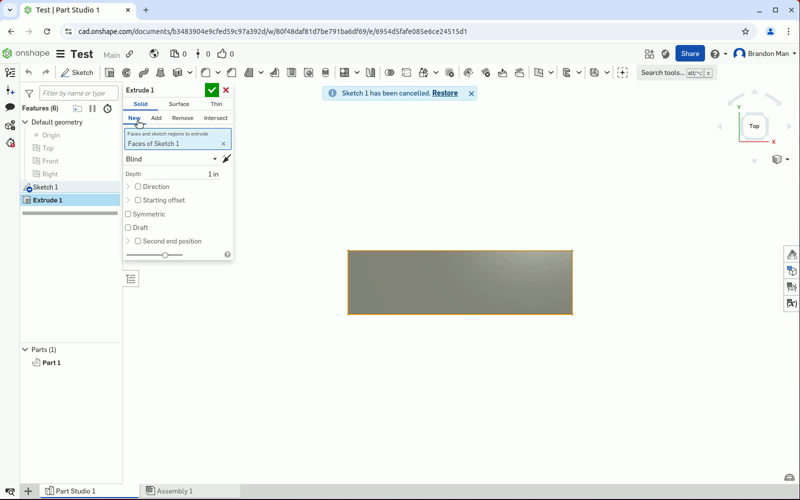
click(137, 120)
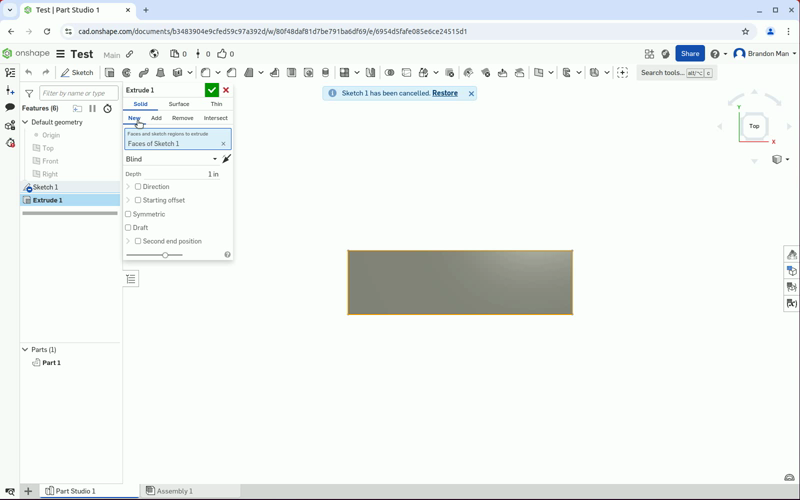
key(tab, 4)
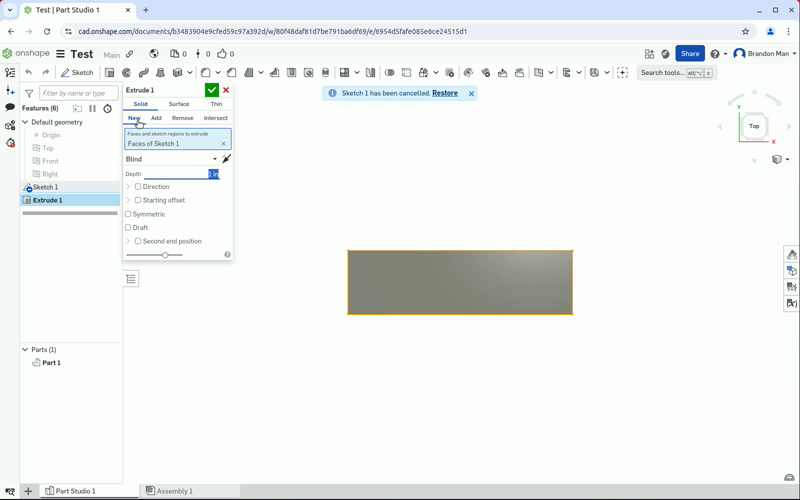
text(1.685)
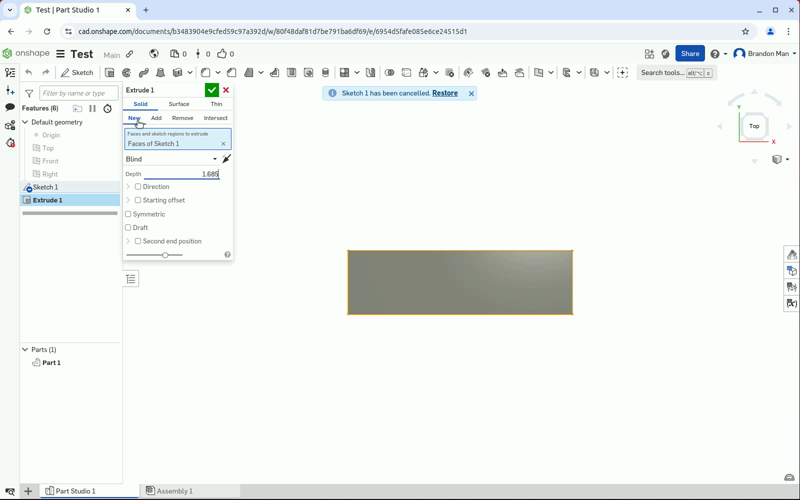
key(enter)
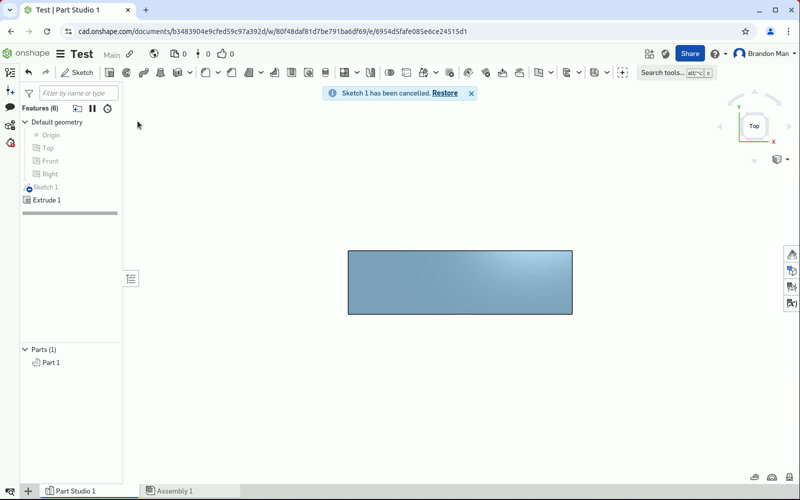
key(shift+h)
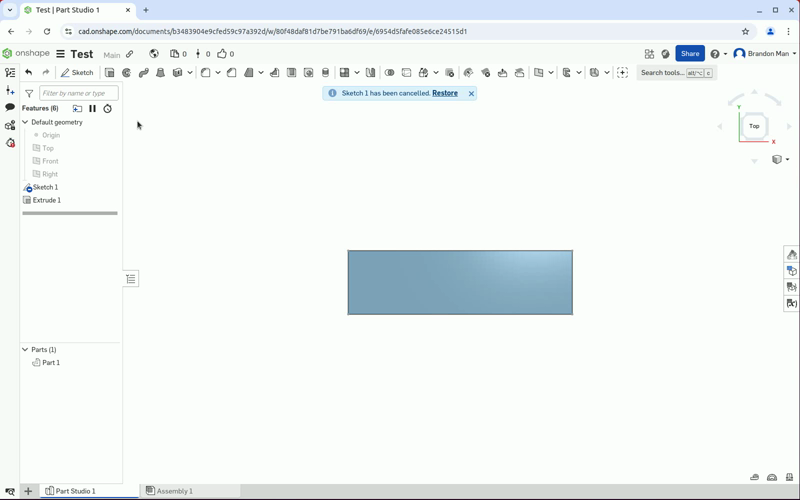
key(shift+h)
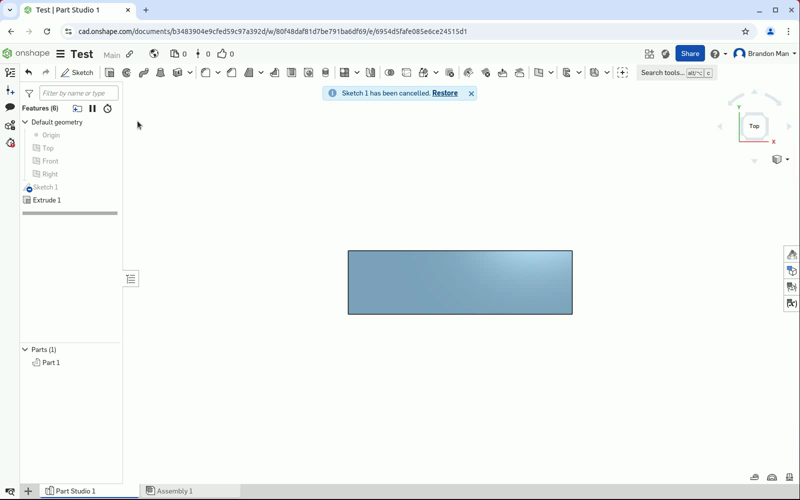
mouse_move(73, 189)
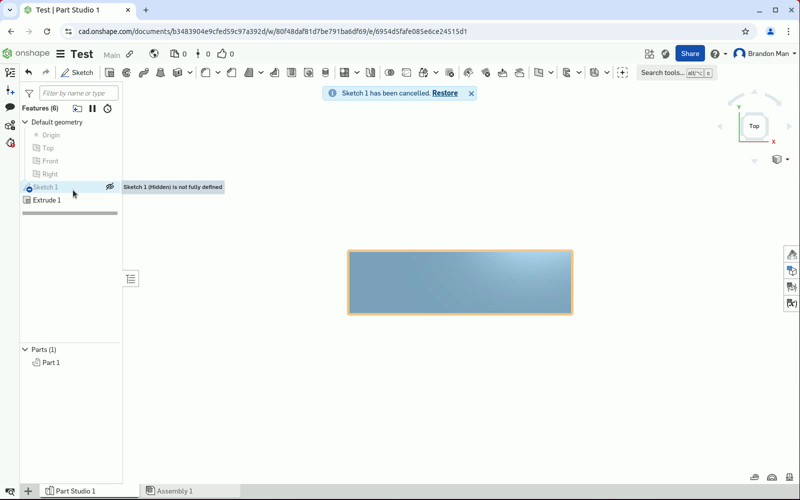
click(73, 189)
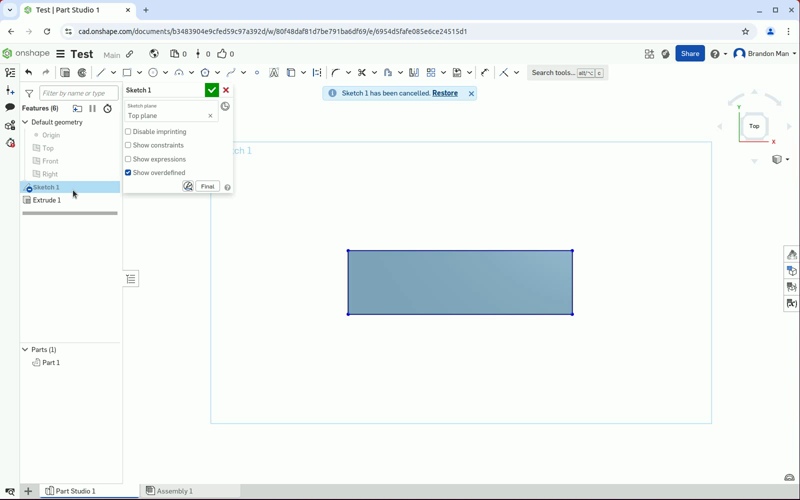
mouse_move(229, 92)
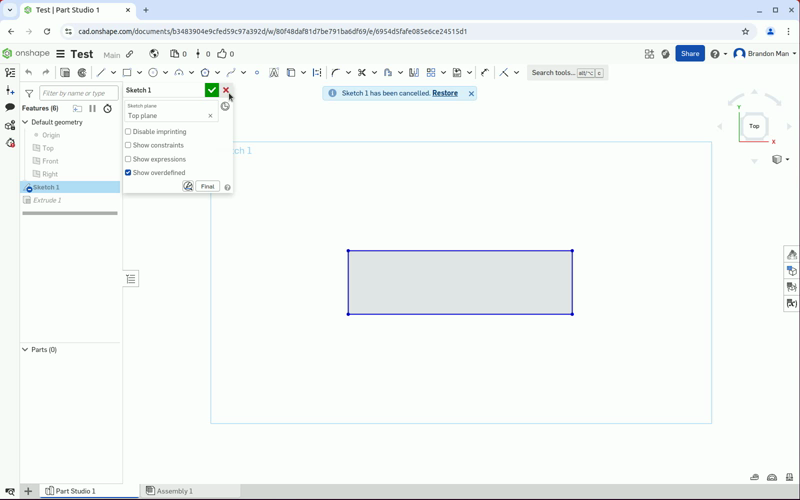
click(229, 92)
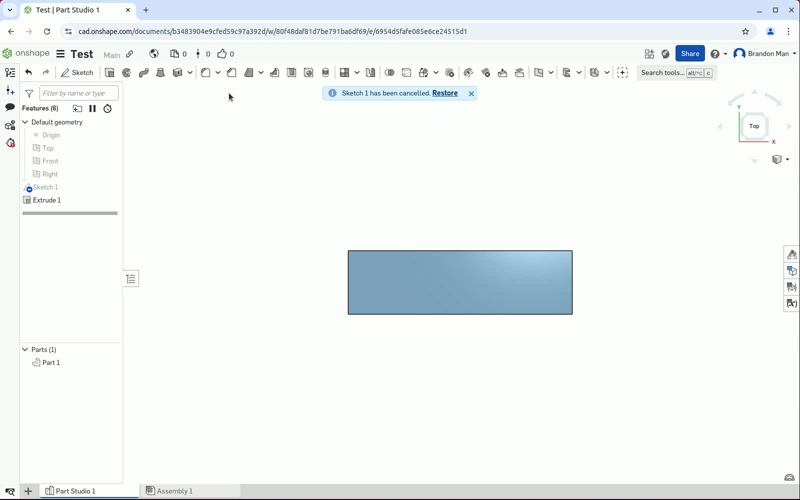
mouse_move(541, 75)
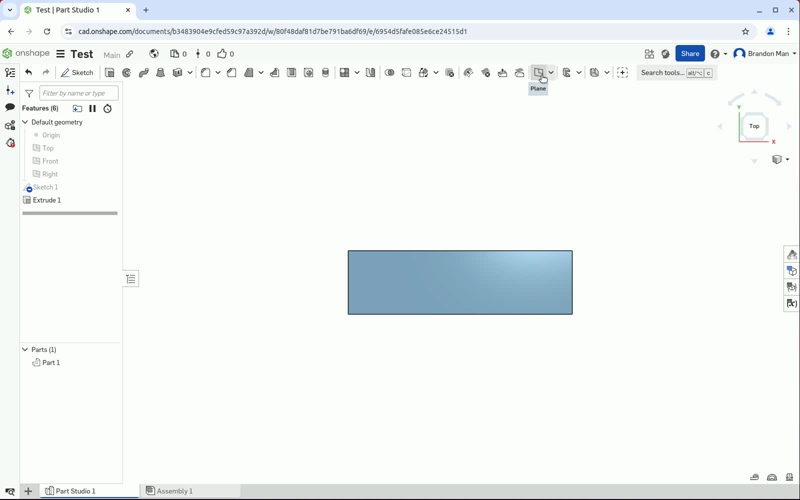
click(541, 75)
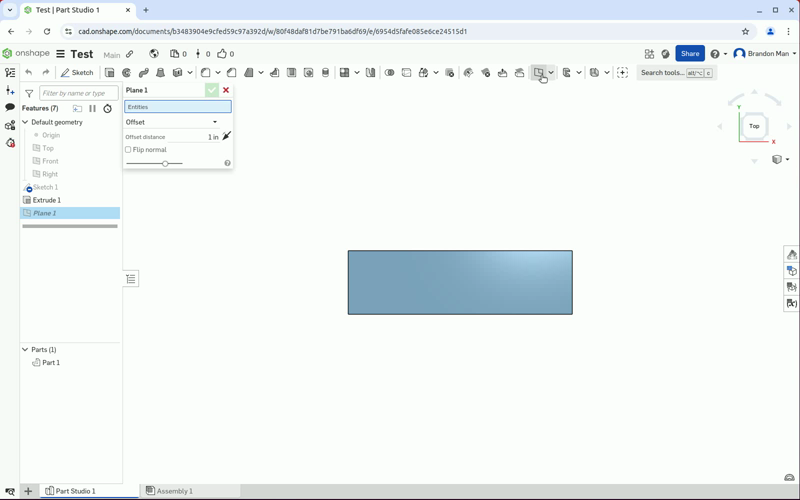
mouse_move(73, 150)
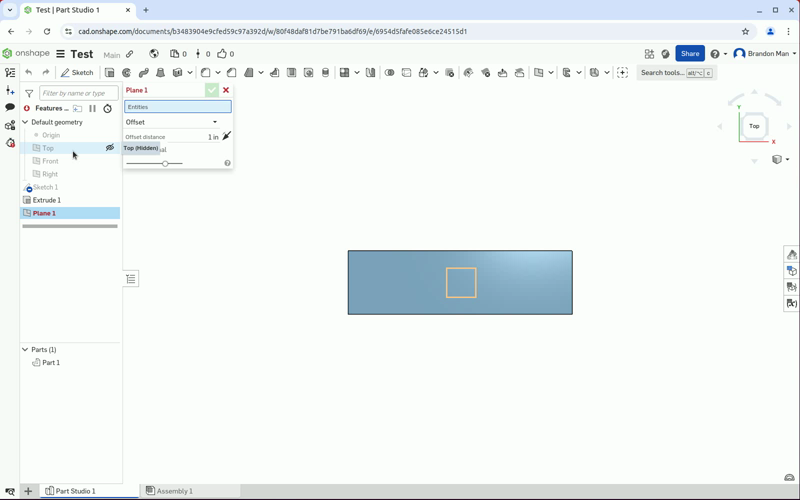
click(73, 150)
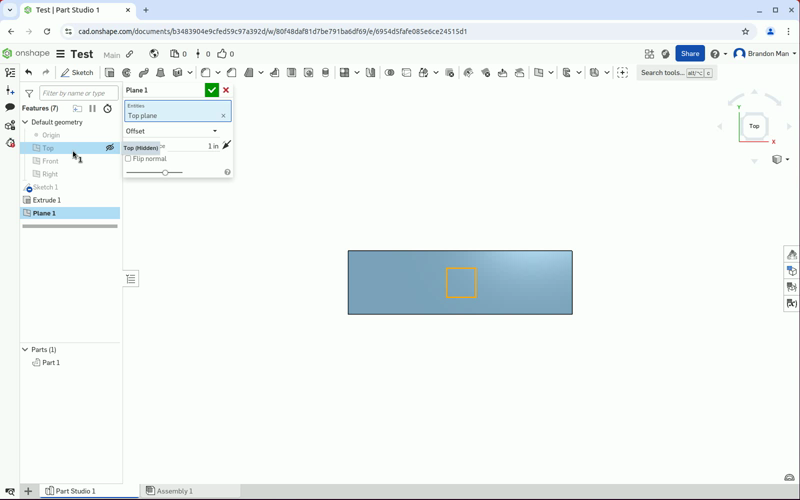
key(tab, 2)
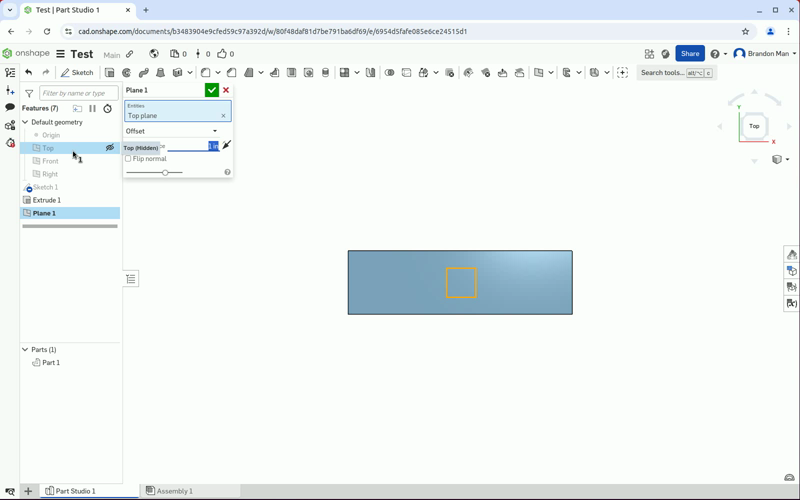
text(1.695)
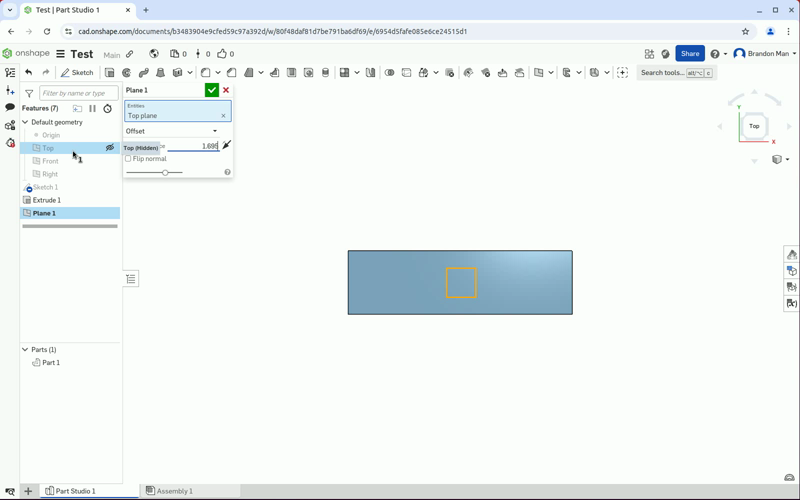
key(enter, 2)
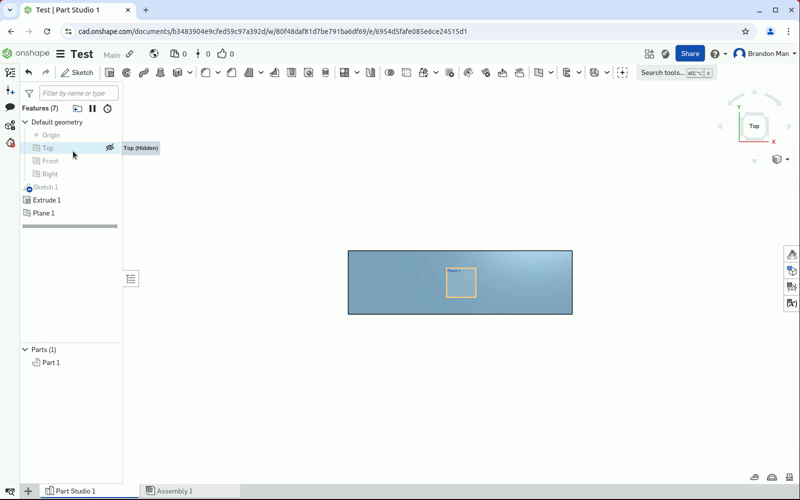
key(shift+s)
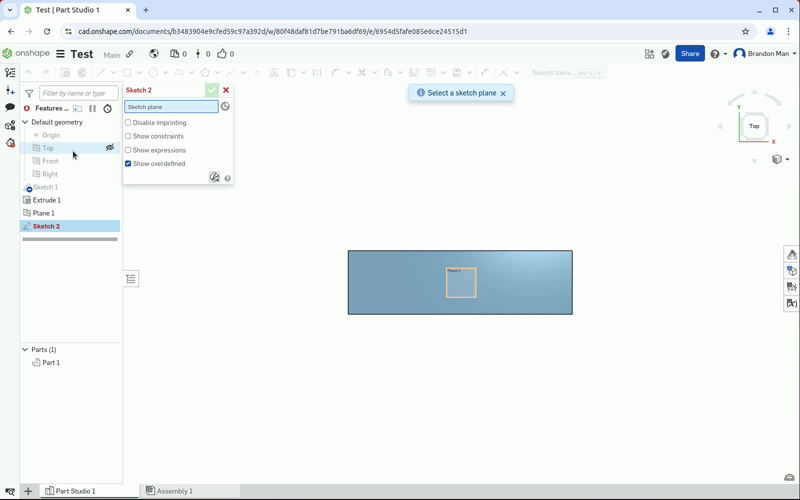
mouse_move(73, 215)
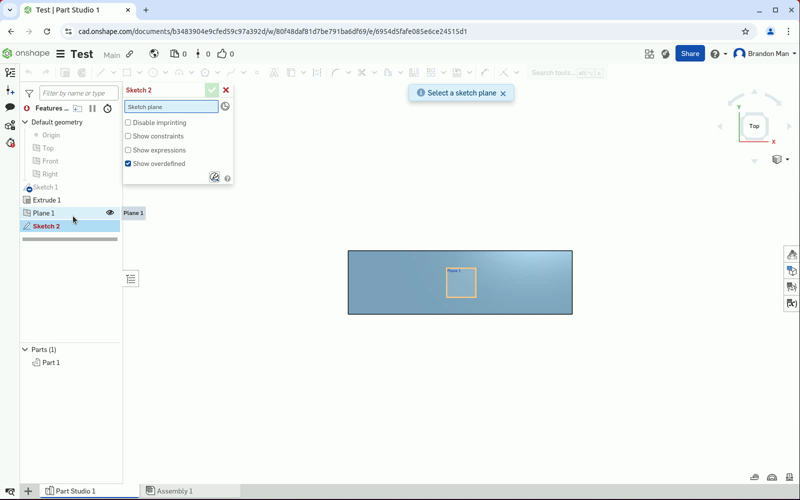
click(73, 215)
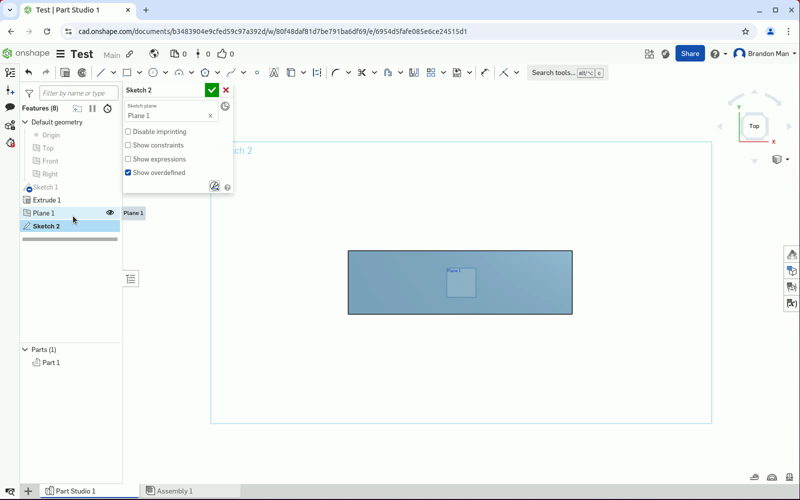
mouse_move(73, 352)
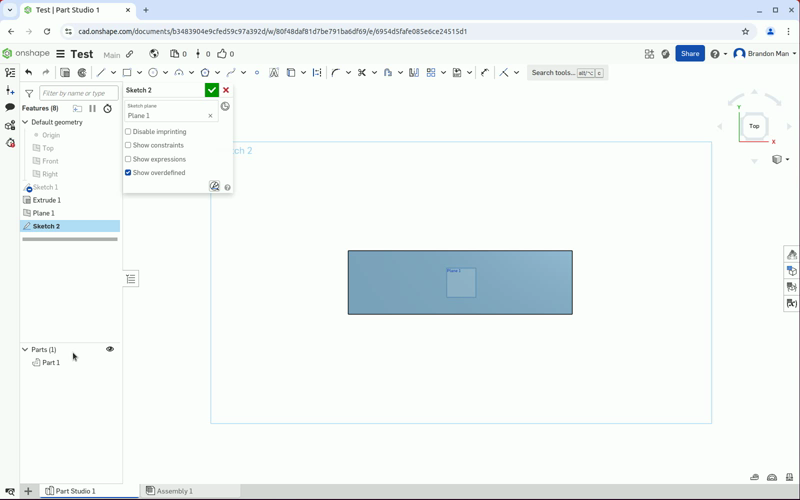
key(y)
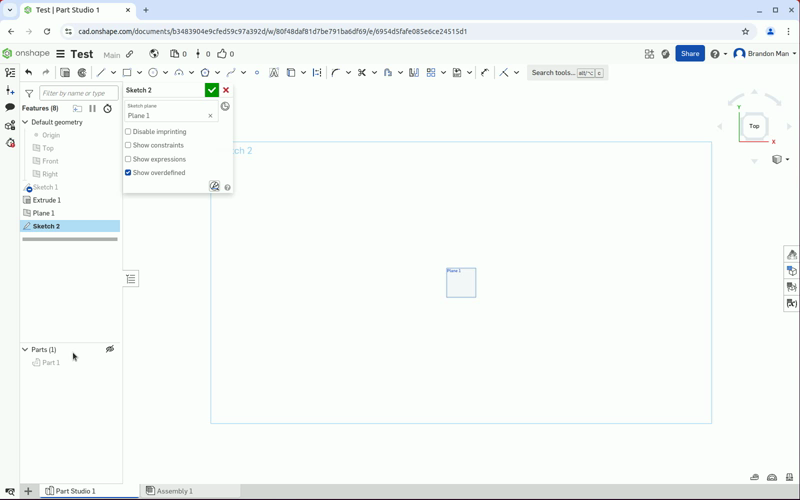
key(c)
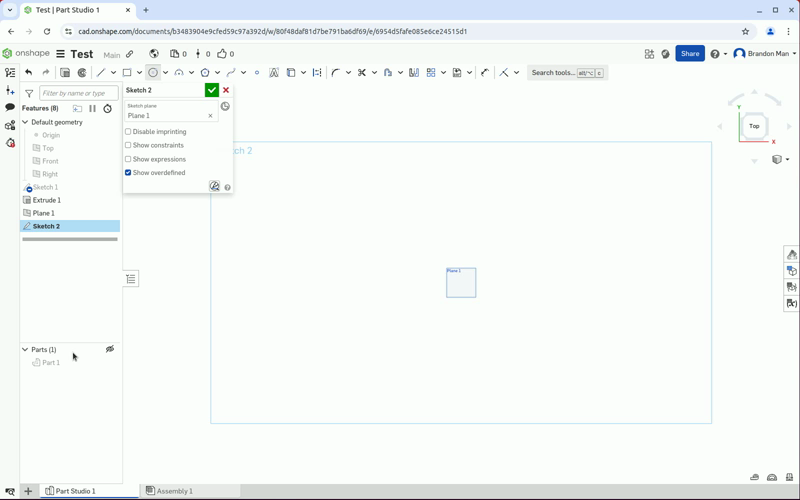
key_down(shift)
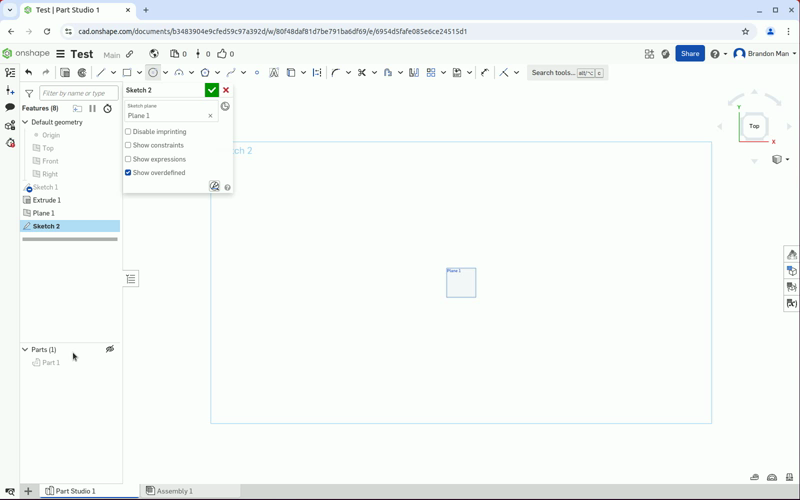
mouse_move(565, 282)
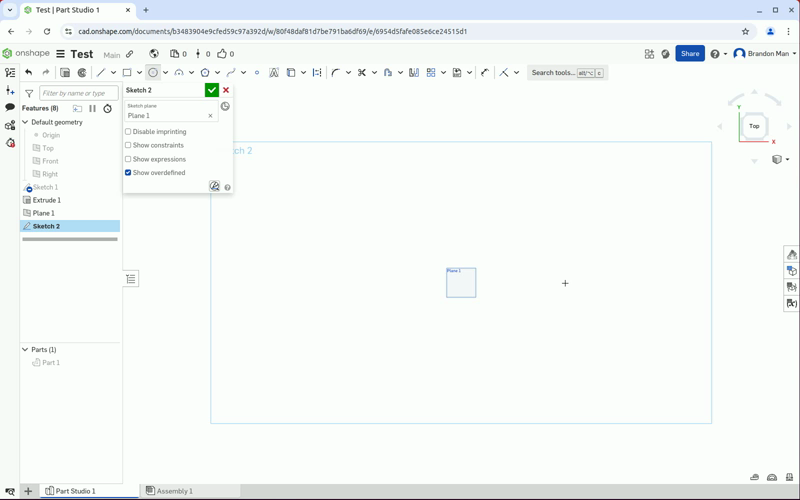
click(565, 282)
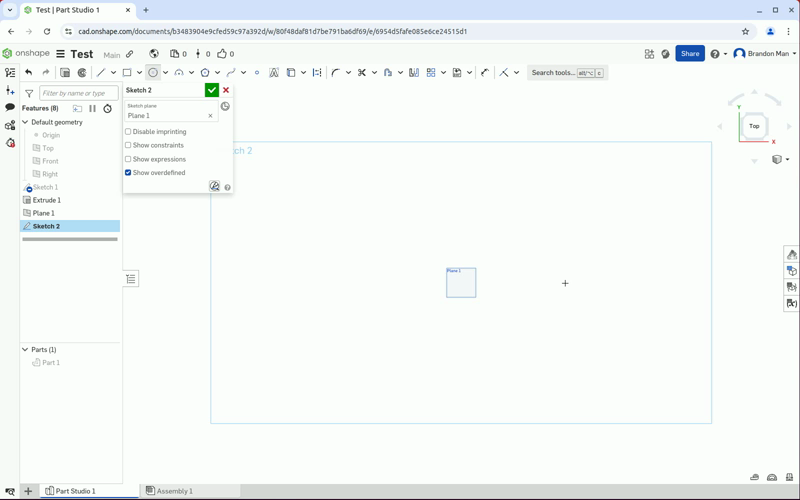
key_up(shift)
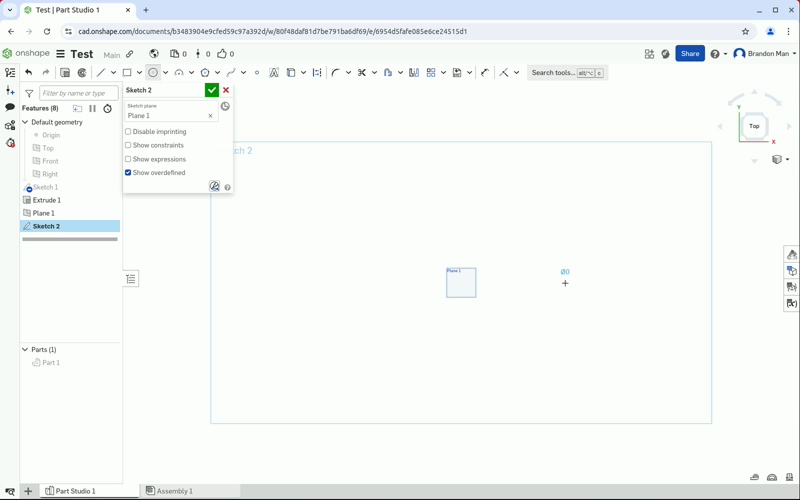
mouse_move(574, 282)
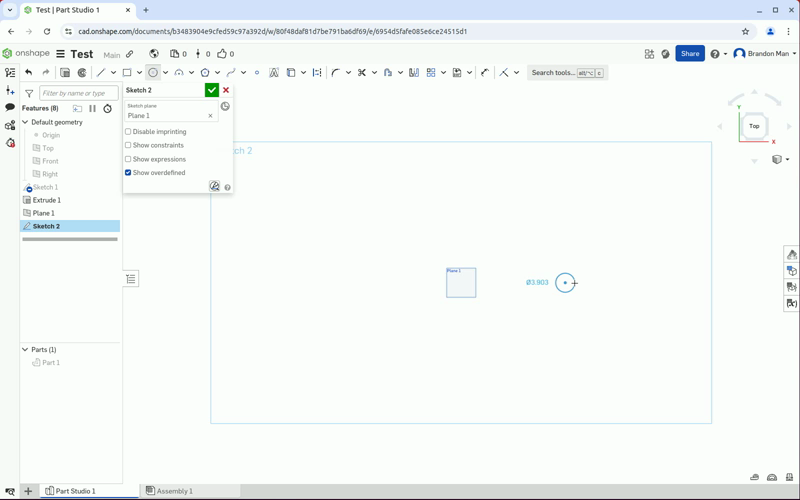
click(574, 282)
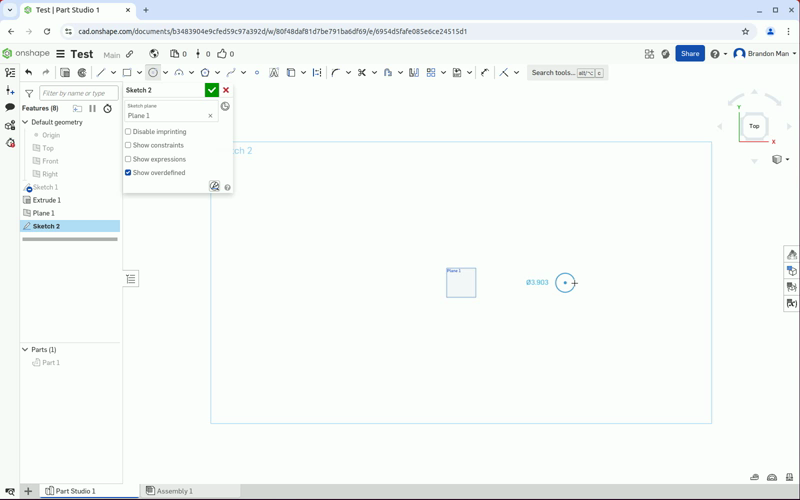
key(esc)
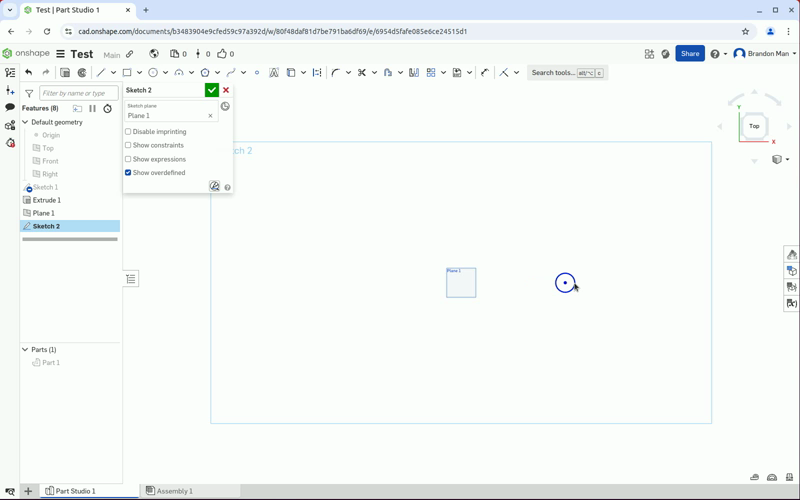
mouse_move(565, 277)
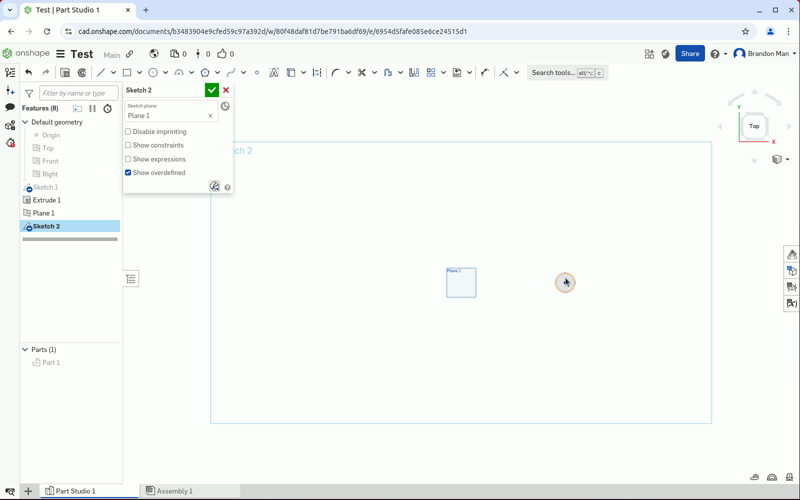
scroll(6)
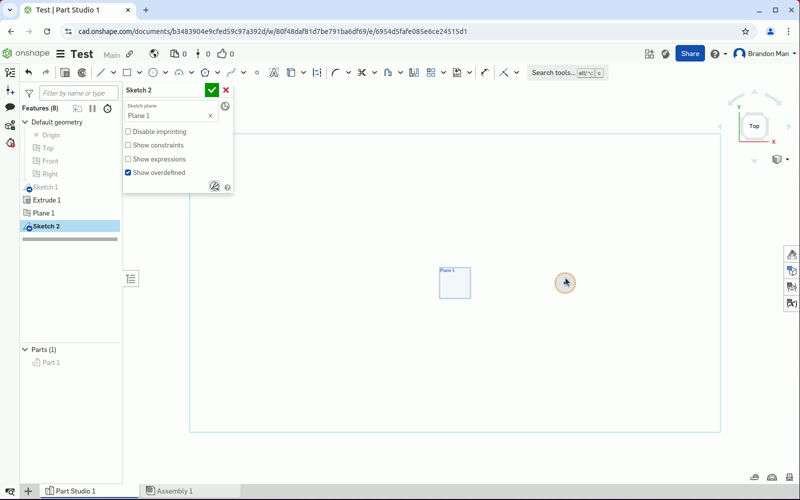
scroll(6)
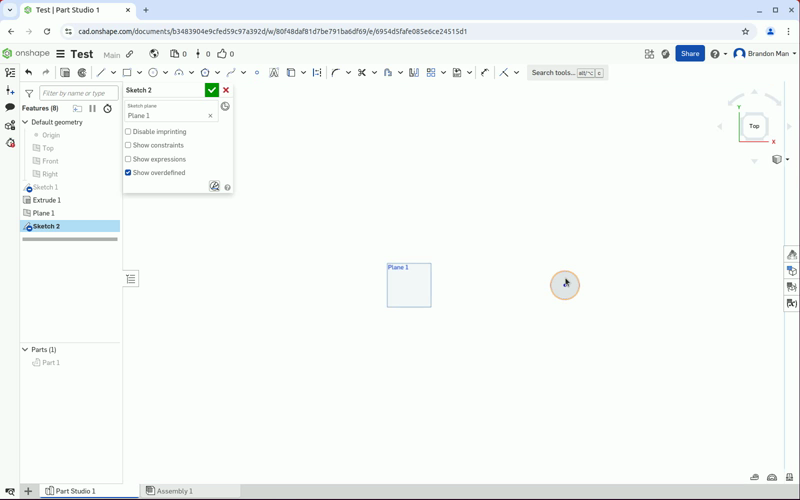
scroll(6)
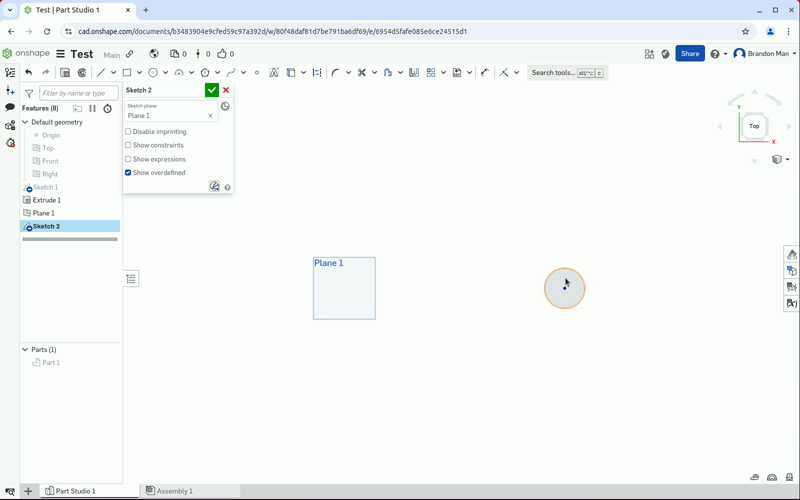
scroll(6)
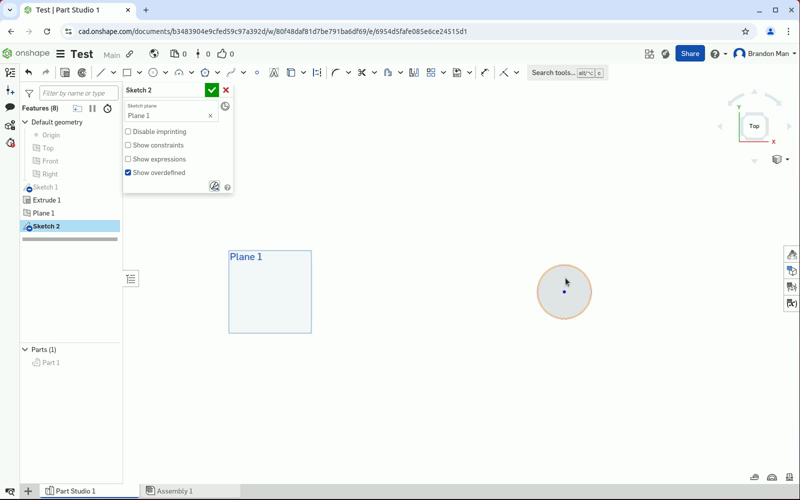
scroll(6)
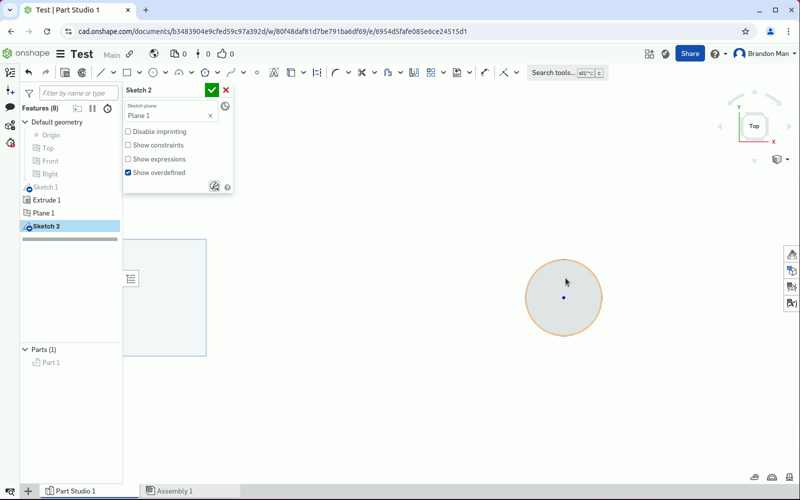
scroll(6)
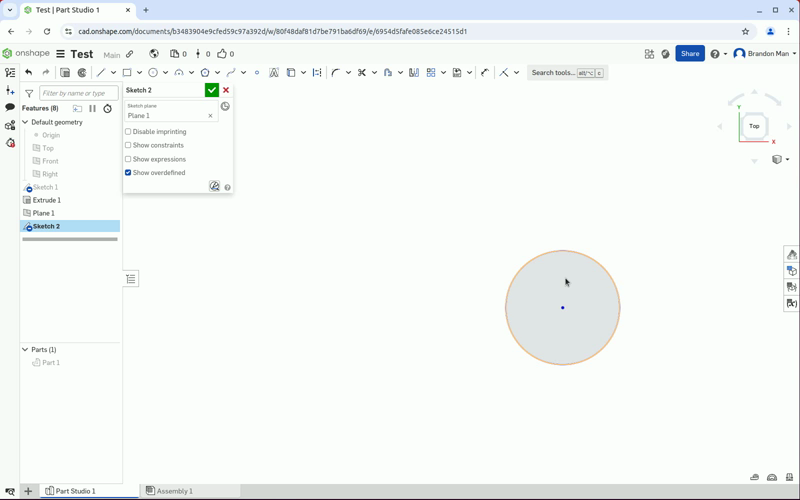
scroll(6)
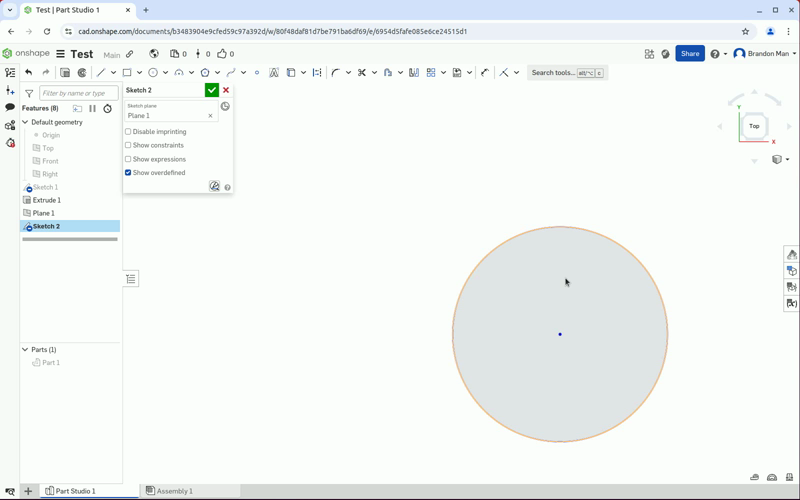
click(565, 277)
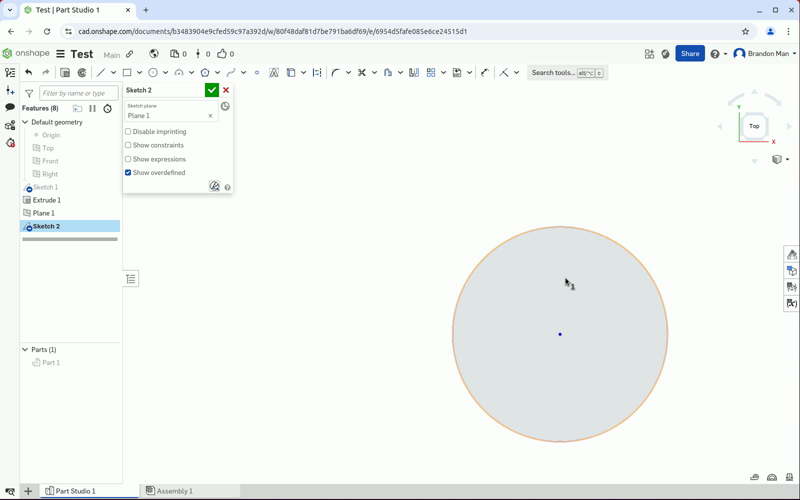
scroll(-6)
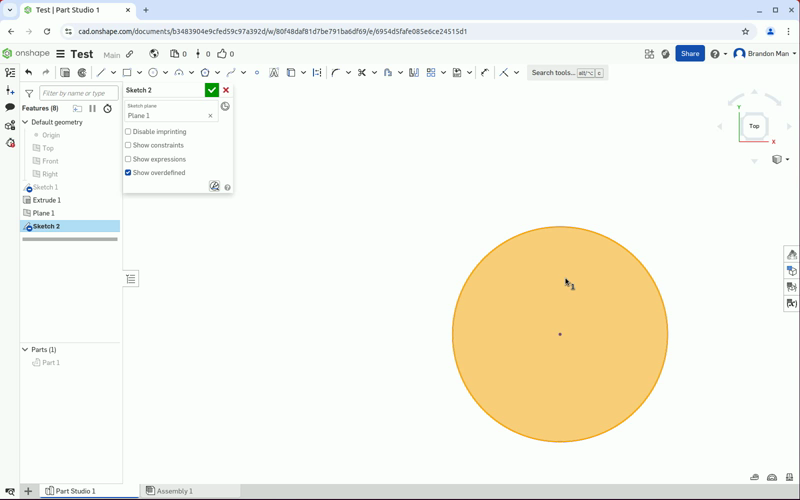
scroll(-6)
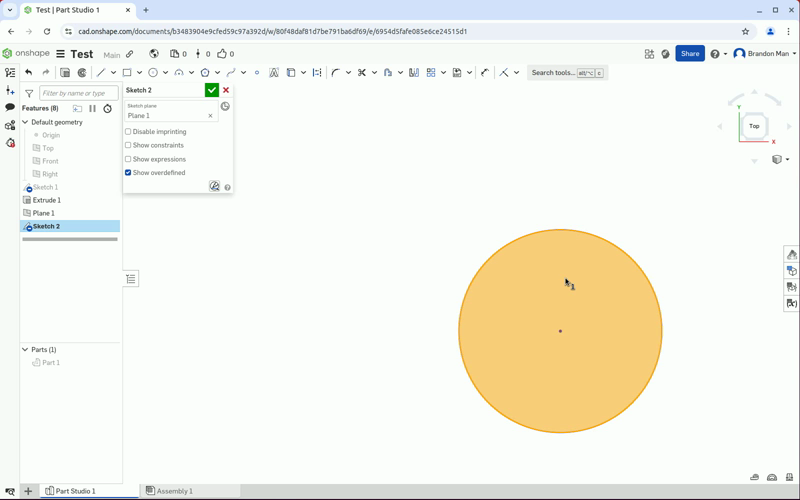
scroll(-6)
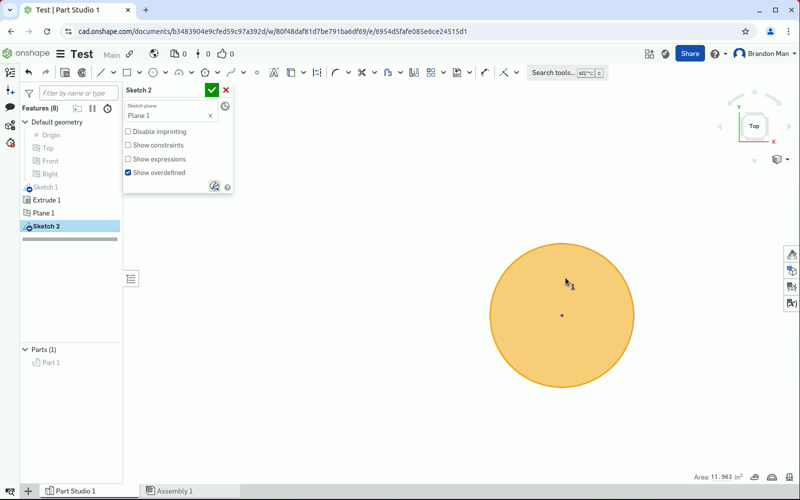
scroll(-6)
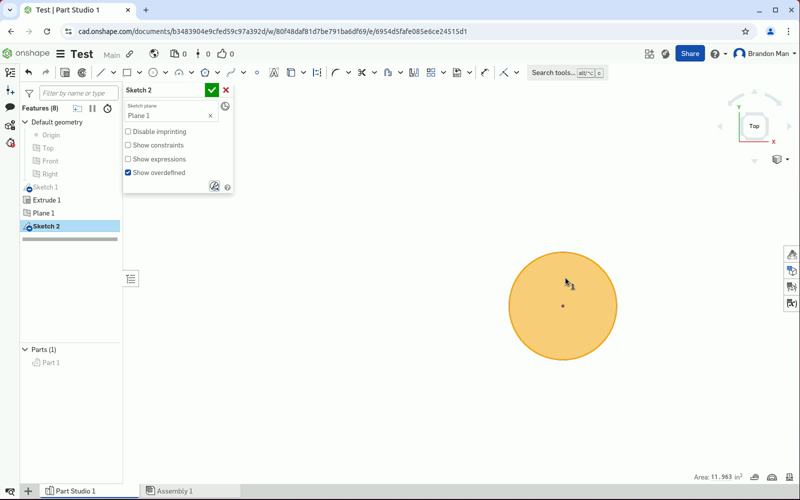
scroll(-6)
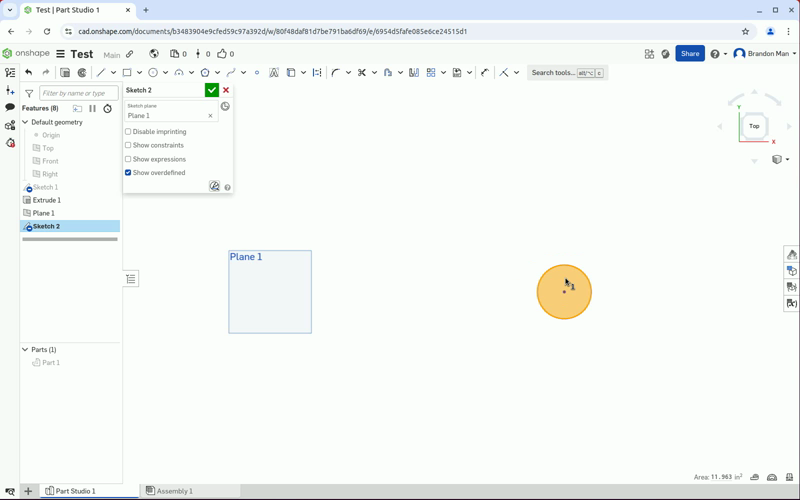
scroll(-6)
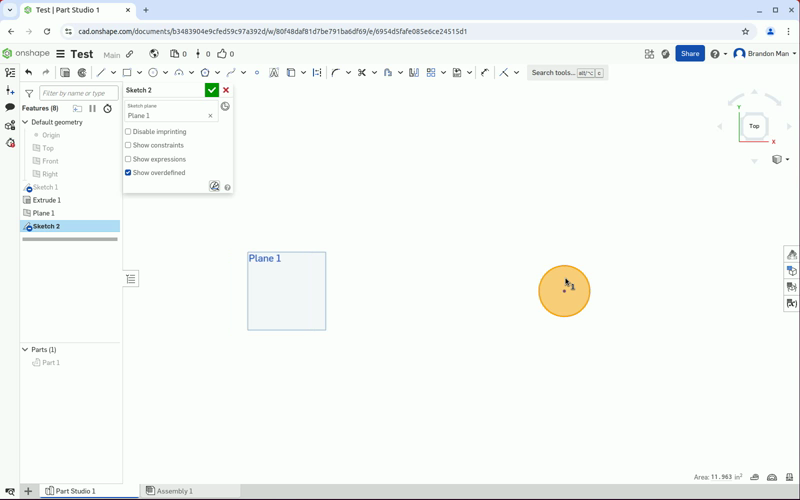
scroll(-6)
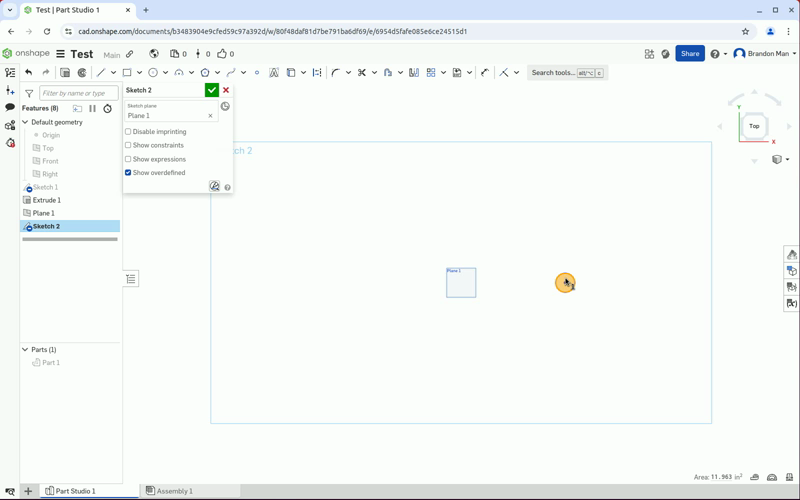
mouse_move(73, 352)
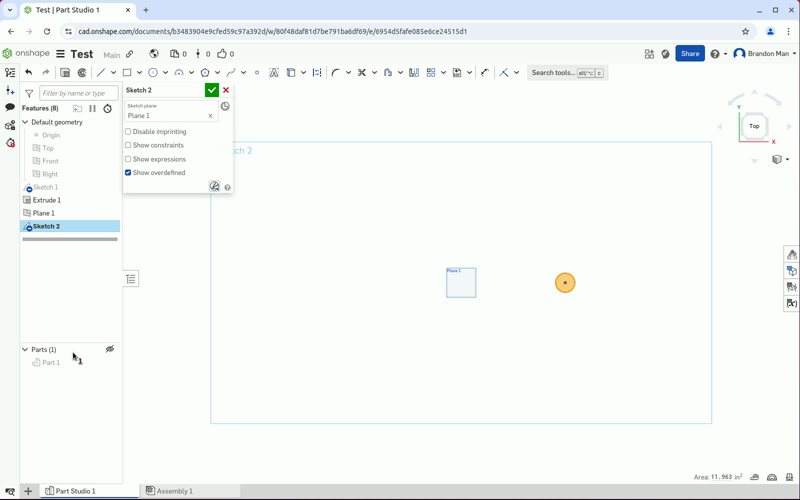
key(shift+y)
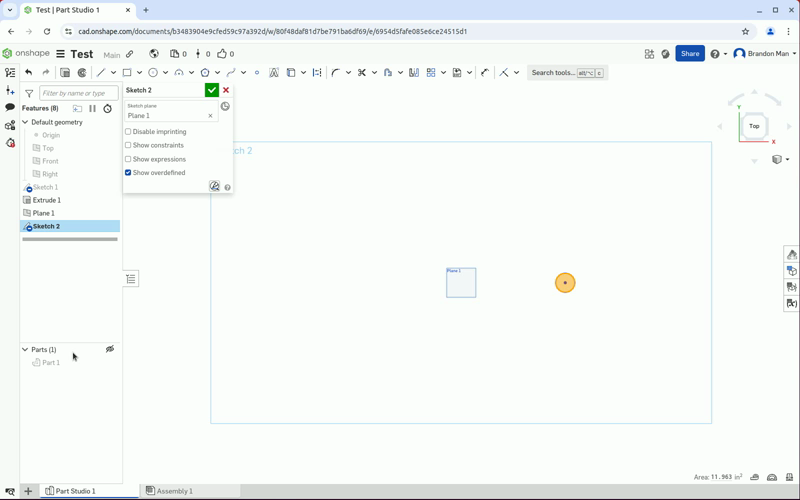
key(shift+e)
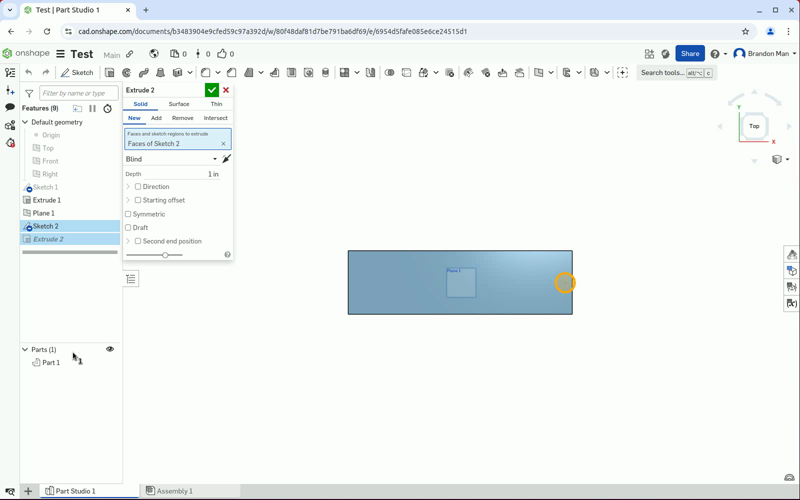
mouse_move(143, 106)
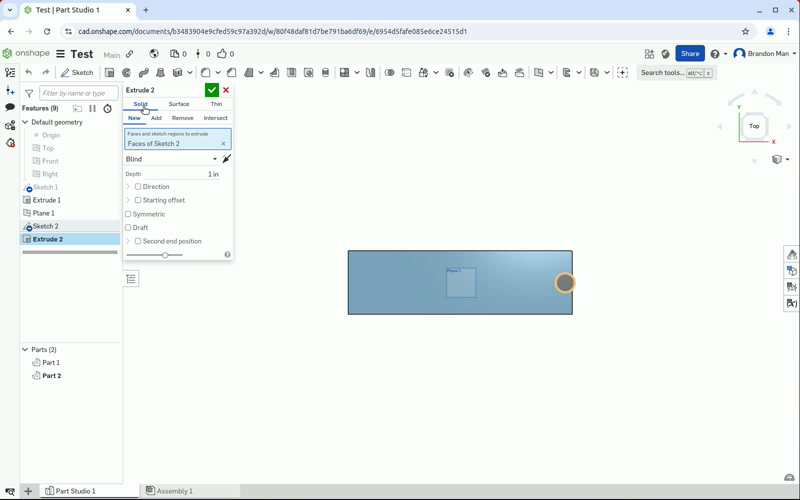
click(143, 106)
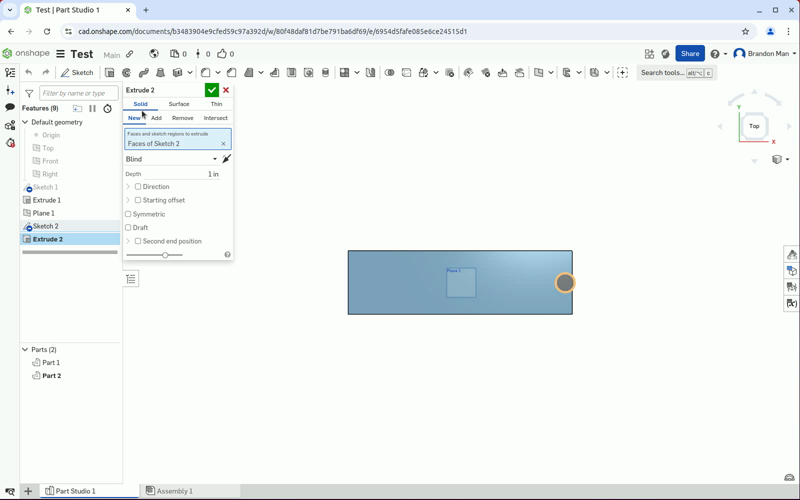
mouse_move(137, 120)
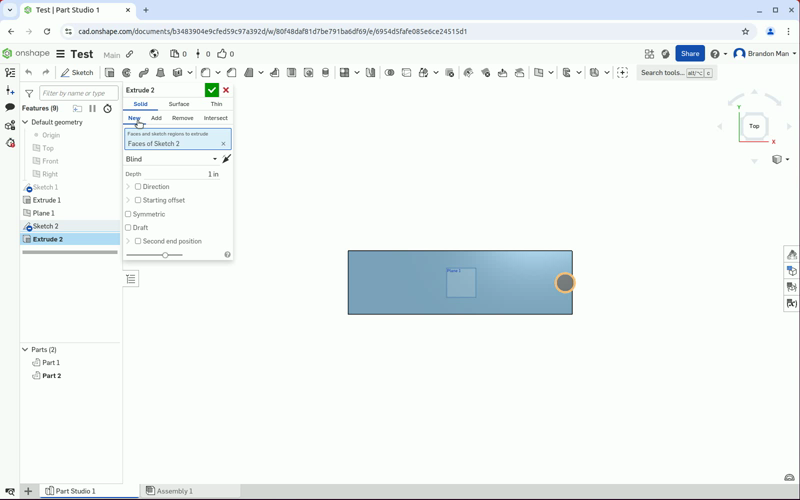
click(137, 120)
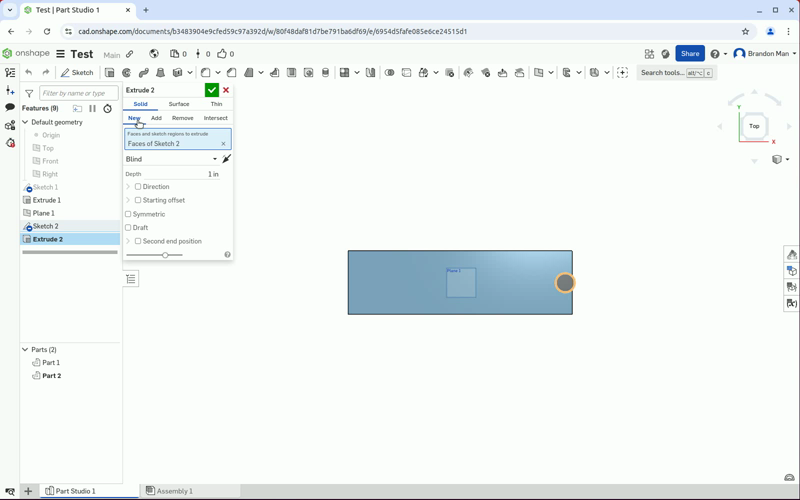
key(tab, 4)
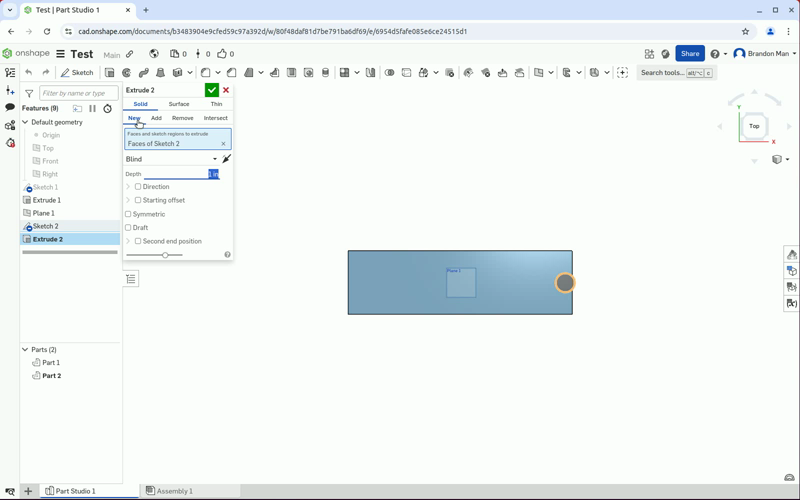
text(5.296)
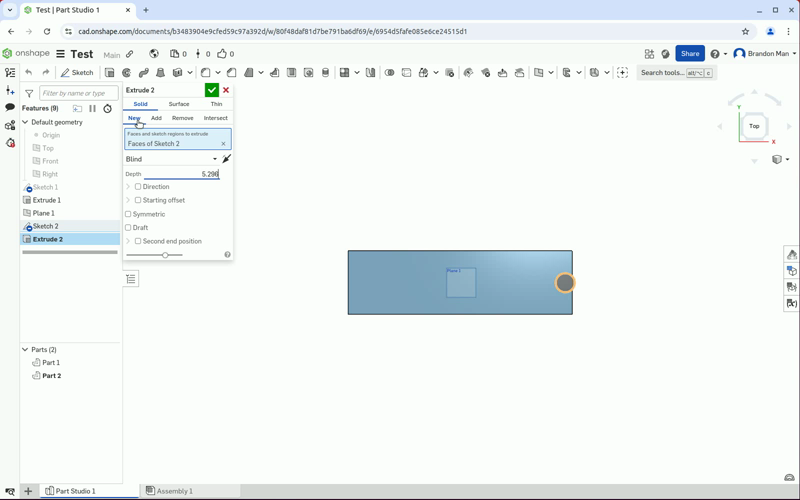
key(enter)
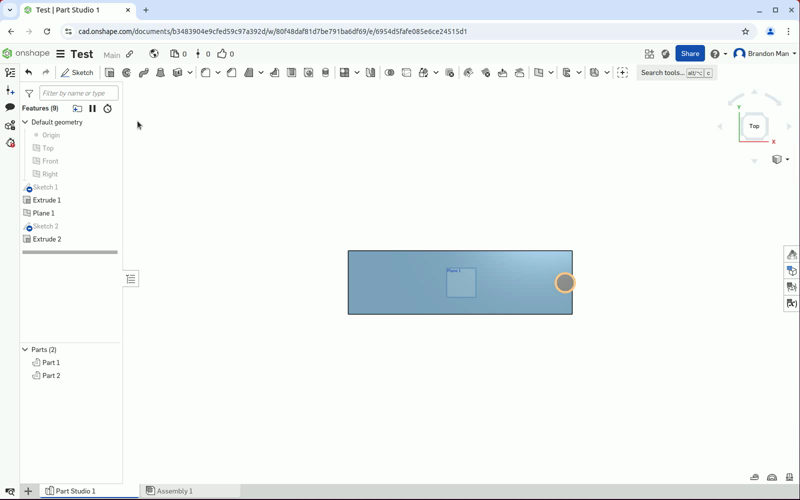
key(shift+h)
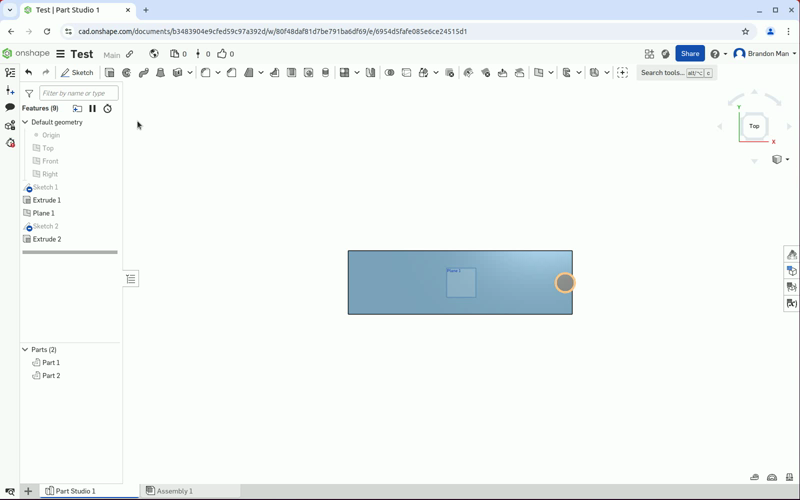
key(shift+h)
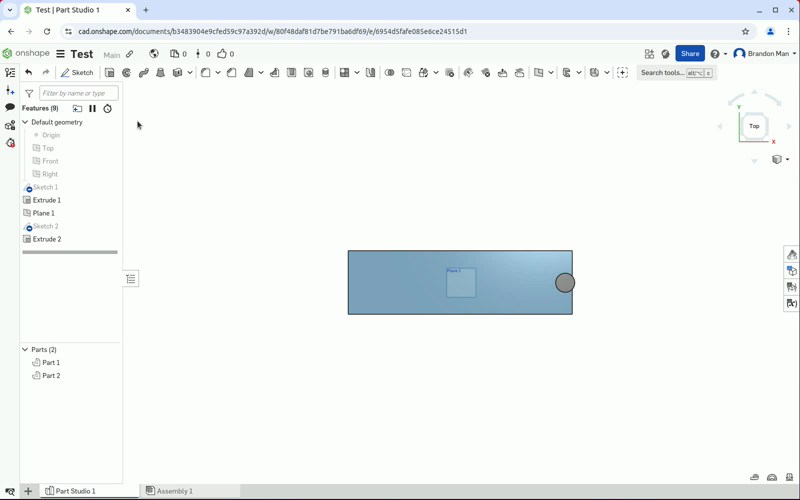
mouse_move(73, 189)
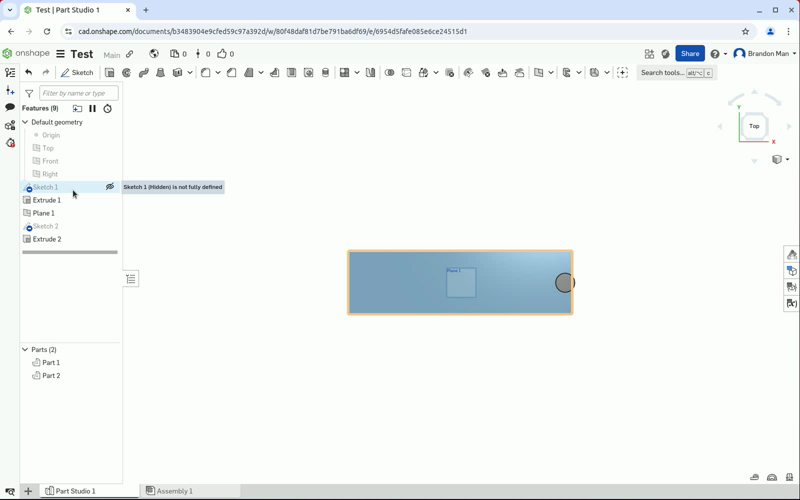
click(73, 189)
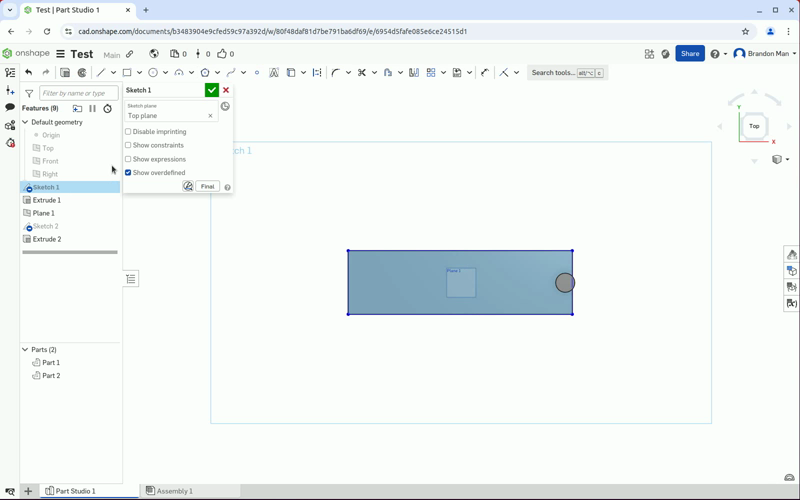
mouse_move(229, 92)
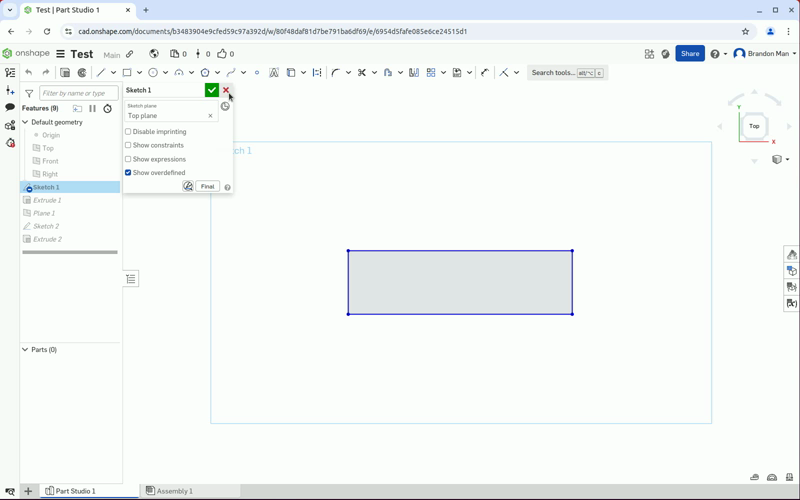
click(229, 92)
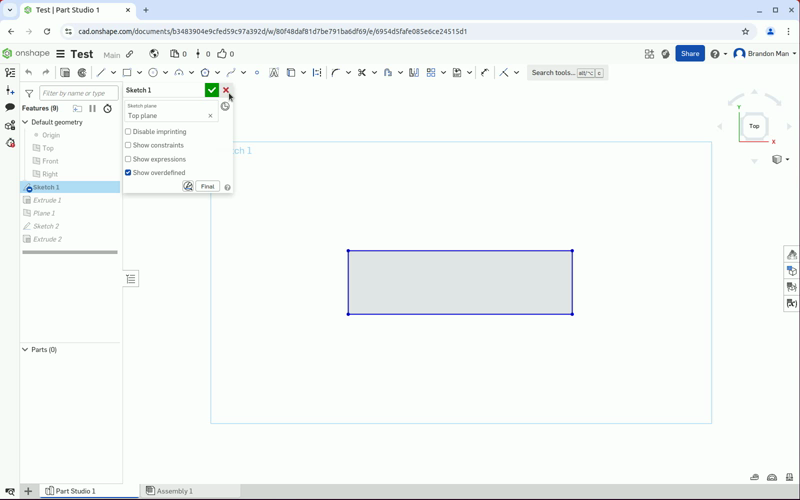
key(shift+s)
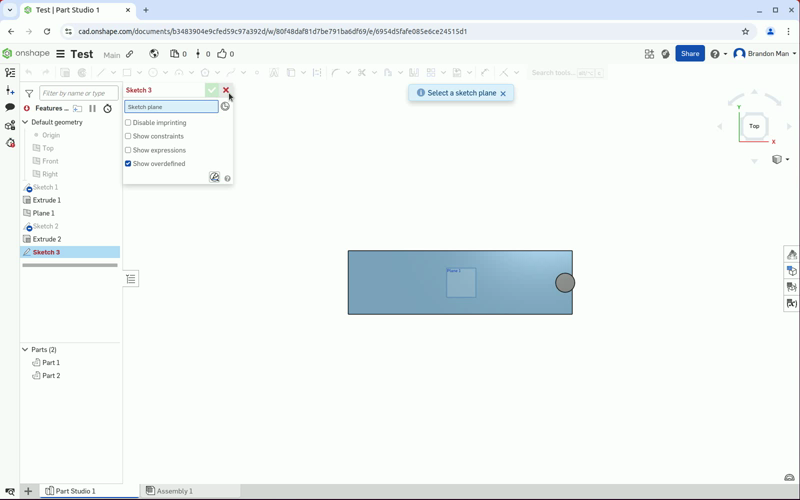
mouse_move(73, 215)
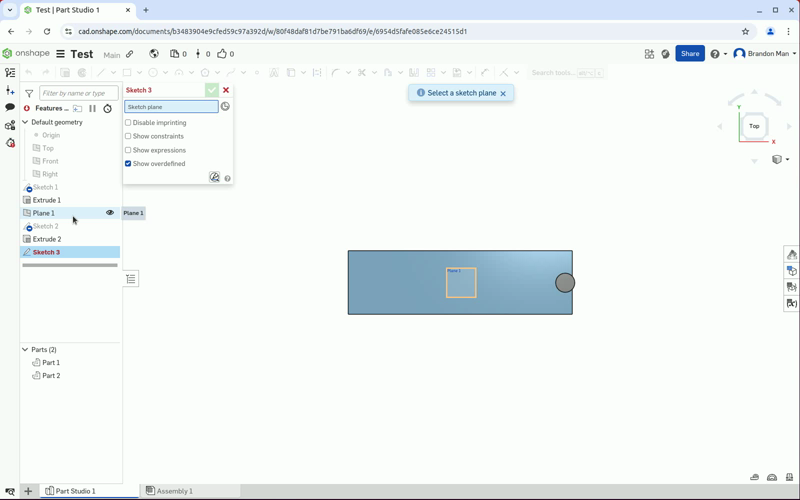
click(73, 215)
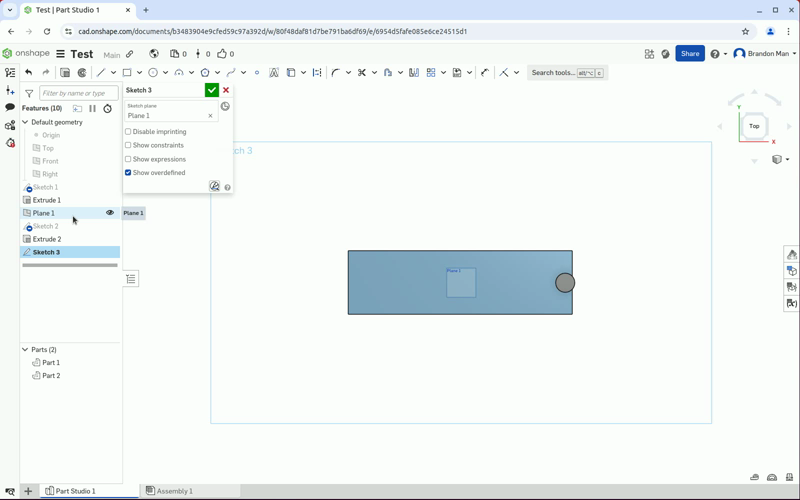
mouse_move(73, 352)
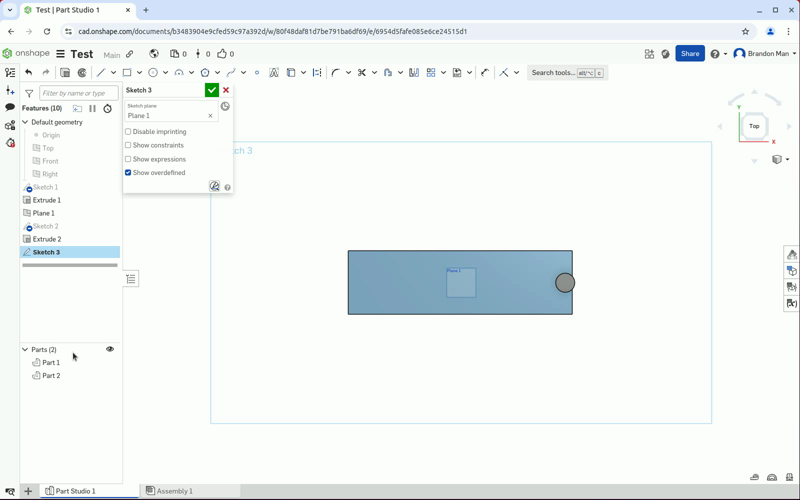
key(y)
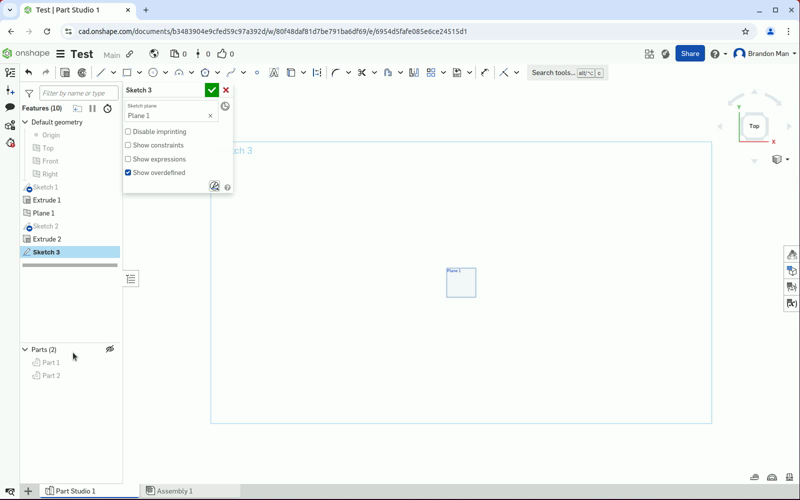
key(c)
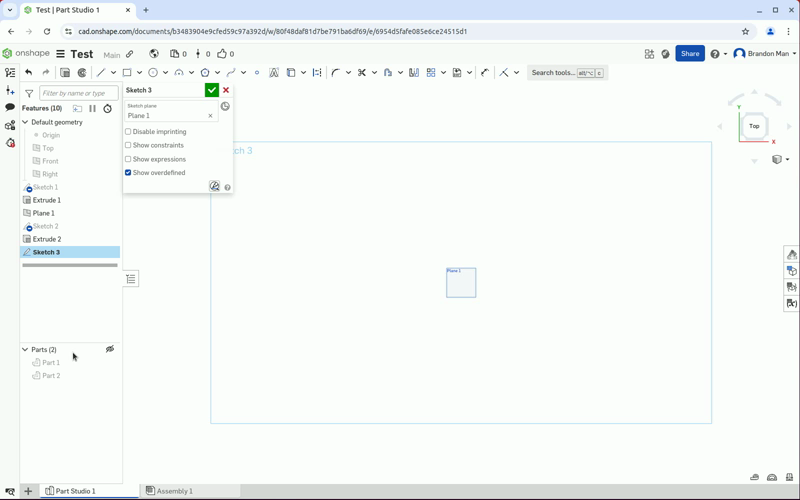
key_down(shift)
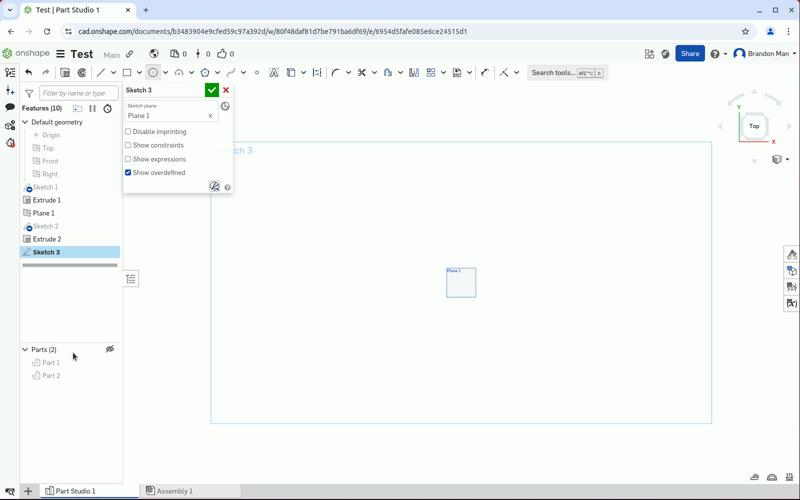
mouse_move(471, 282)
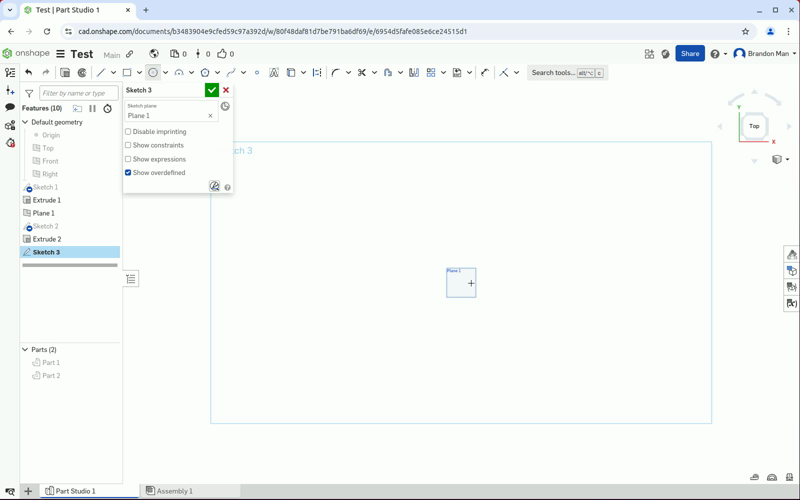
click(471, 282)
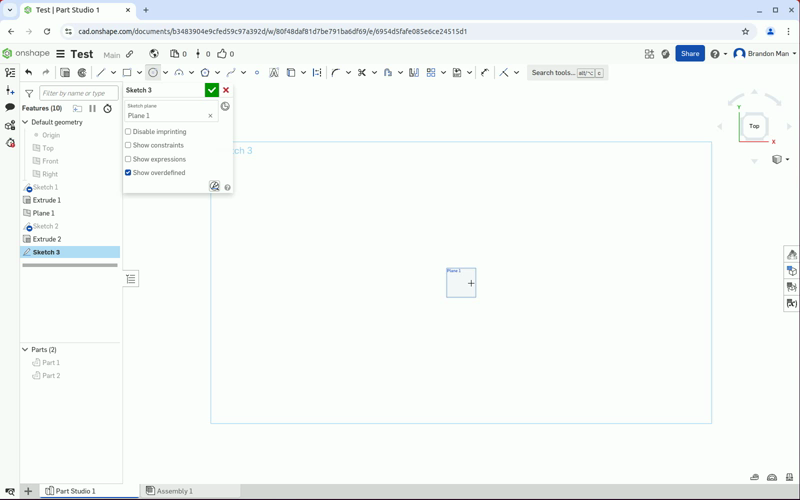
key_up(shift)
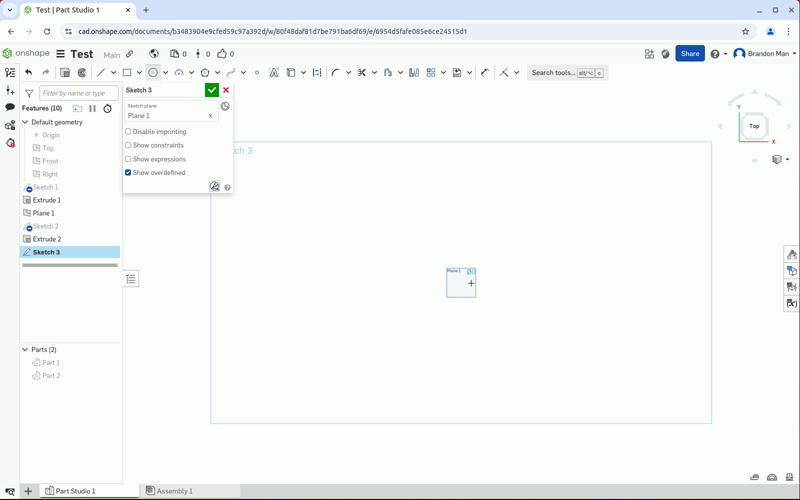
mouse_move(477, 282)
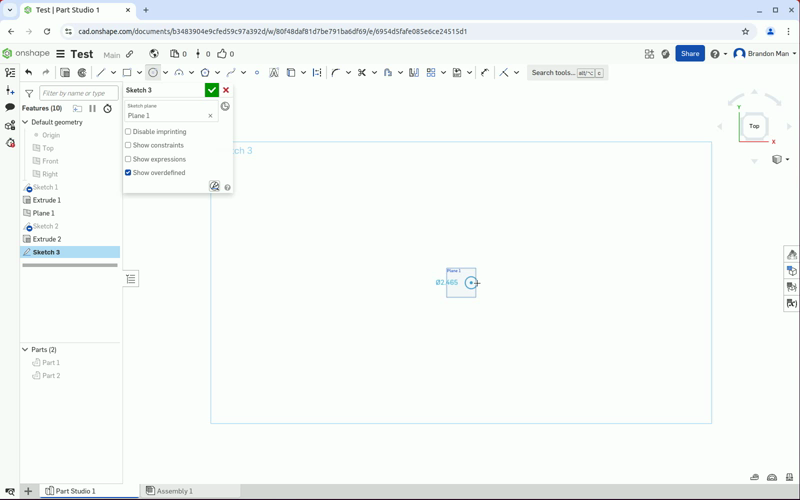
click(477, 282)
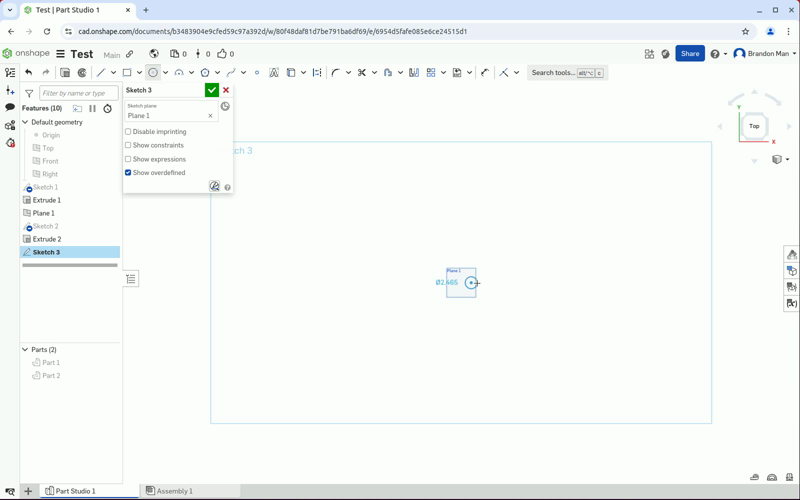
key(esc)
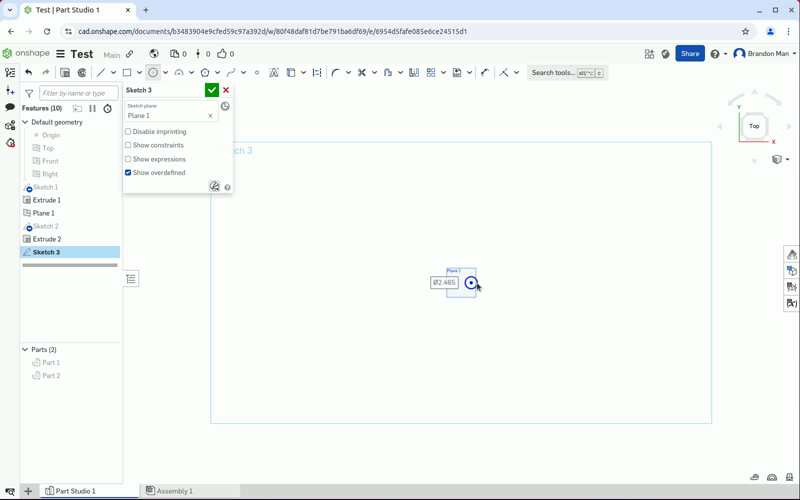
mouse_move(469, 286)
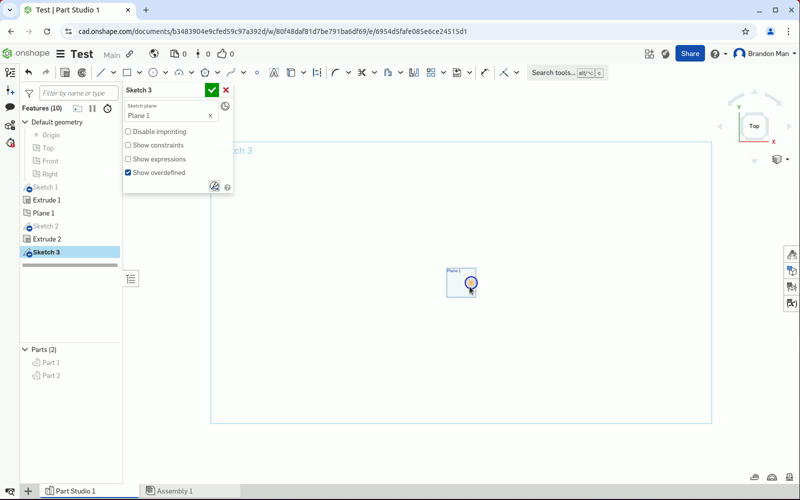
scroll(6)
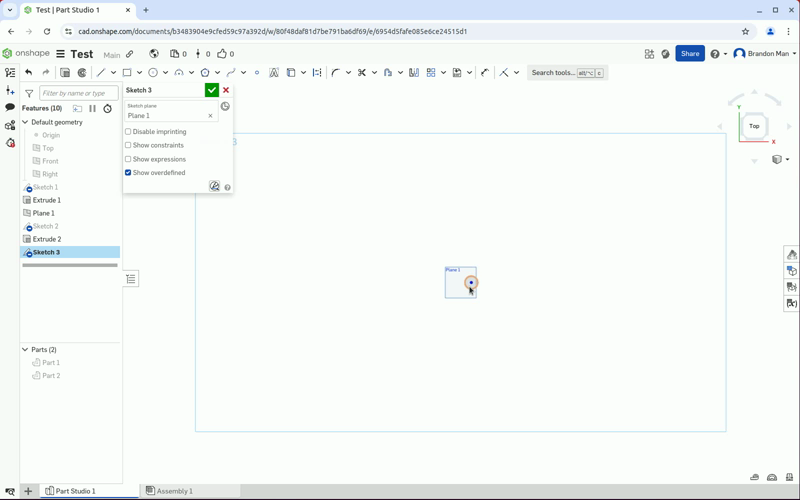
scroll(6)
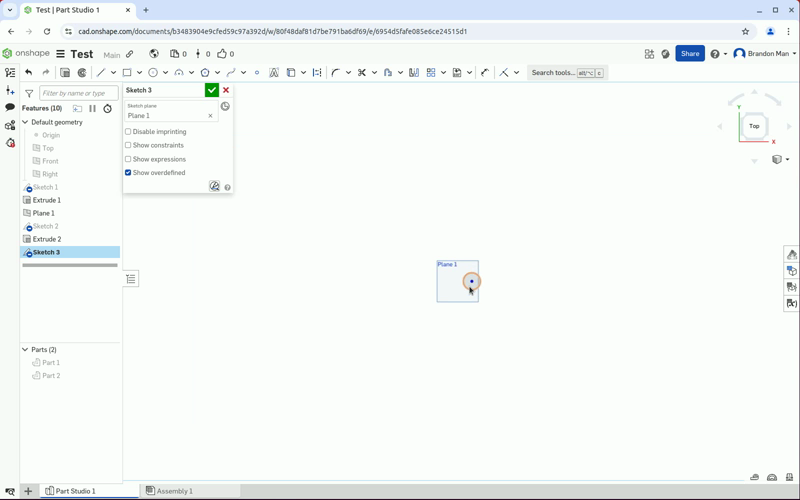
scroll(6)
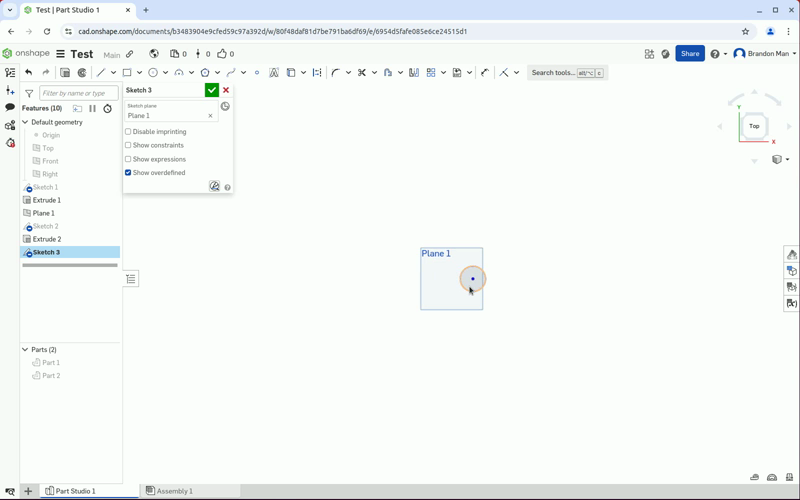
scroll(6)
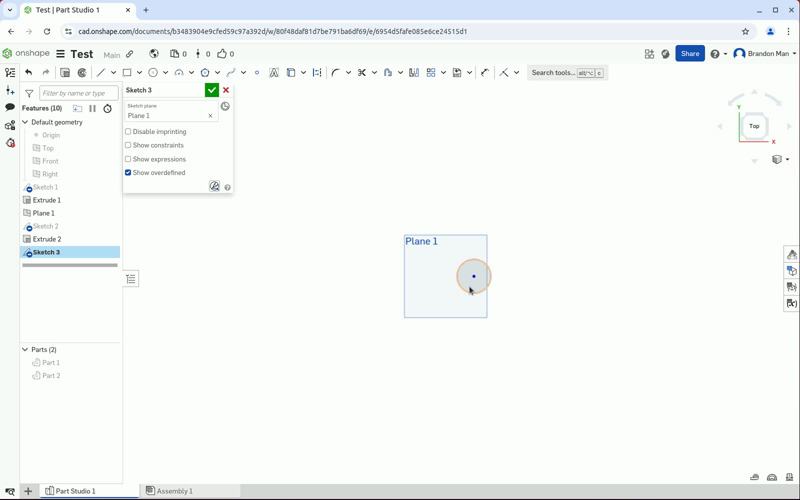
scroll(6)
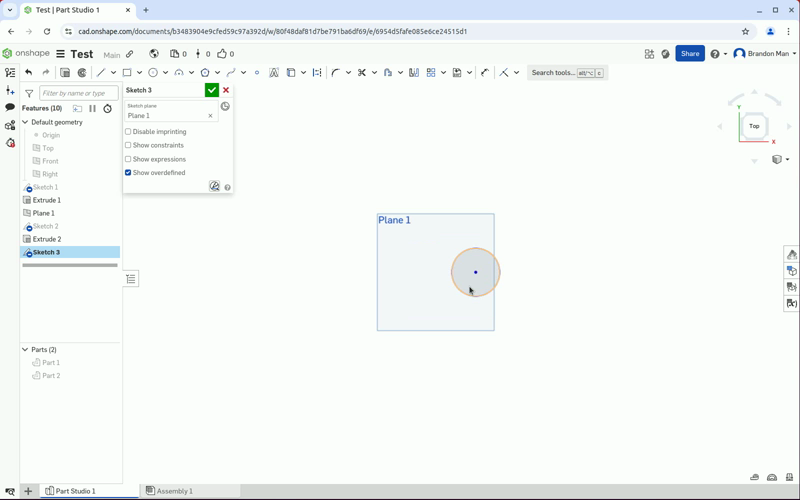
scroll(6)
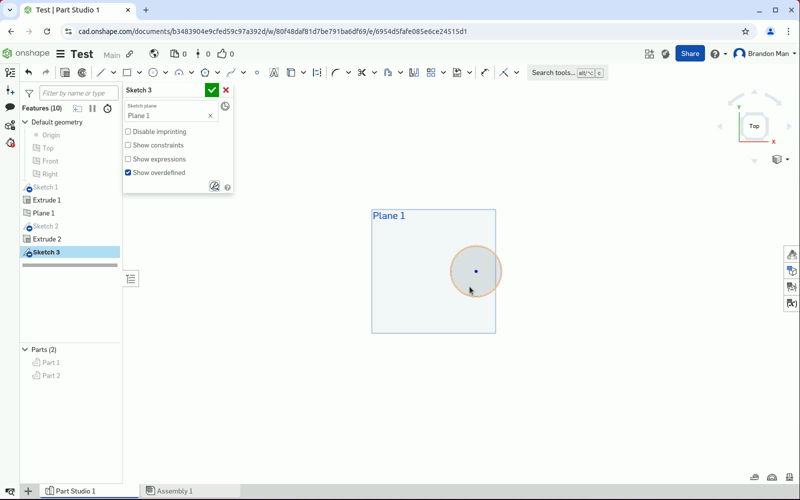
scroll(6)
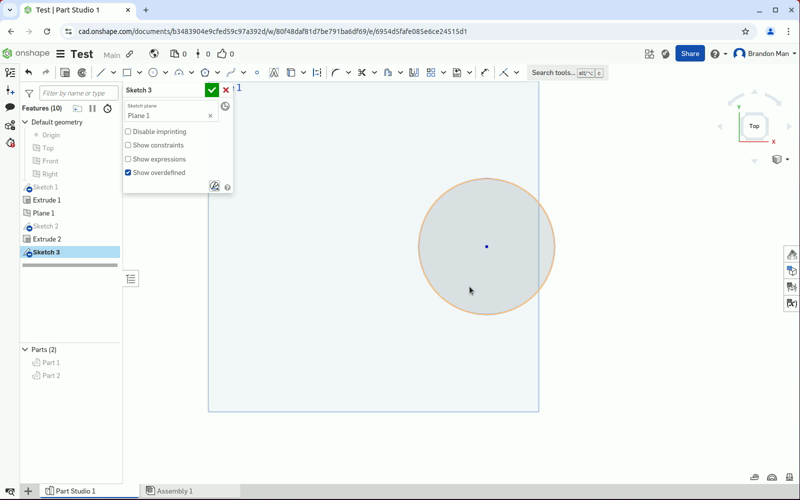
click(469, 286)
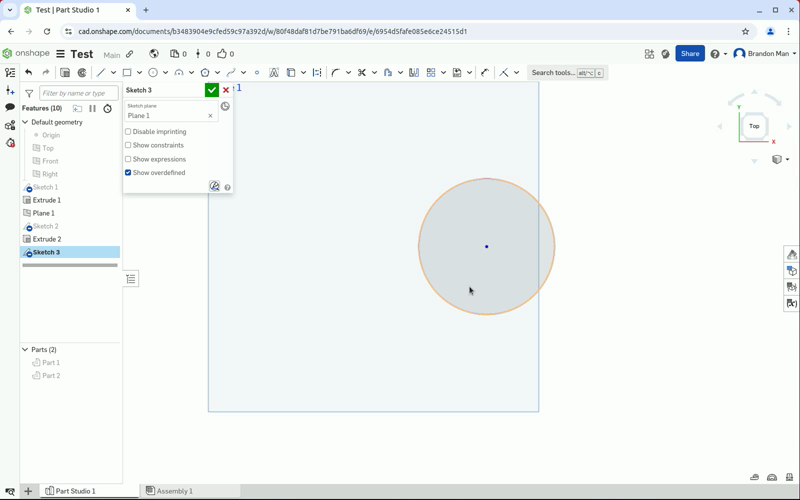
scroll(-6)
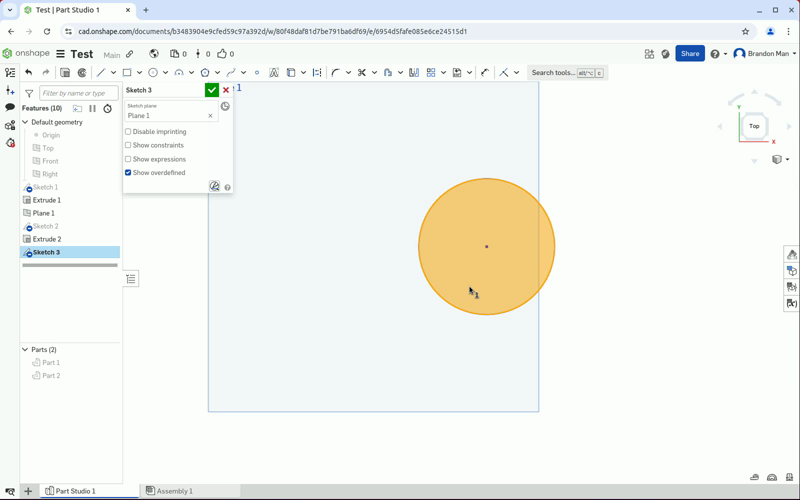
scroll(-6)
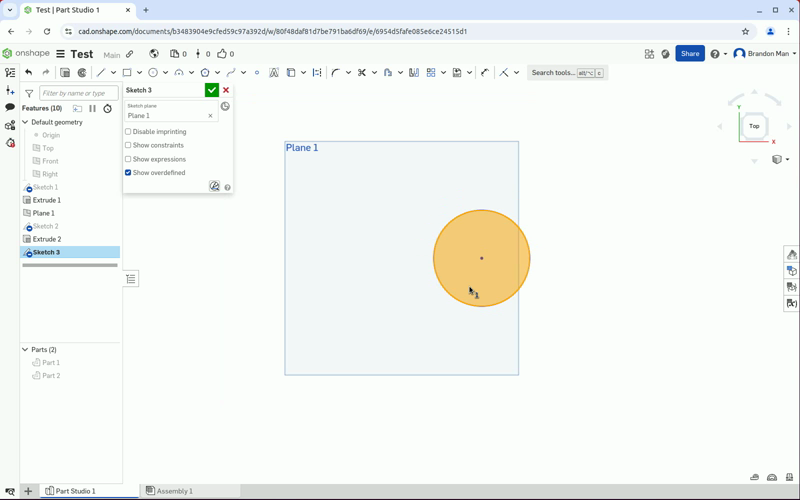
scroll(-6)
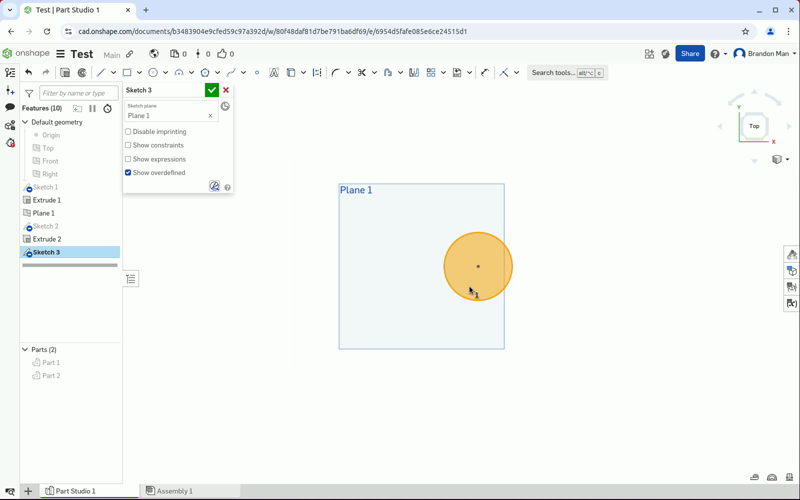
scroll(-6)
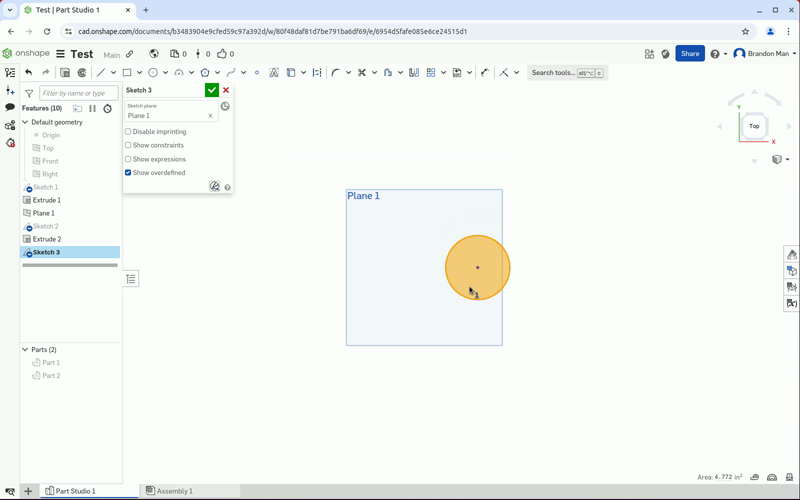
scroll(-6)
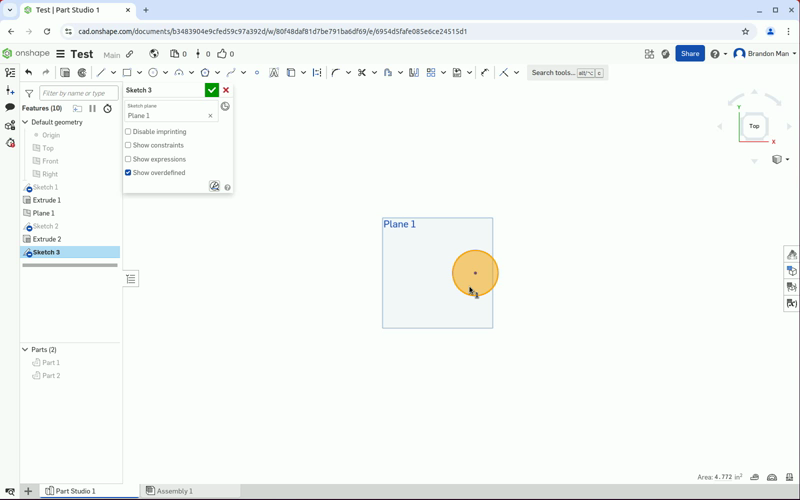
scroll(-6)
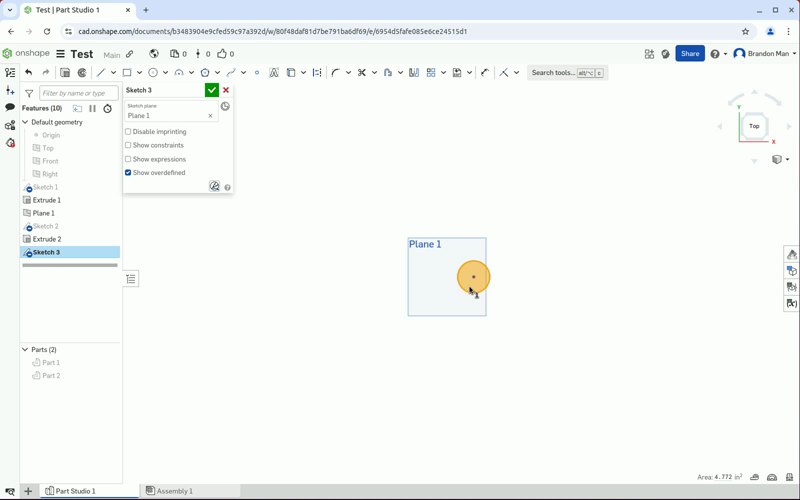
scroll(-6)
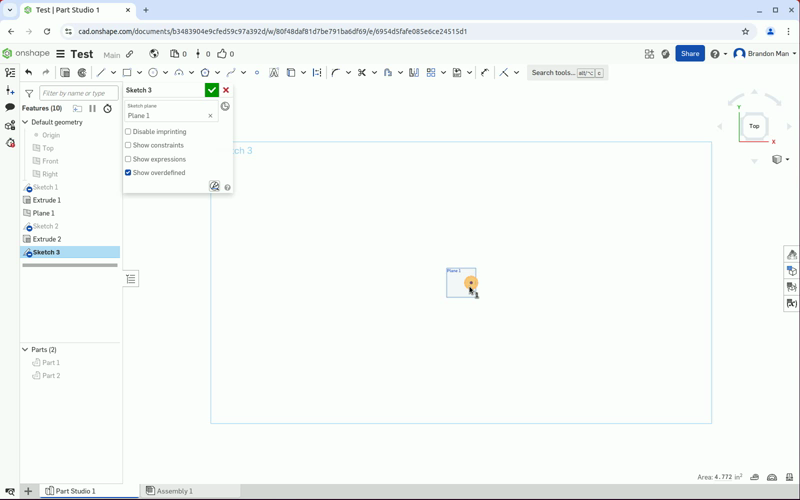
mouse_move(73, 352)
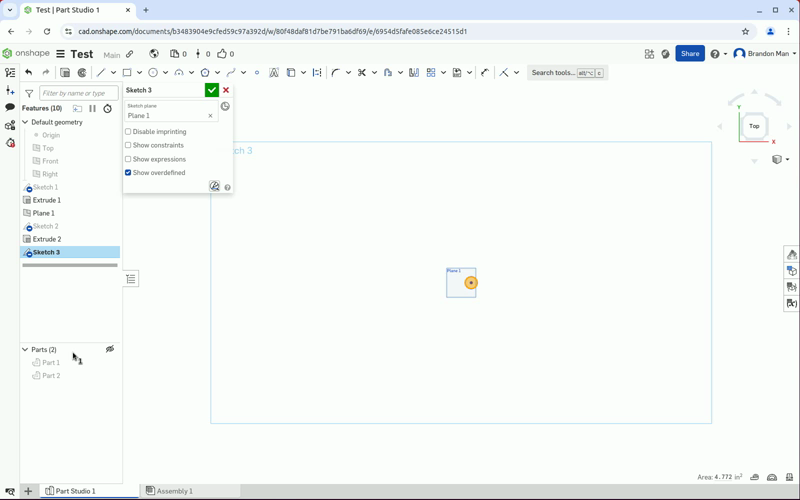
key(shift+y)
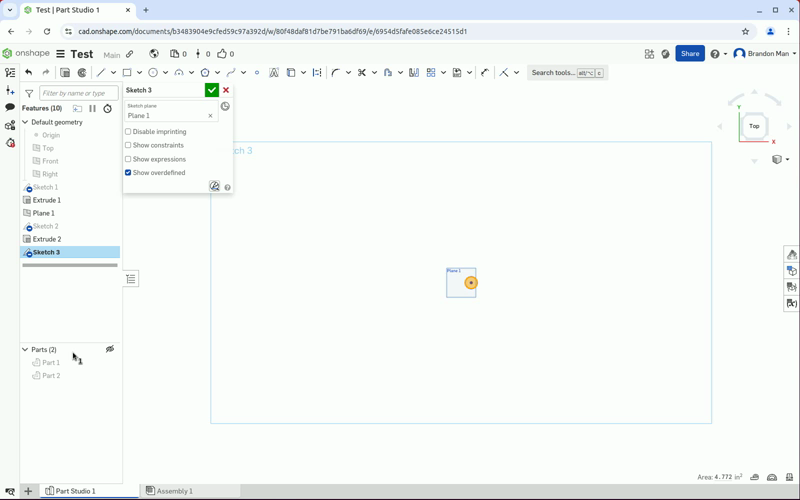
key(shift+e)
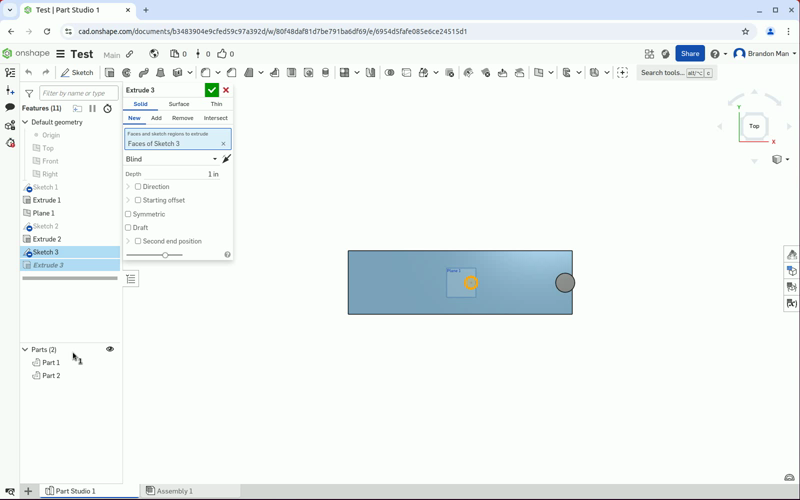
mouse_move(143, 106)
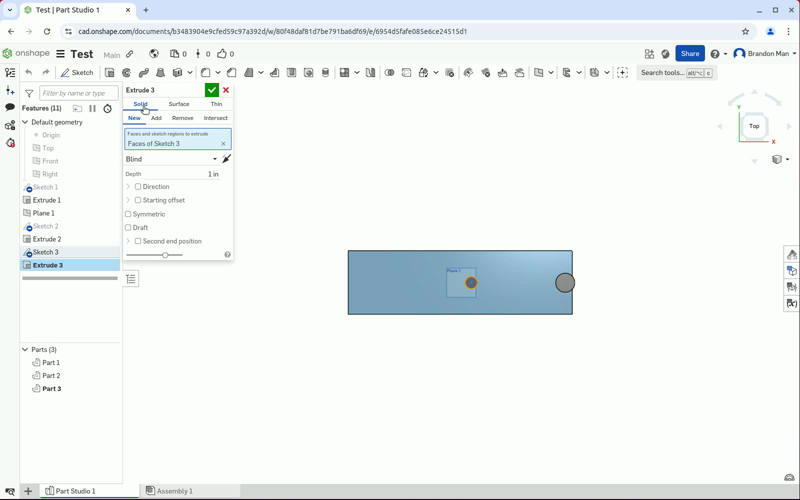
click(143, 106)
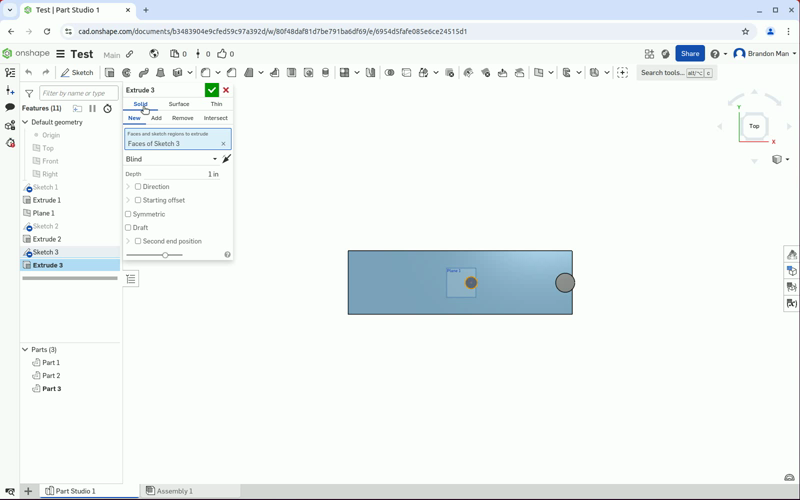
mouse_move(186, 120)
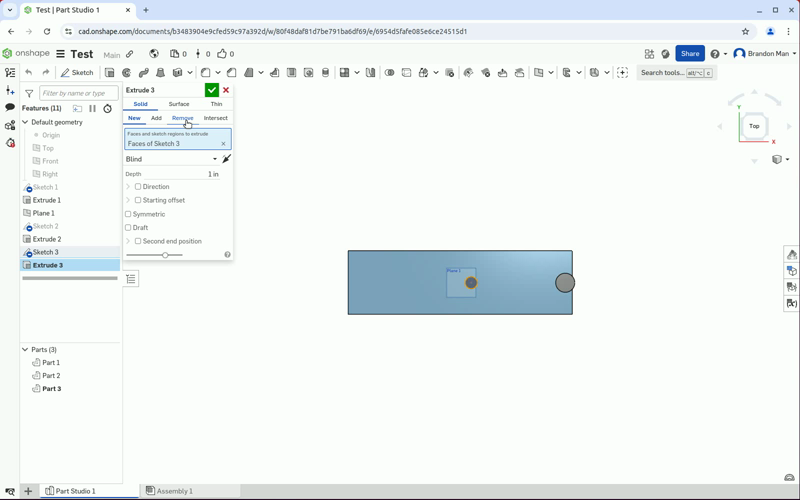
click(186, 120)
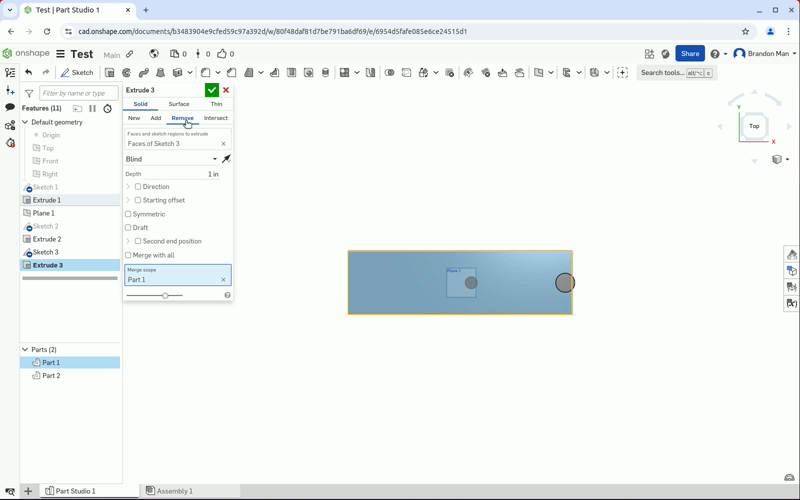
key(tab, 4)
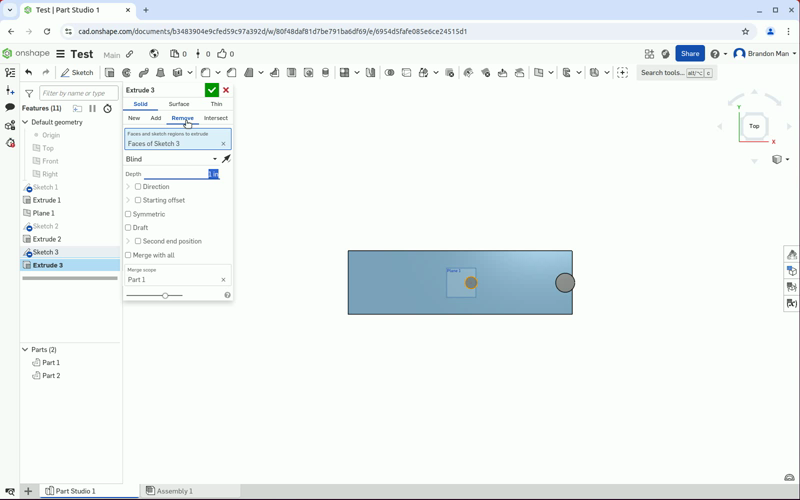
text(13.239)
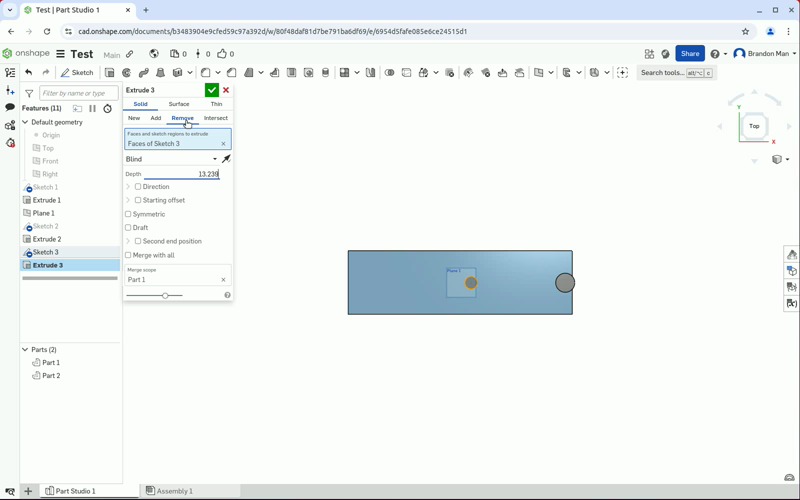
key(tab, 6)
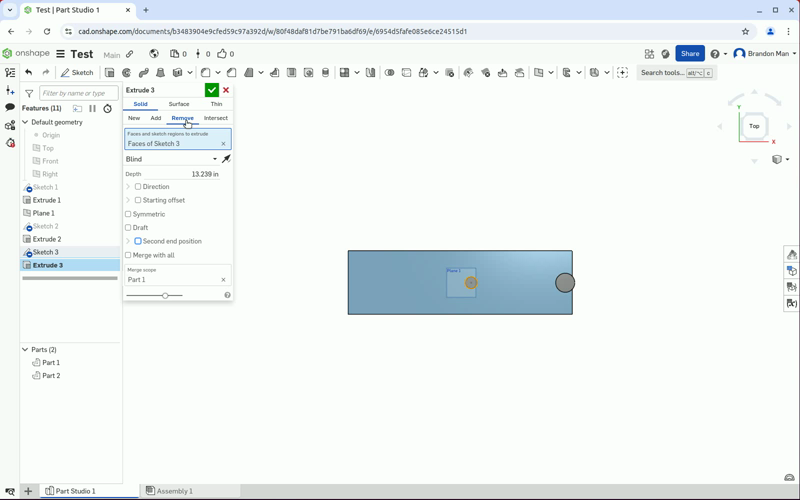
key(space)
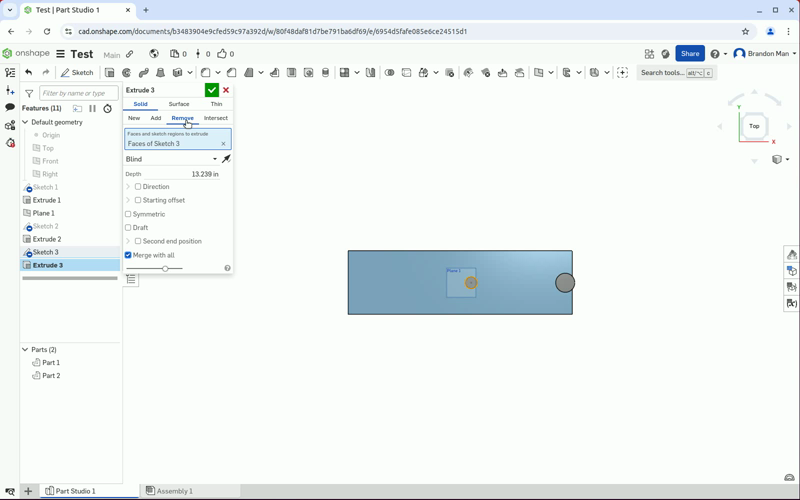
key(enter)
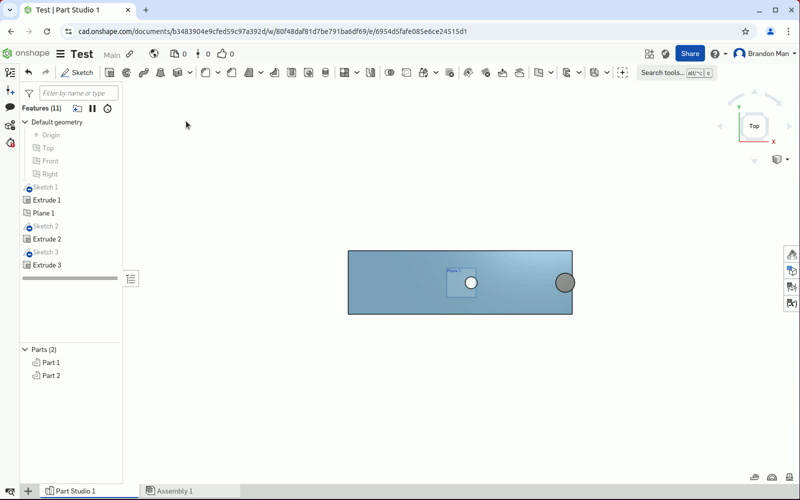
key(shift+h)
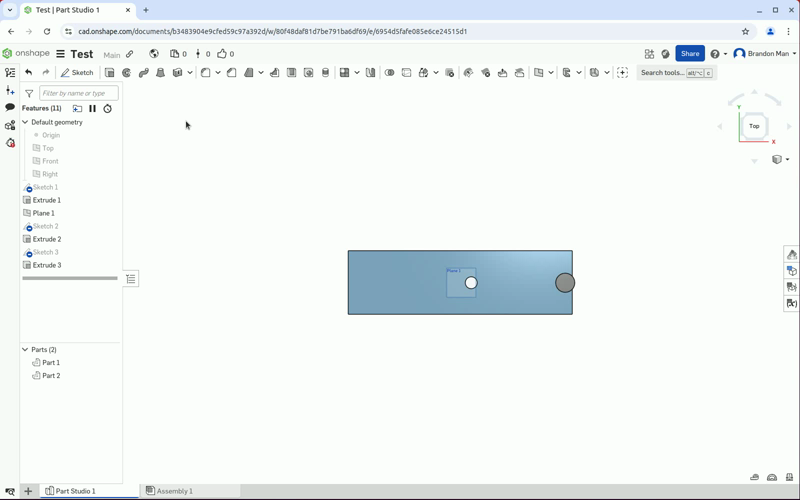
key(shift+h)
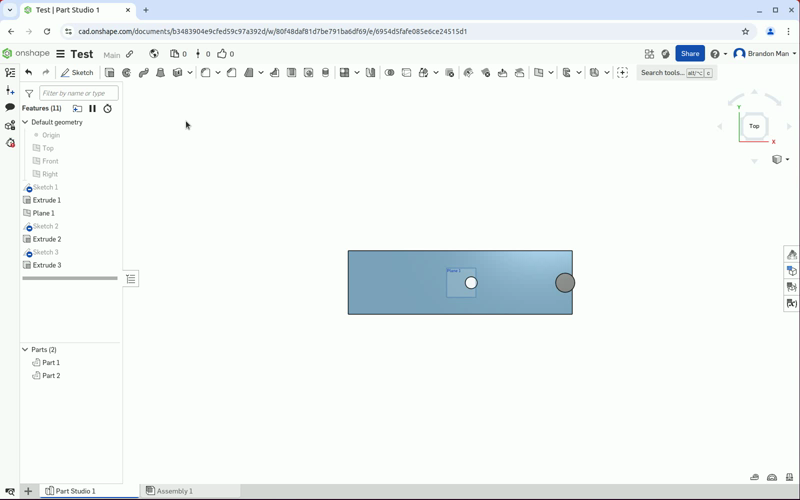
mouse_move(73, 189)
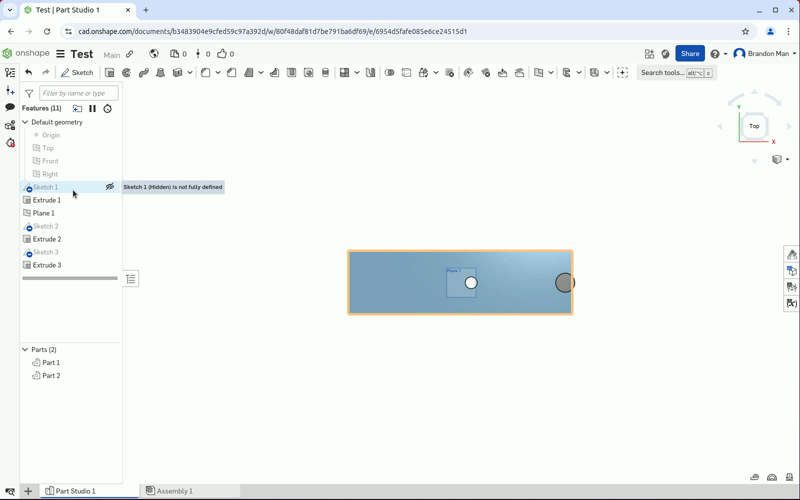
click(73, 189)
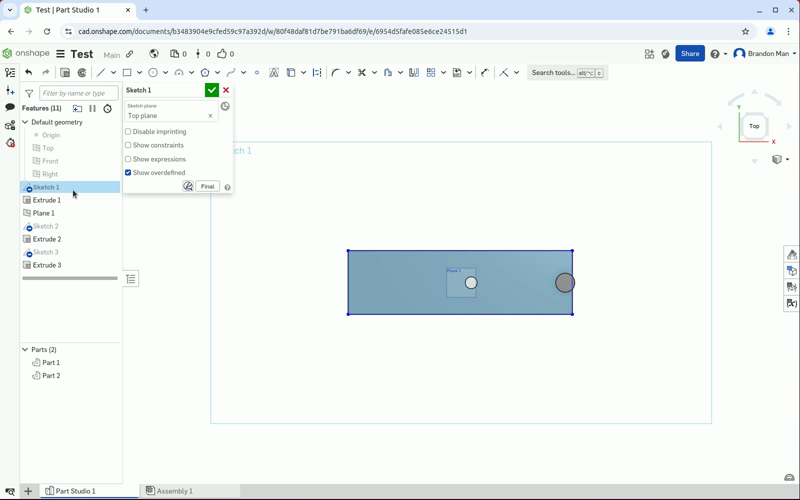
mouse_move(229, 92)
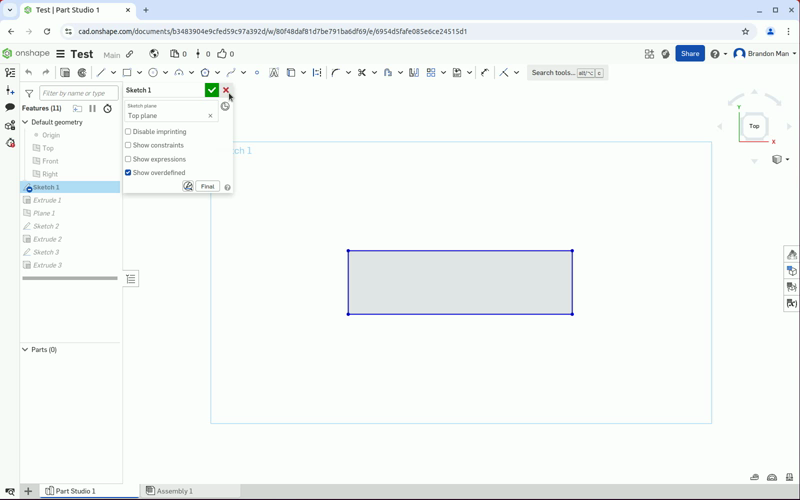
click(229, 92)
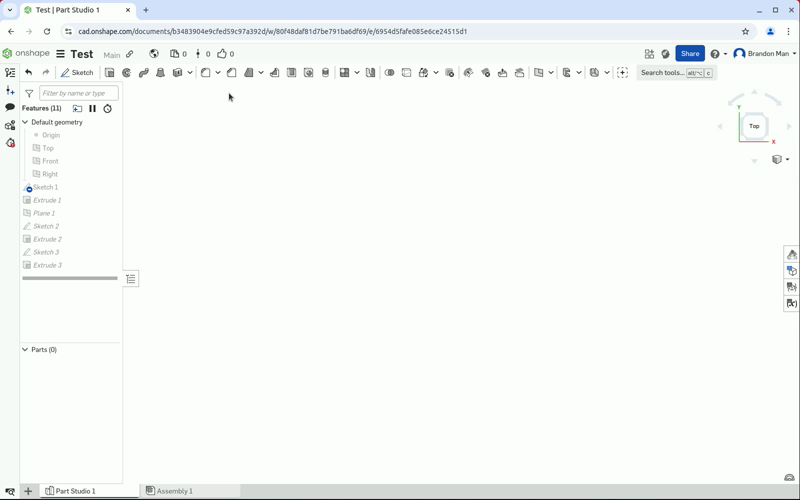
key(shift+s)
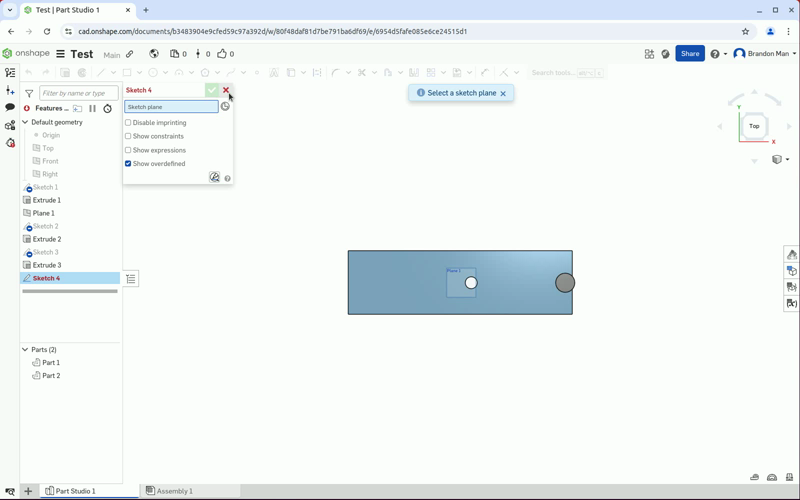
mouse_move(73, 215)
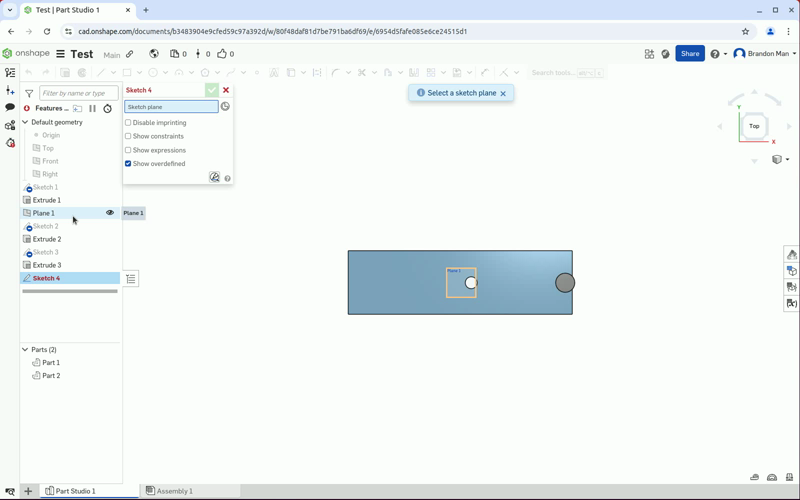
click(73, 215)
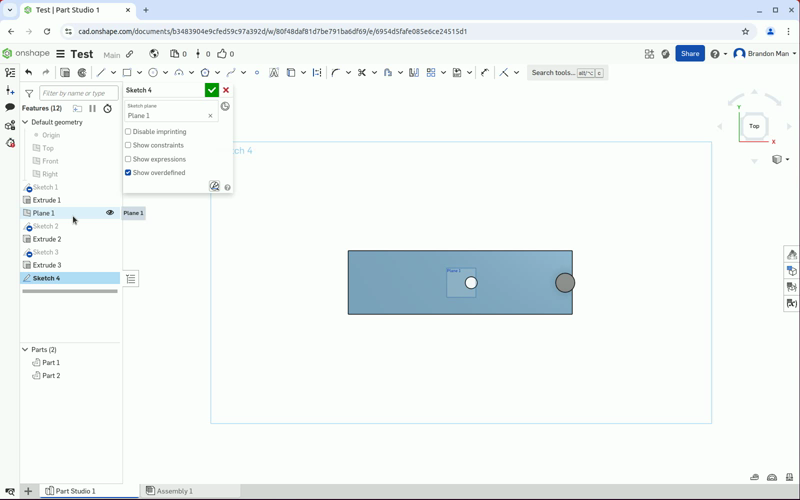
mouse_move(73, 352)
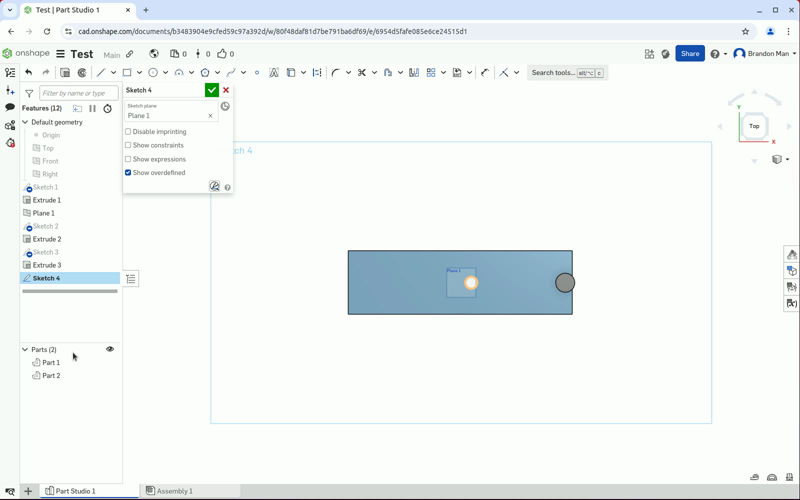
key(y)
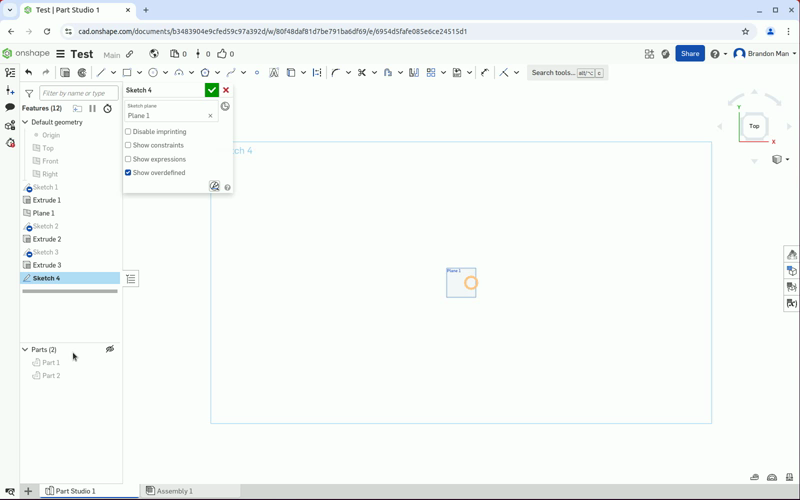
key(l)
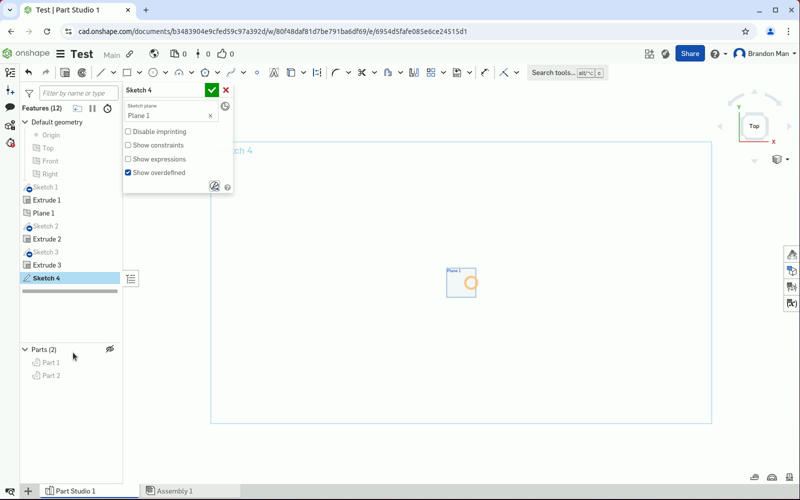
key_down(shift)
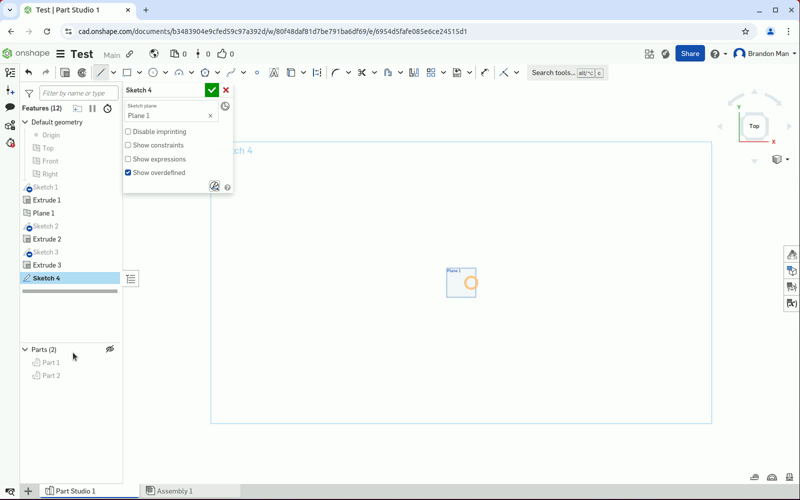
mouse_move(348, 314)
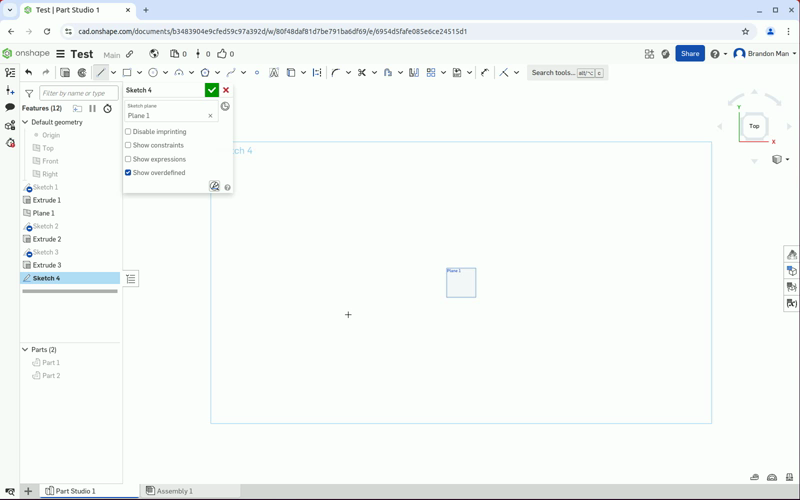
click(348, 314)
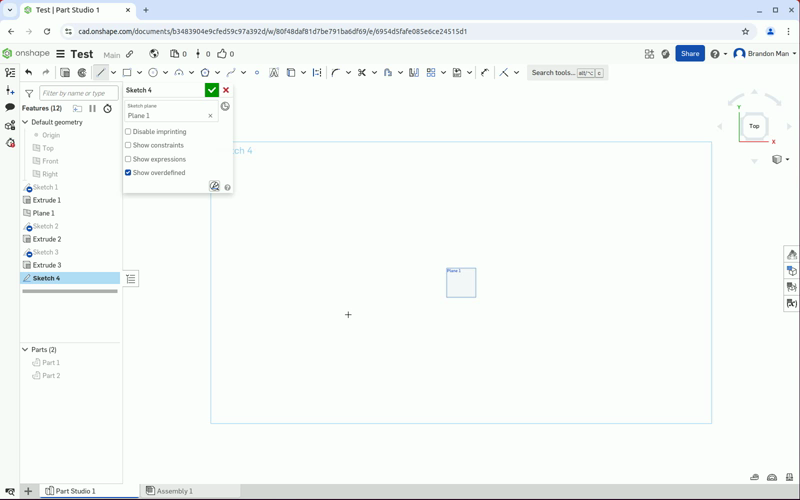
key_up(shift)
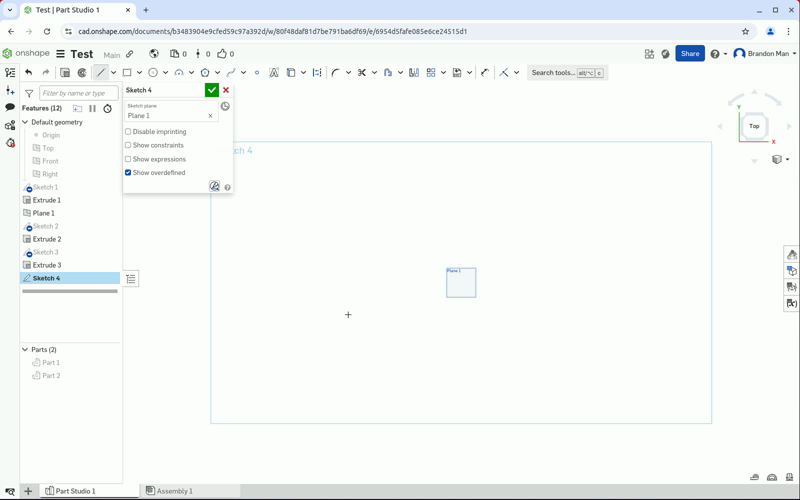
key_down(shift)
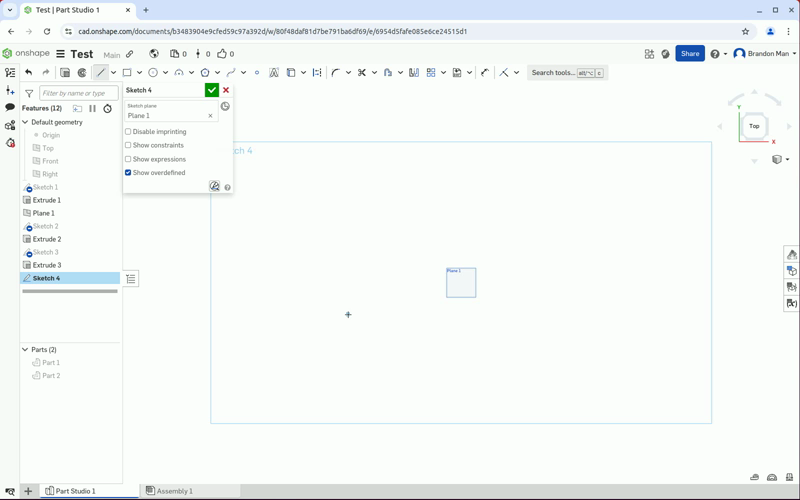
mouse_move(378, 314)
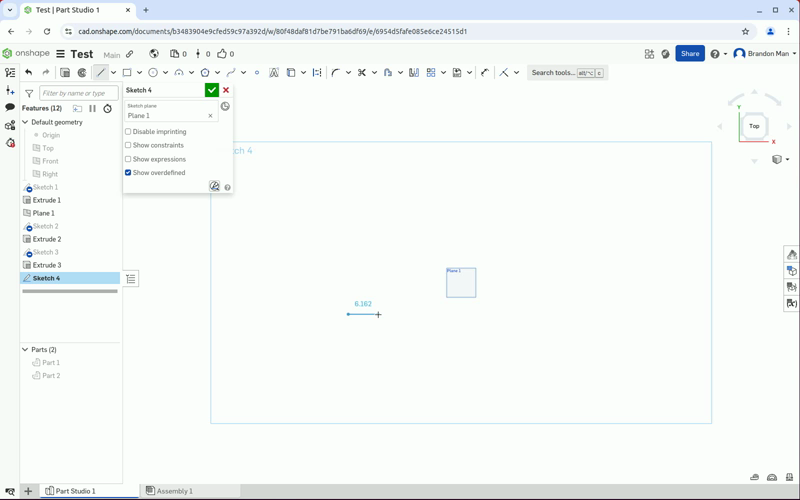
mouse_move(359, 314)
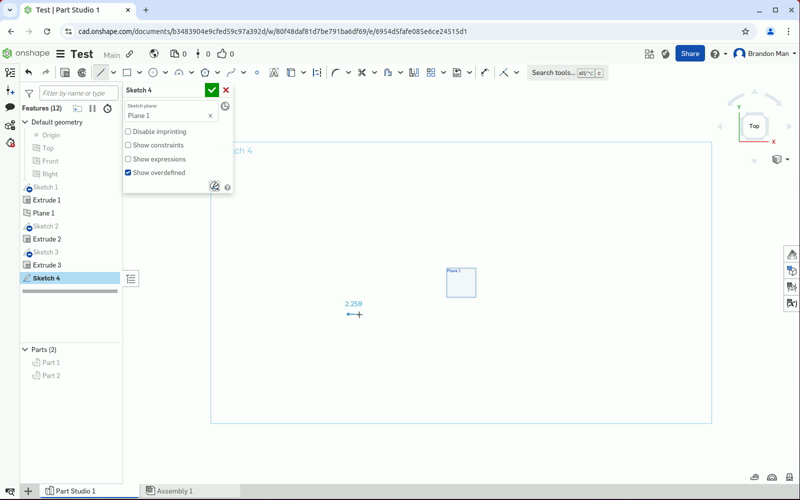
click(359, 314)
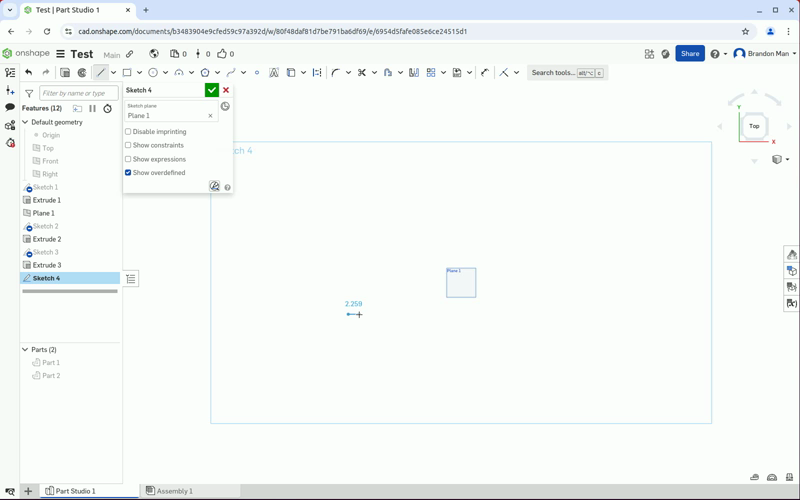
key_up(shift)
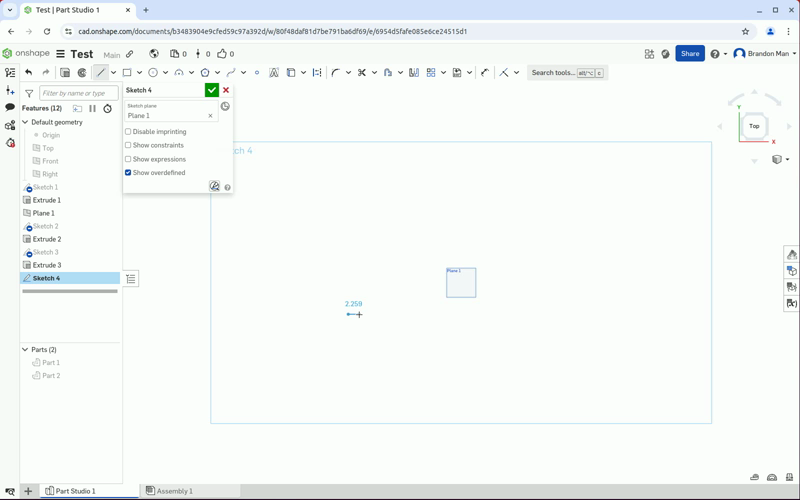
key_down(shift)
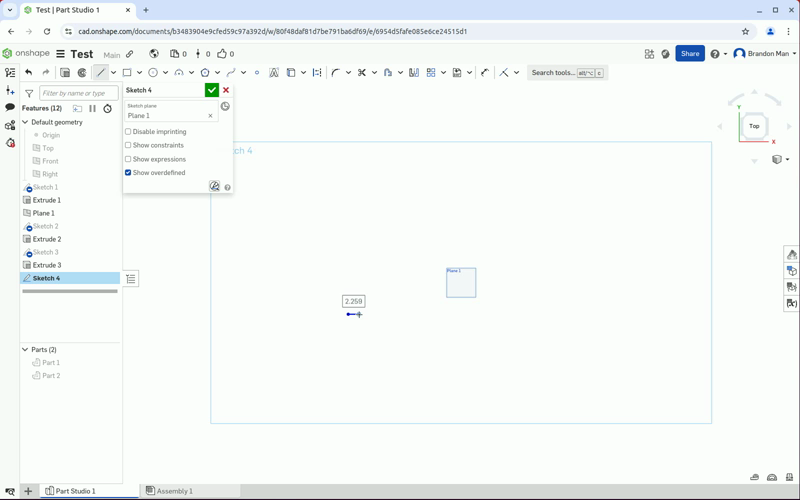
mouse_move(359, 249)
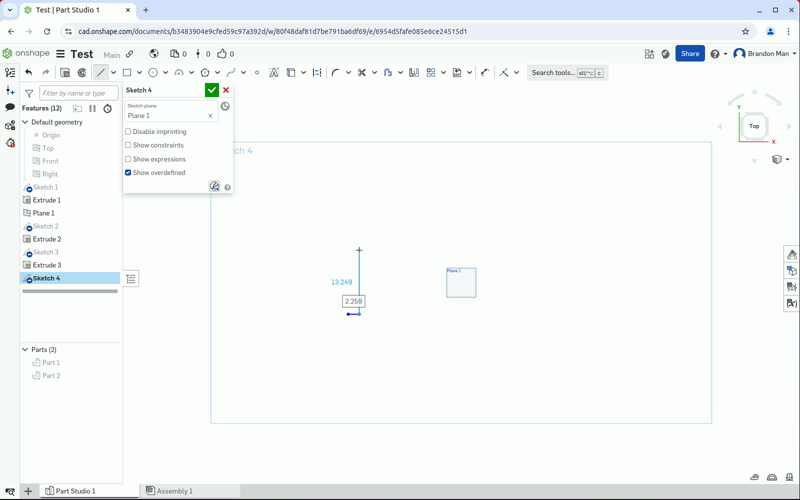
click(359, 249)
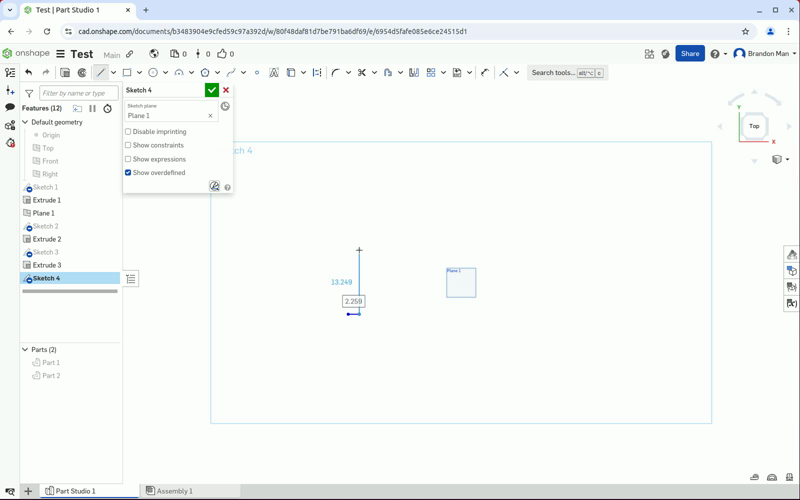
key_up(shift)
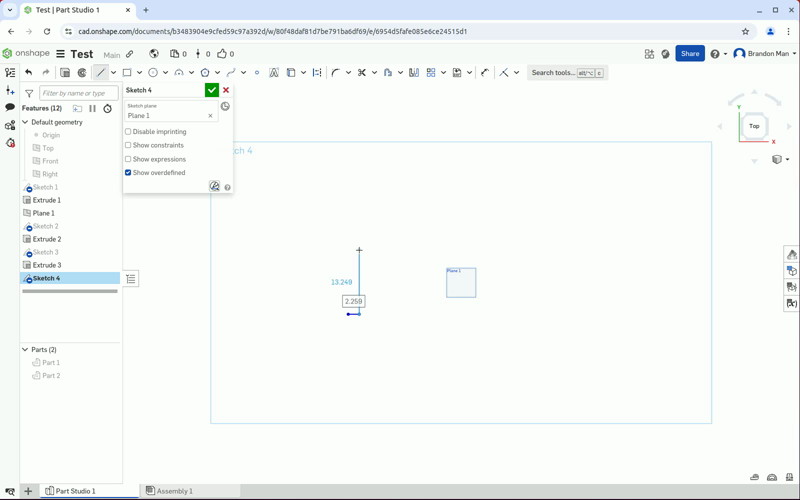
key_down(shift)
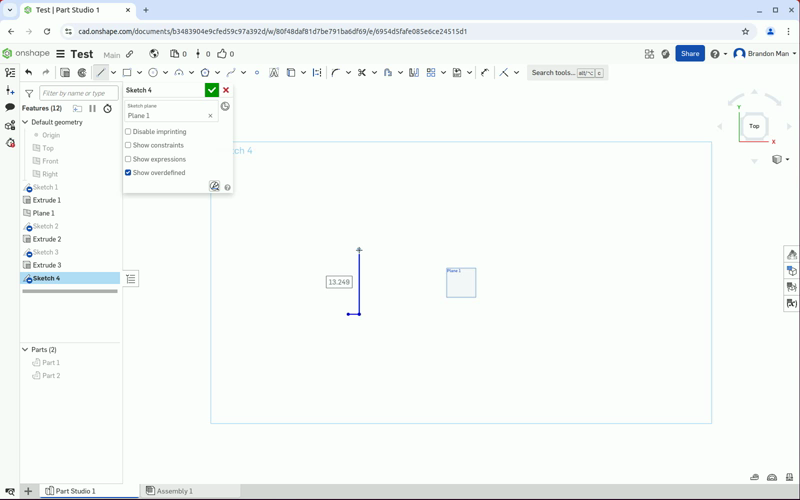
mouse_move(389, 249)
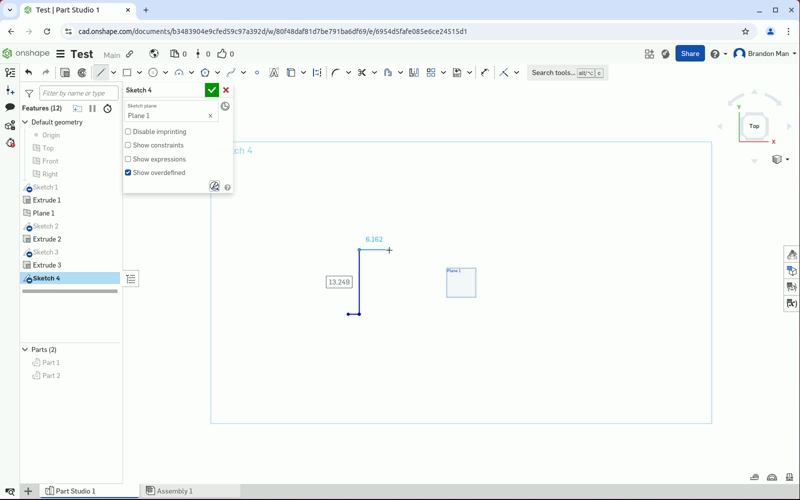
mouse_move(348, 249)
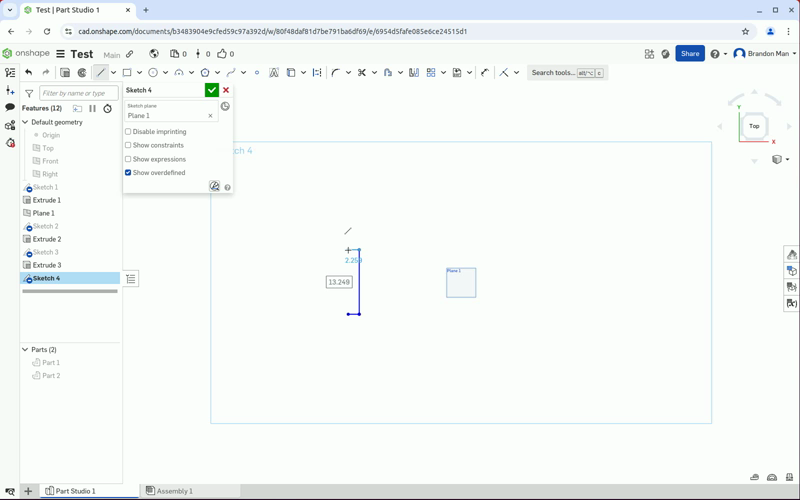
click(348, 249)
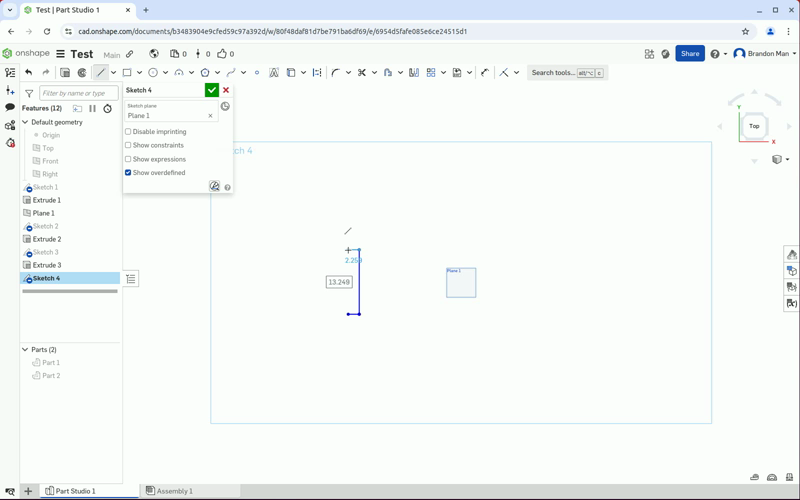
key_up(shift)
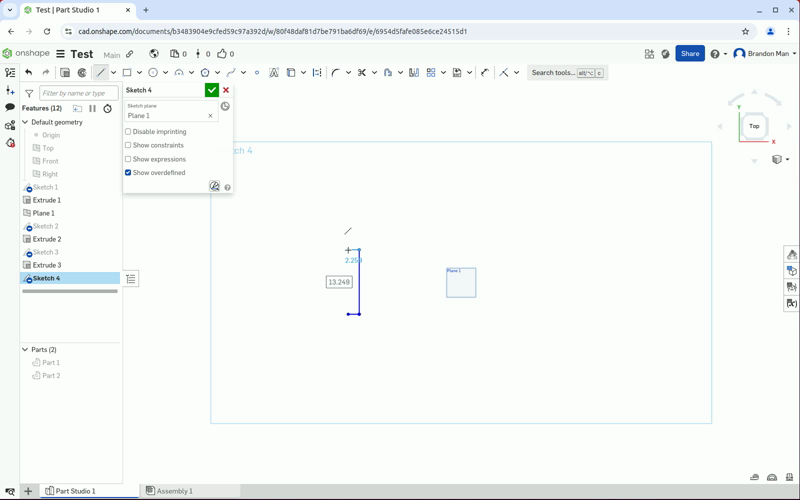
key_down(shift)
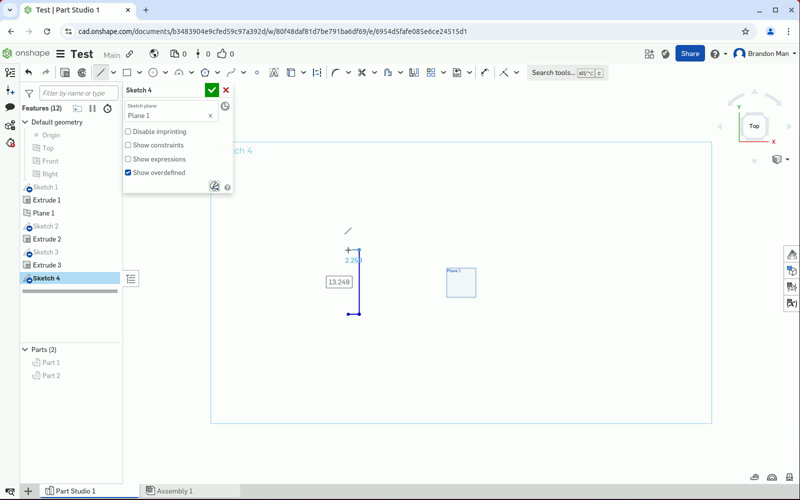
mouse_move(348, 314)
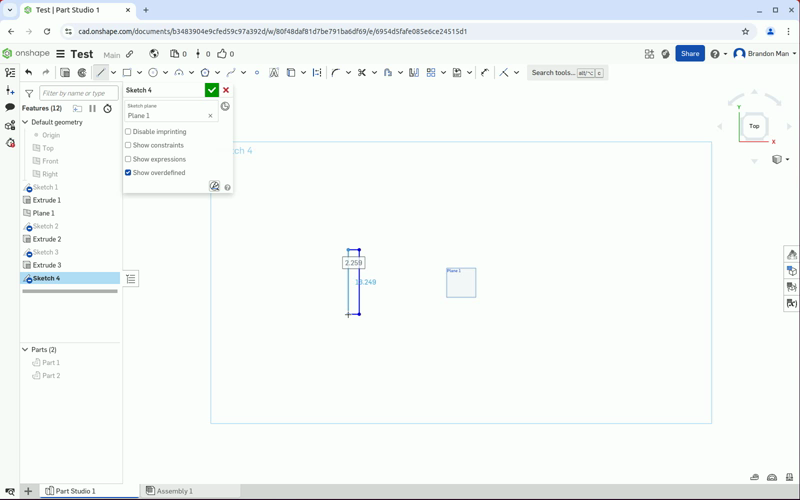
key_up(shift)
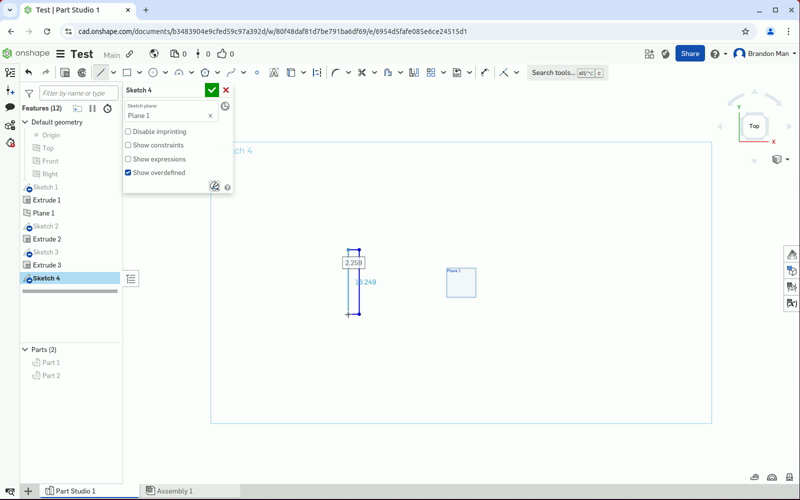
click(348, 314)
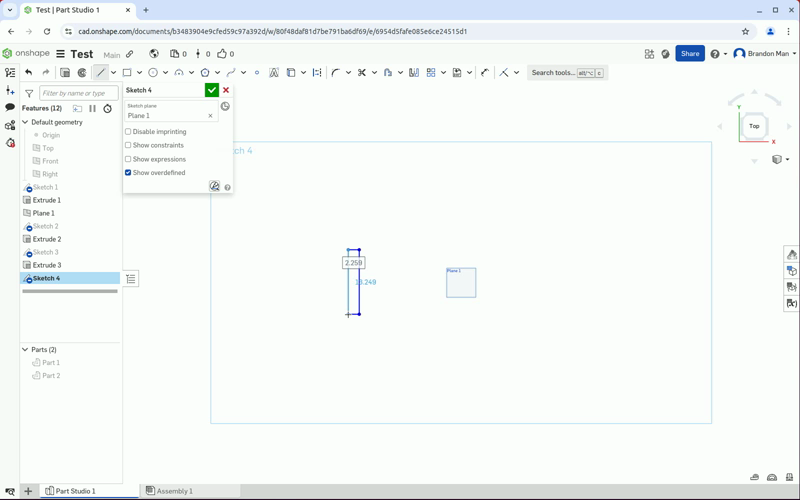
key(esc)
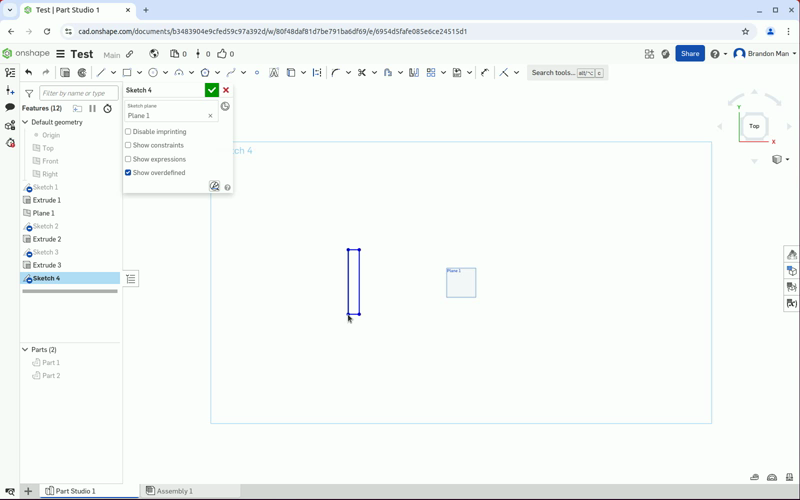
mouse_move(349, 287)
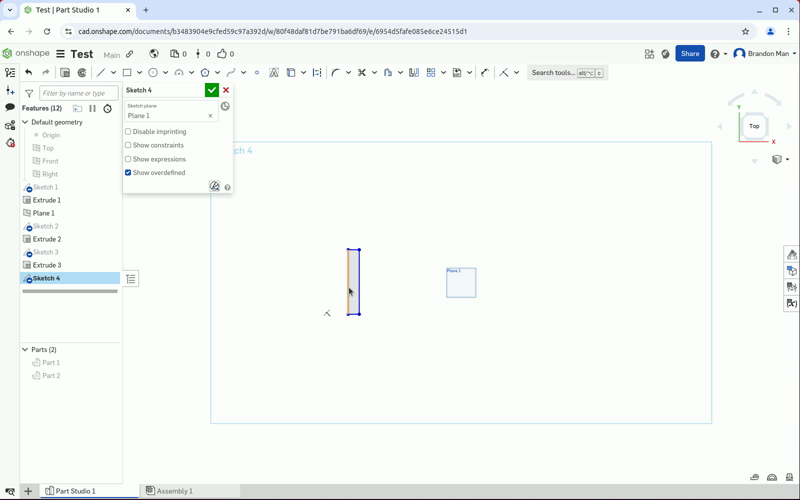
scroll(6)
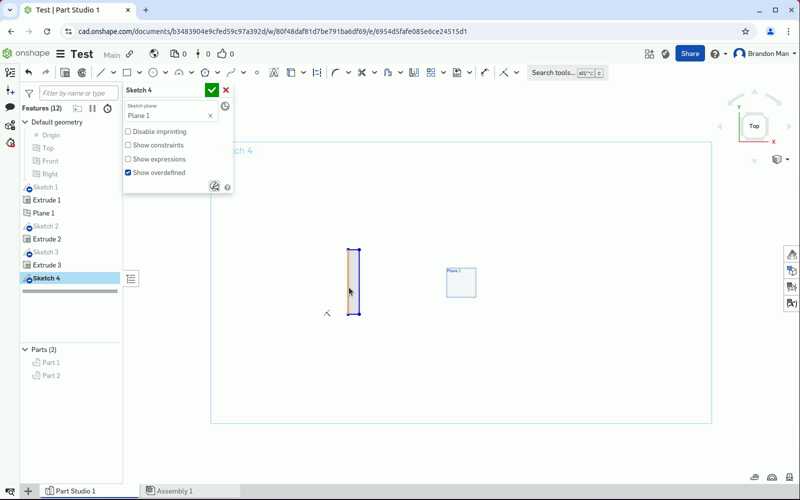
scroll(6)
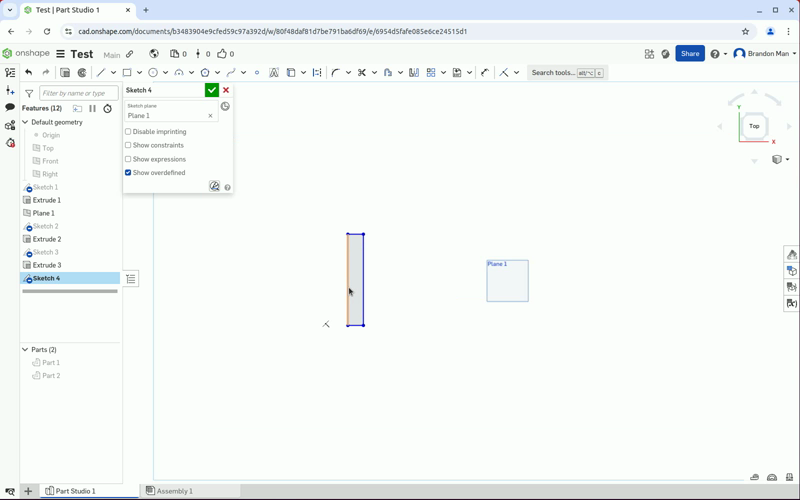
scroll(6)
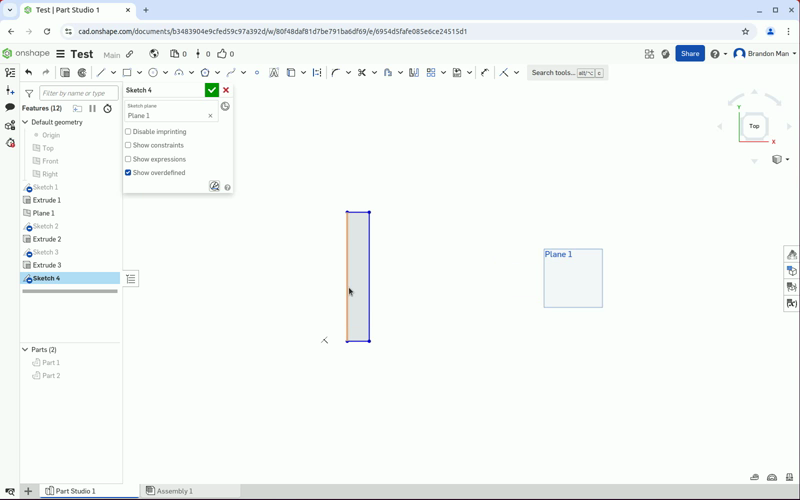
scroll(6)
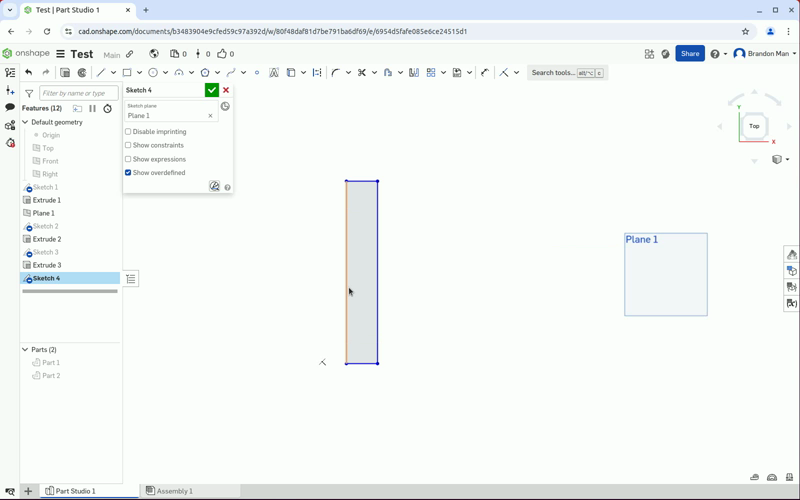
scroll(6)
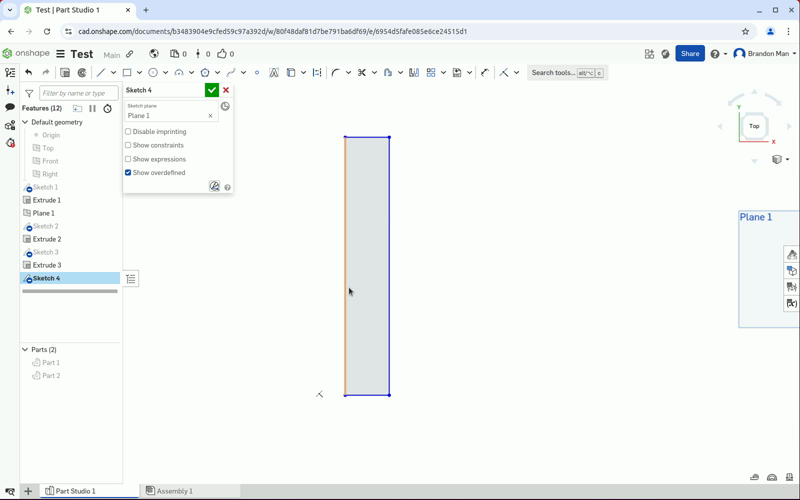
scroll(6)
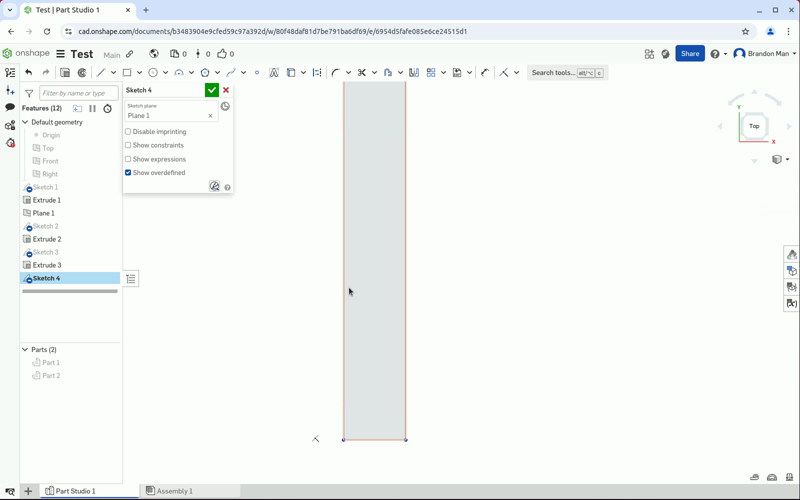
scroll(6)
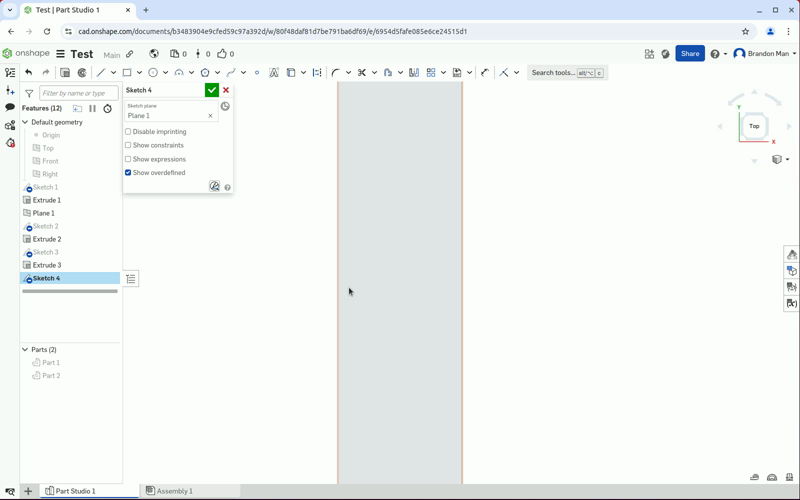
click(349, 287)
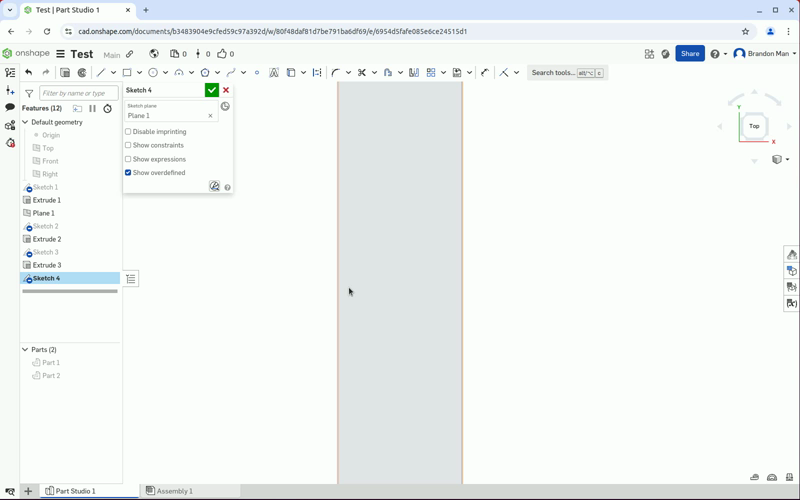
scroll(-6)
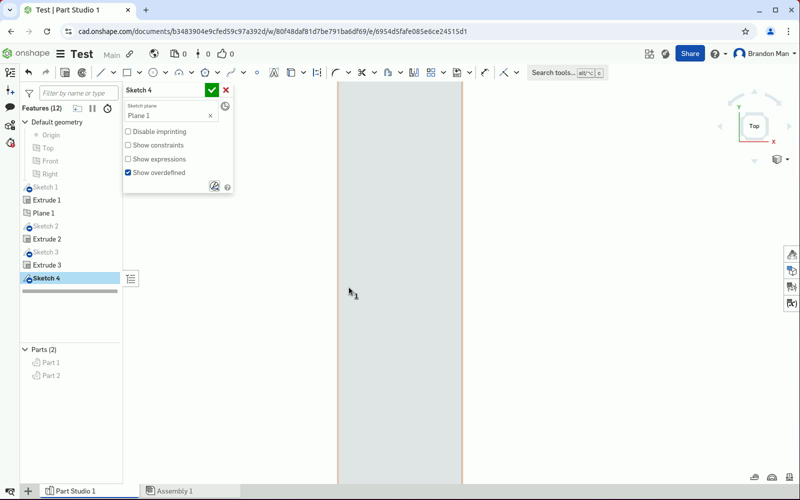
scroll(-6)
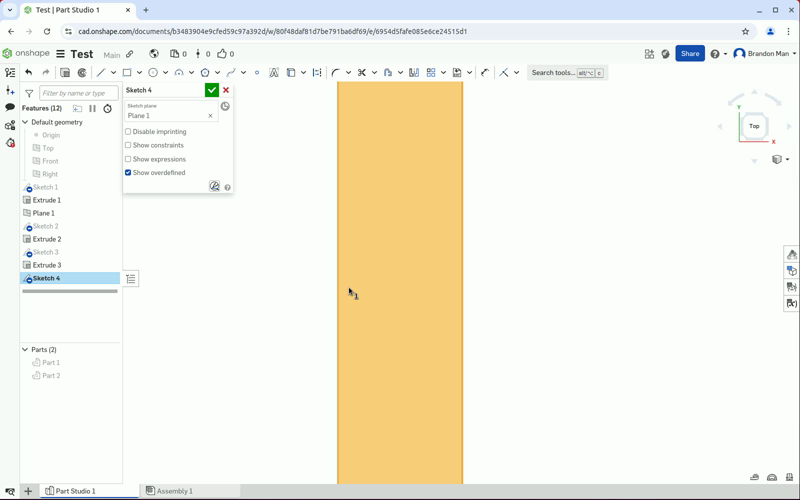
scroll(-6)
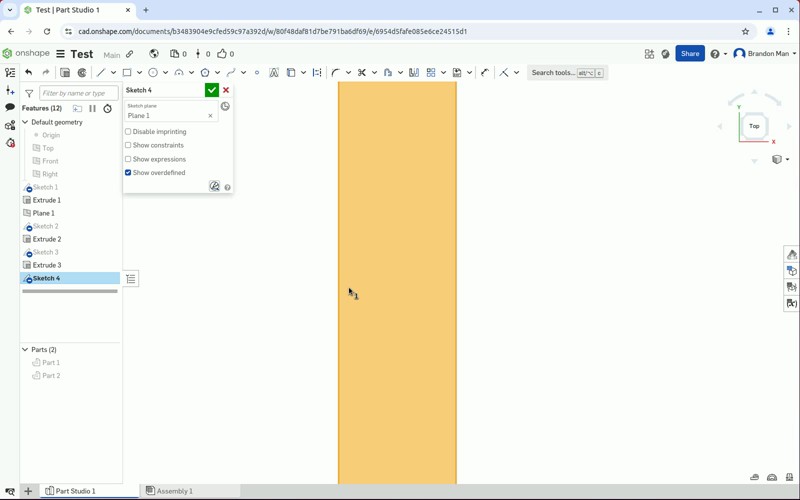
scroll(-6)
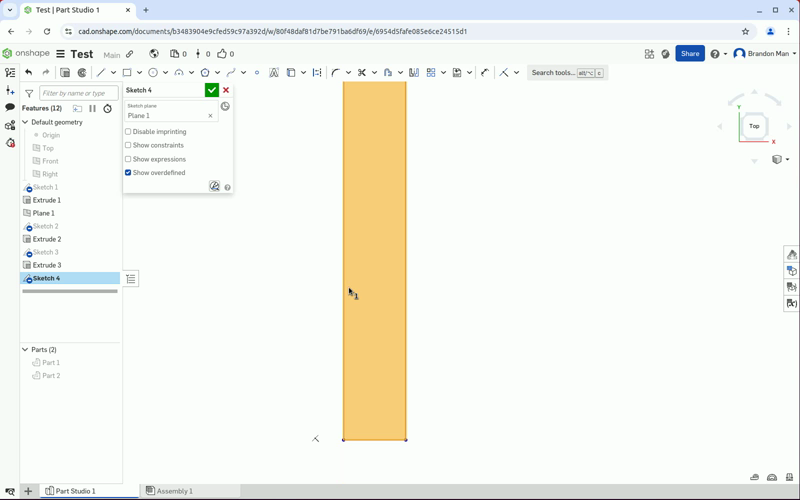
scroll(-6)
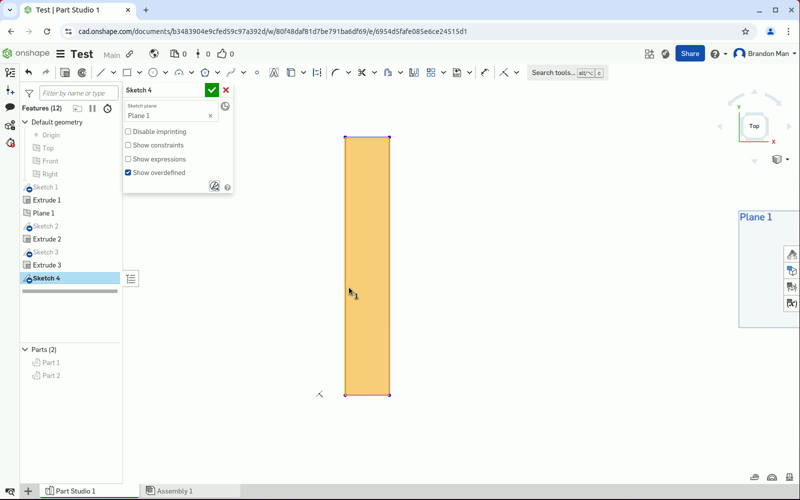
scroll(-6)
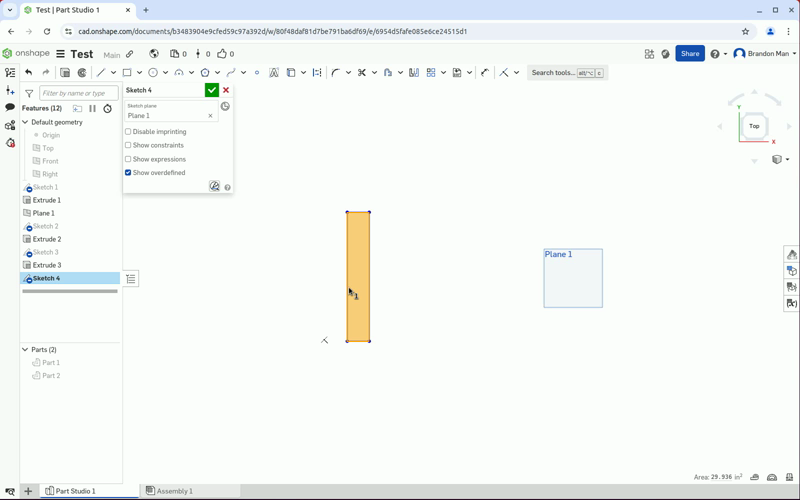
scroll(-6)
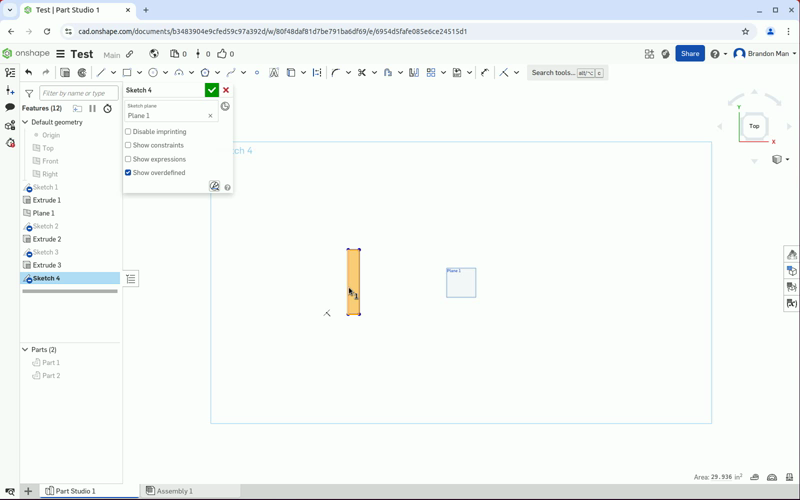
mouse_move(73, 352)
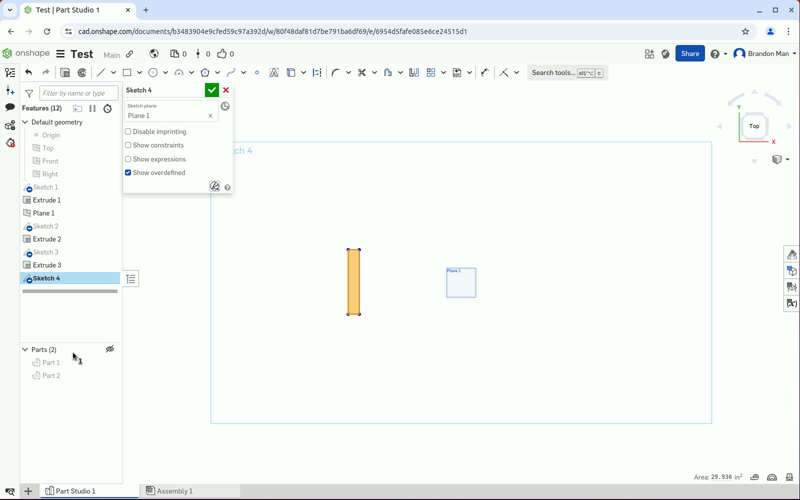
key(shift+y)
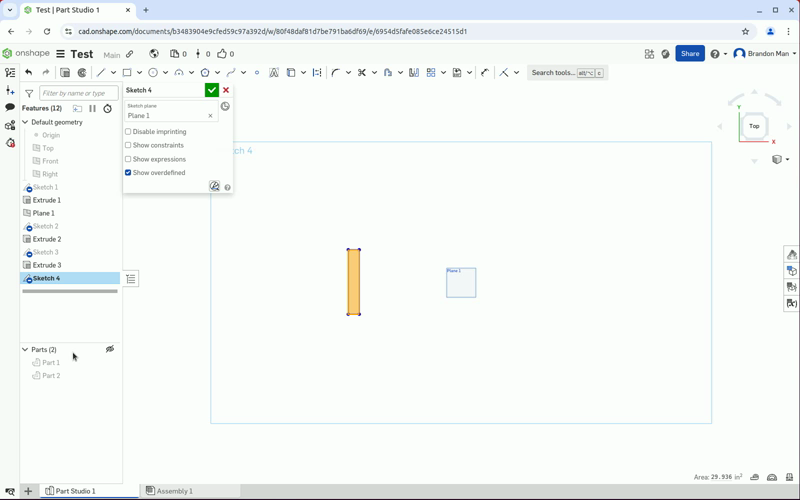
key(shift+e)
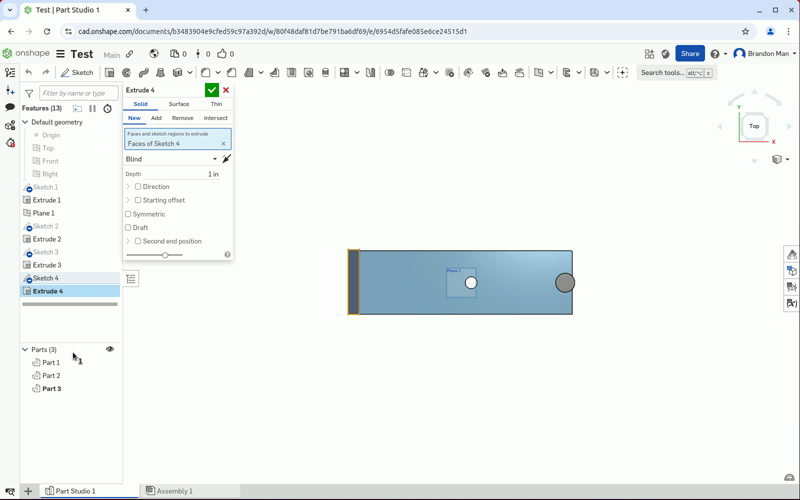
mouse_move(143, 106)
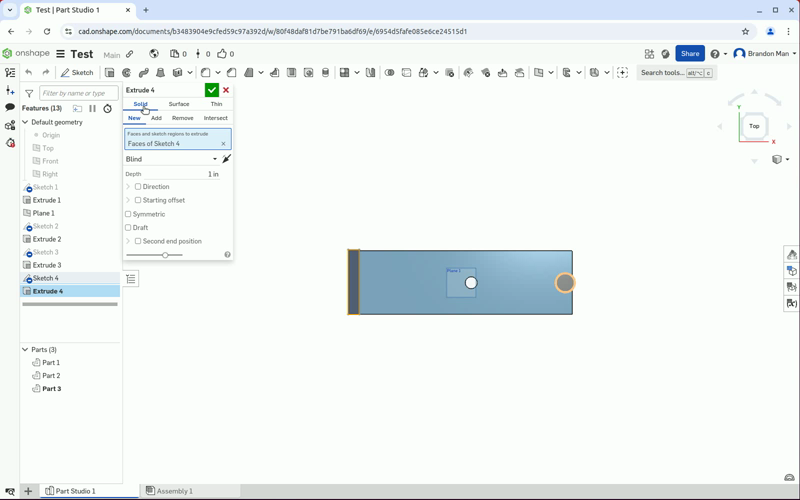
click(143, 106)
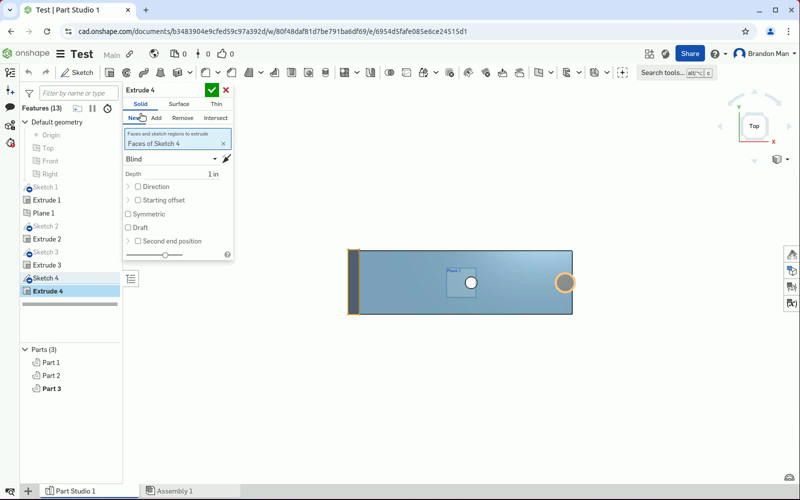
mouse_move(137, 120)
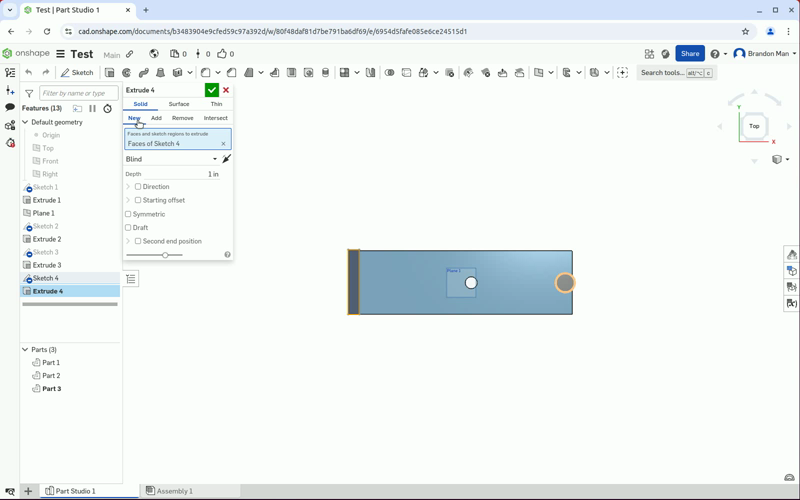
click(137, 120)
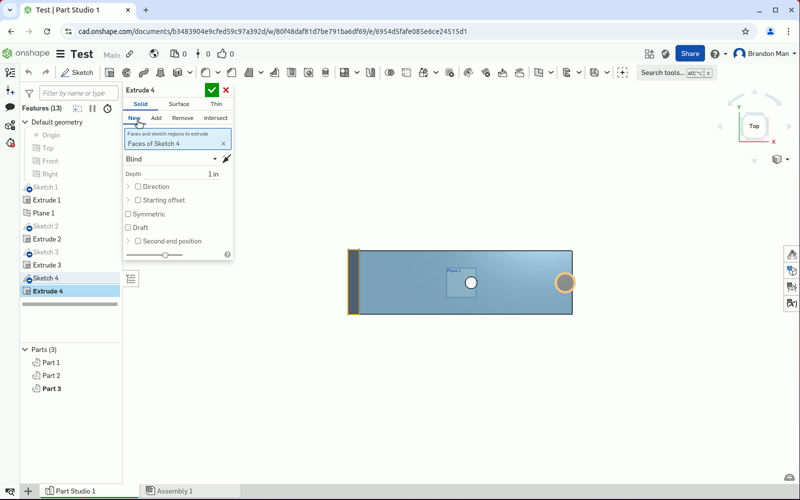
key(tab, 4)
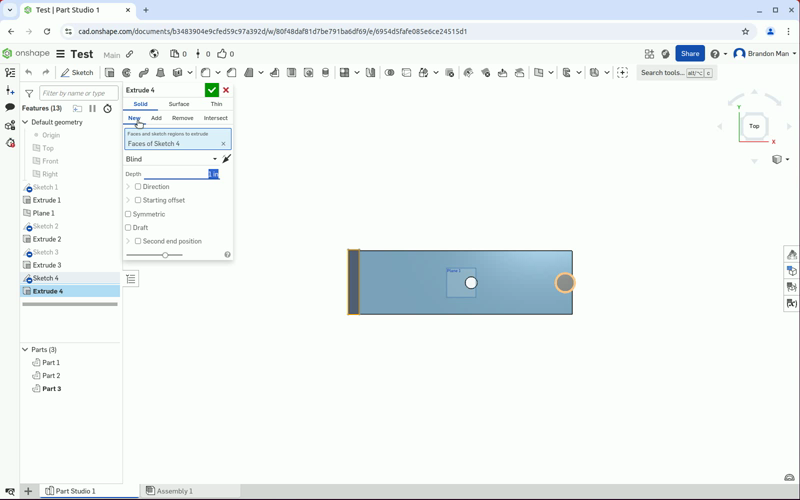
text(10.591)
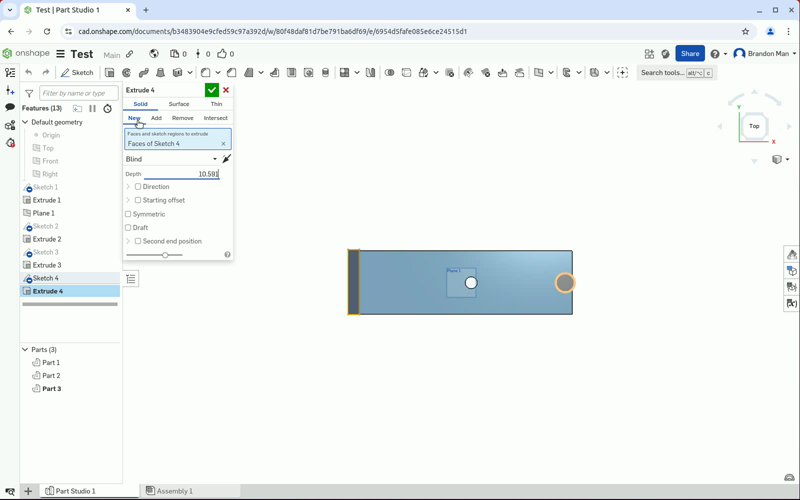
key(enter)
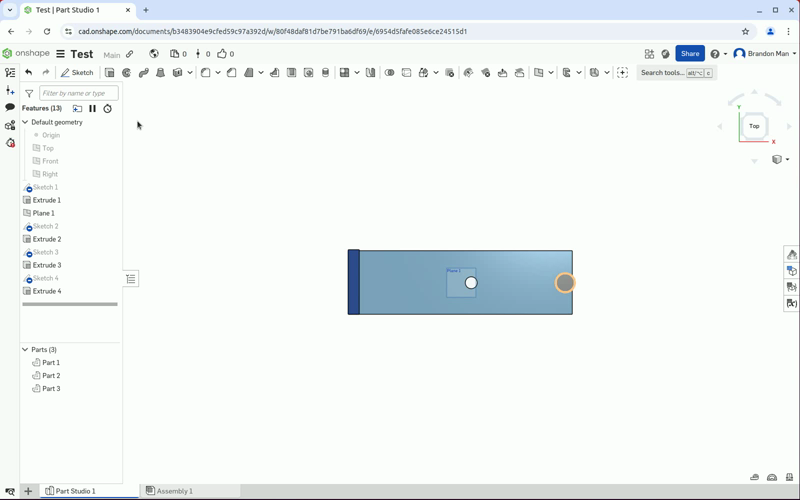
key(shift+h)
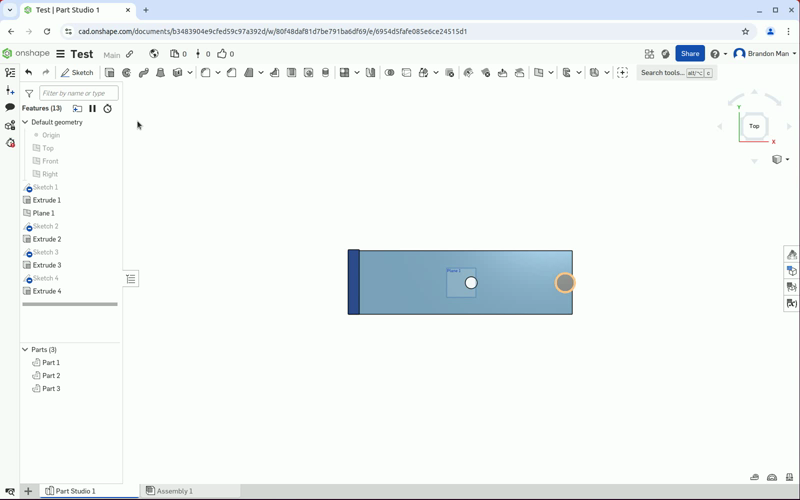
key(shift+h)
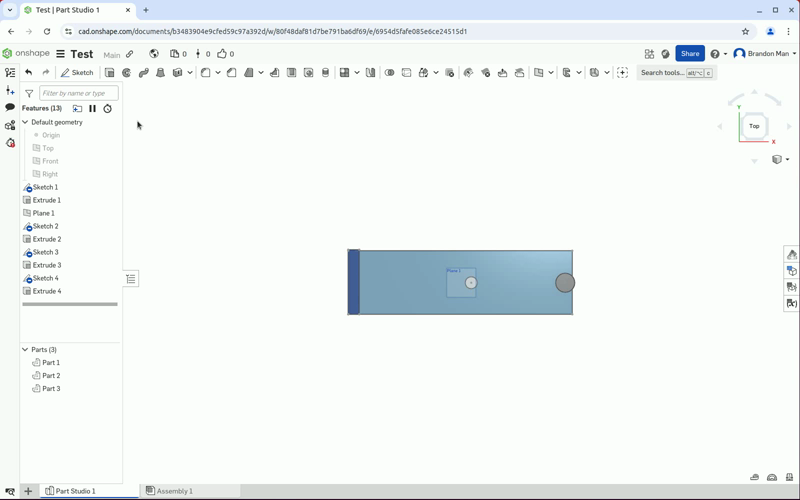
key(shift+7)
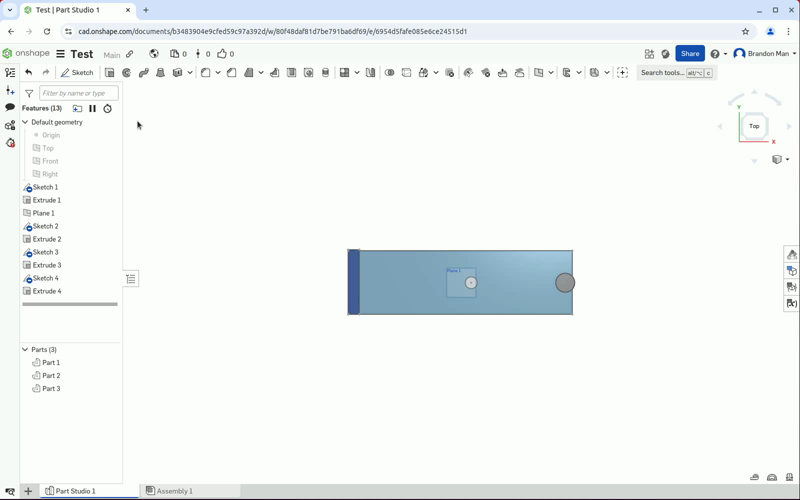
key(up, 3)
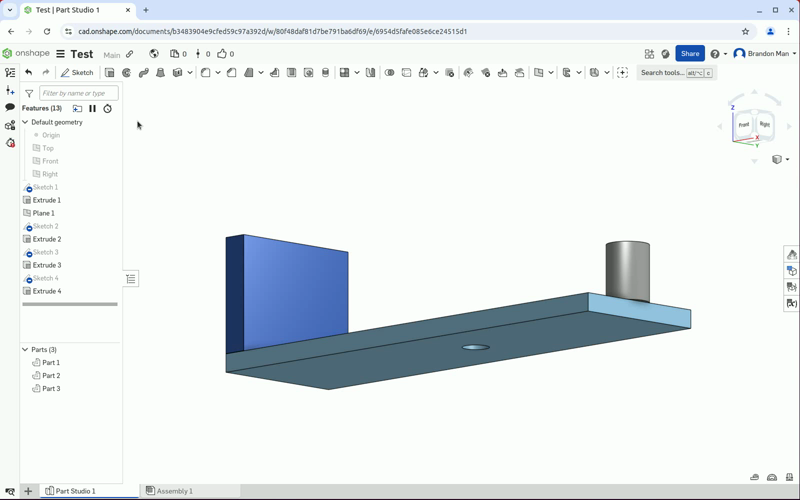
key(left, 3)
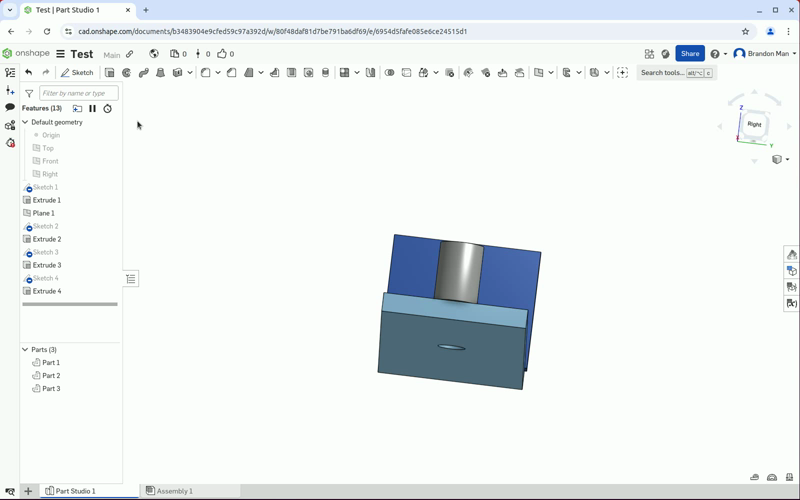
key(right, 3)
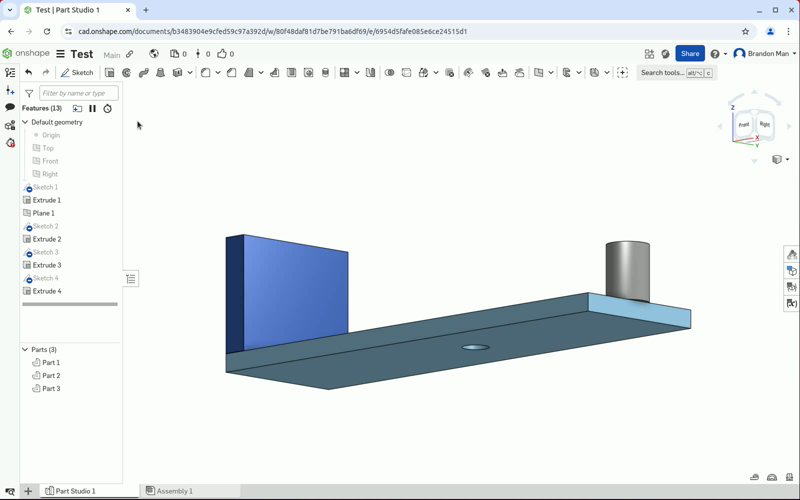
key(down, 3)
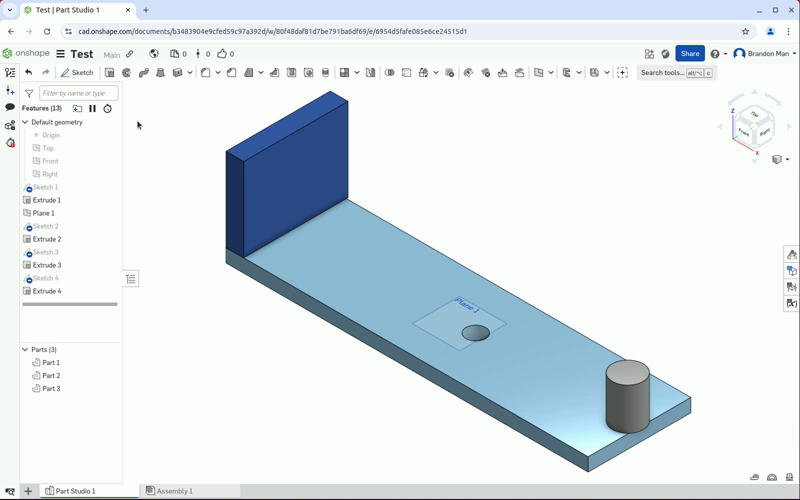
mouse_move(73, 189)
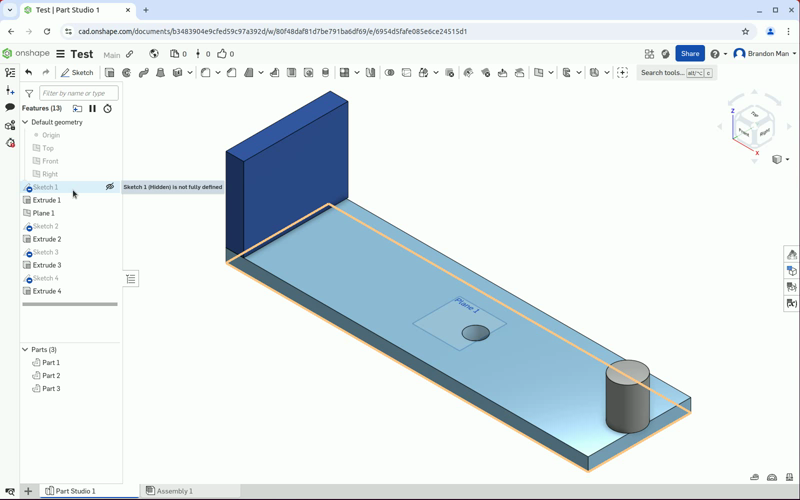
click(73, 189)